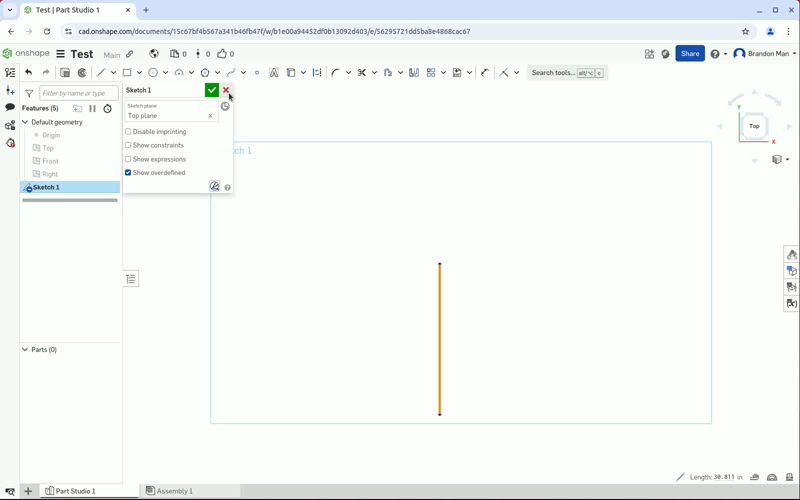
key(shift+h)
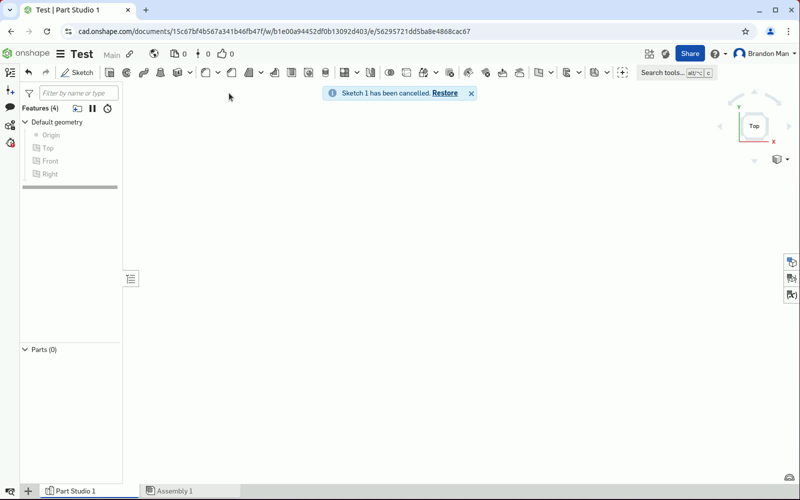
mouse_move(73, 352)
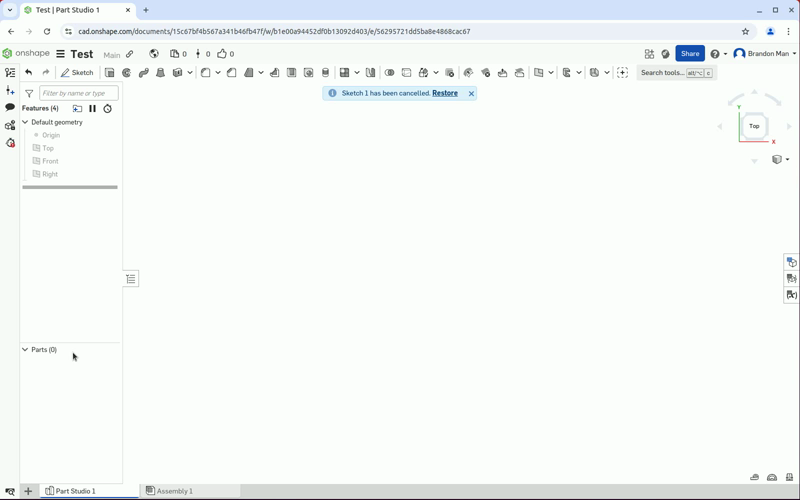
key(y)
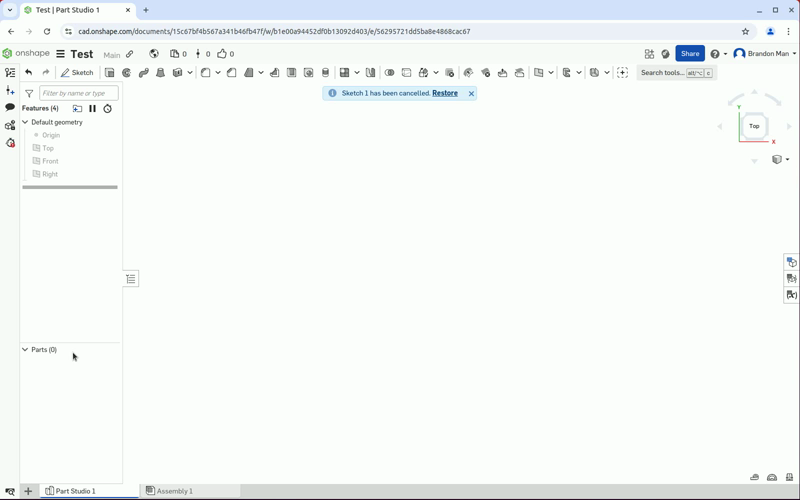
key(shift+p)
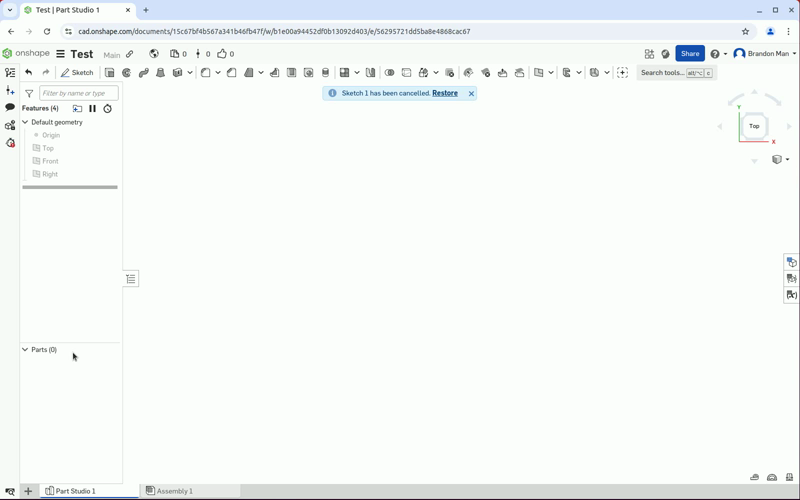
key(space)
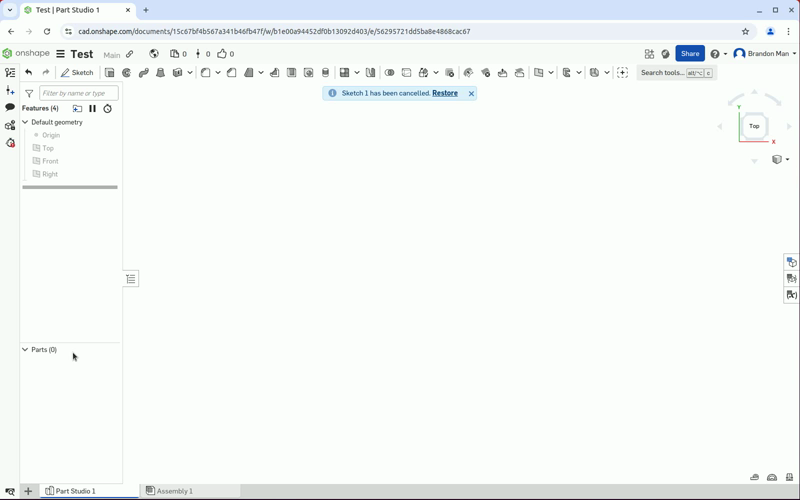
key_down(shift)
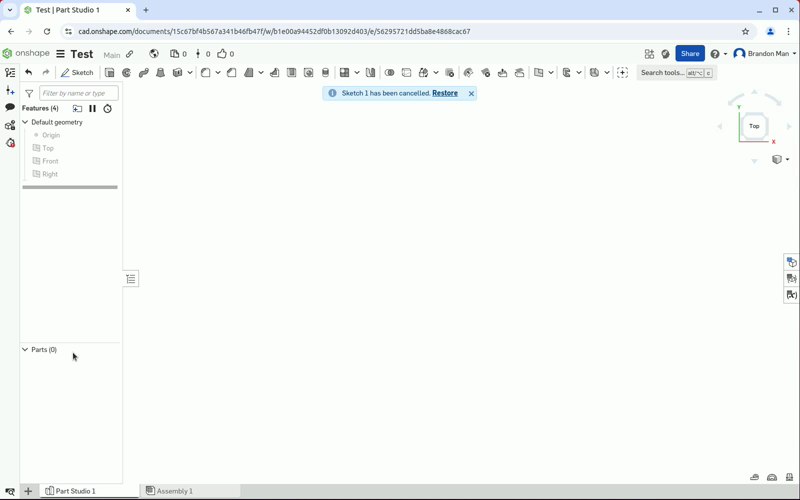
key(up)
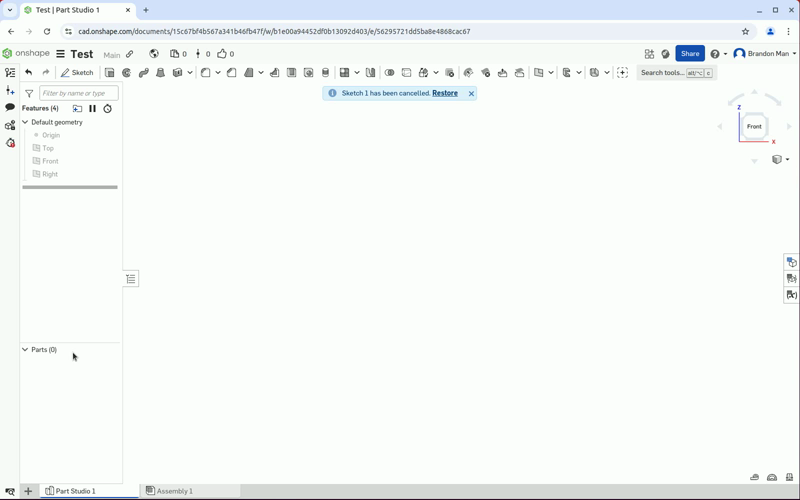
key_up(shift)
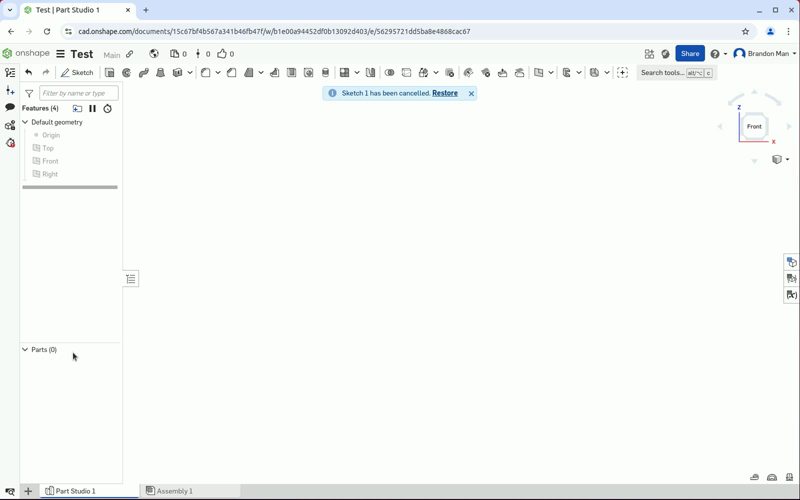
mouse_move(73, 352)
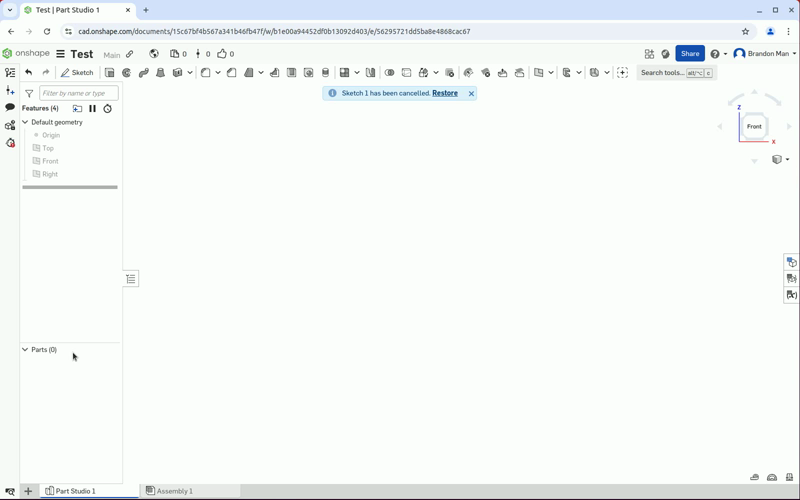
key(shift+y)
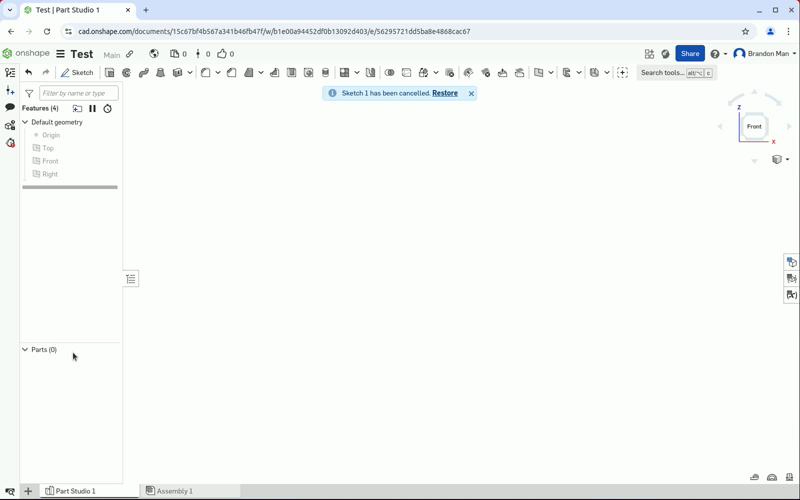
key(shift+s)
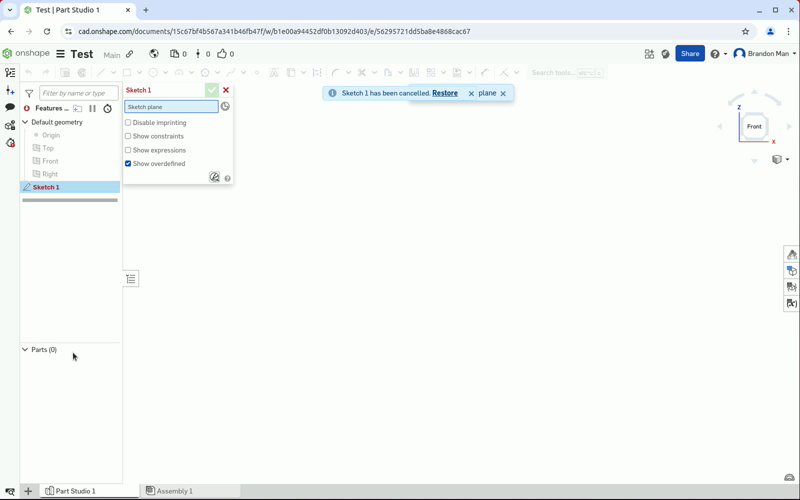
mouse_move(73, 163)
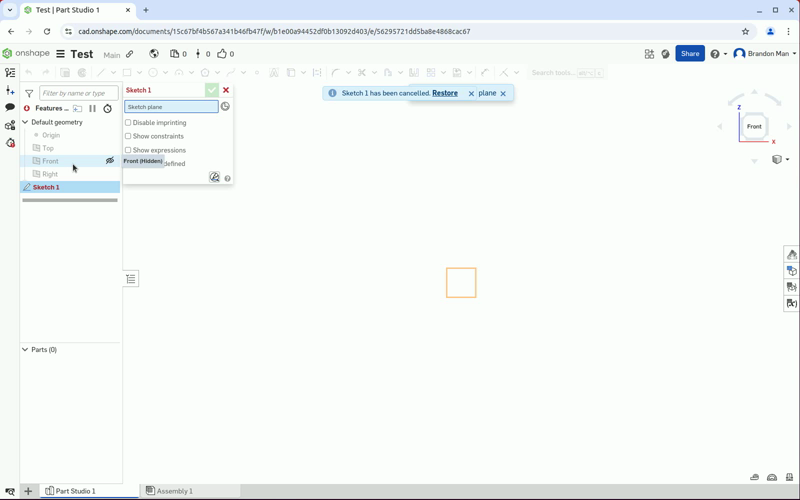
click(73, 163)
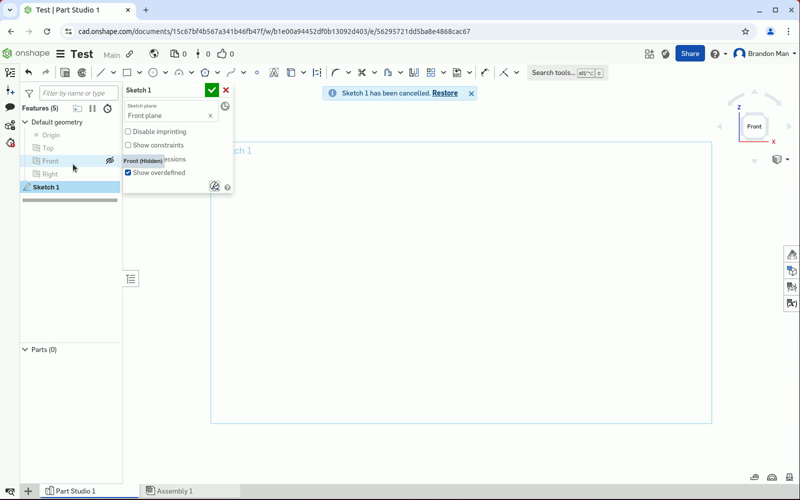
mouse_move(73, 352)
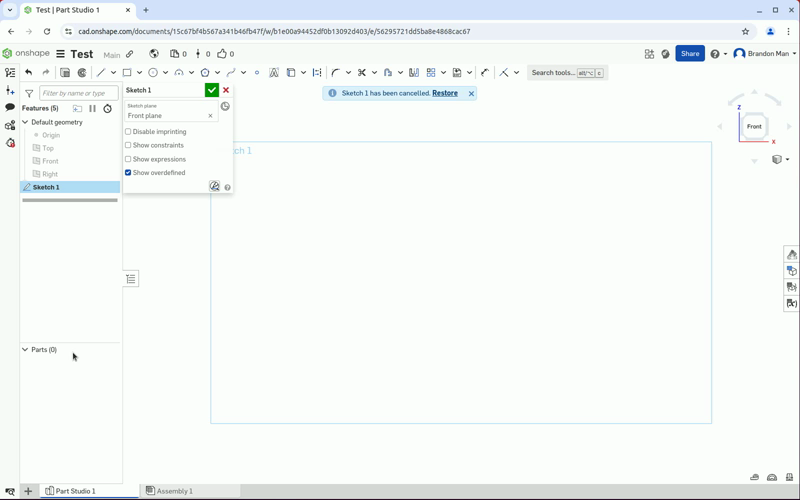
key(y)
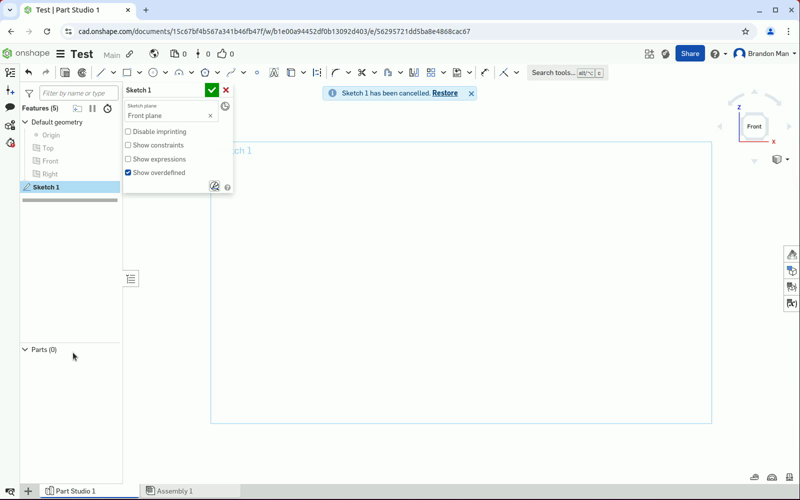
key(l)
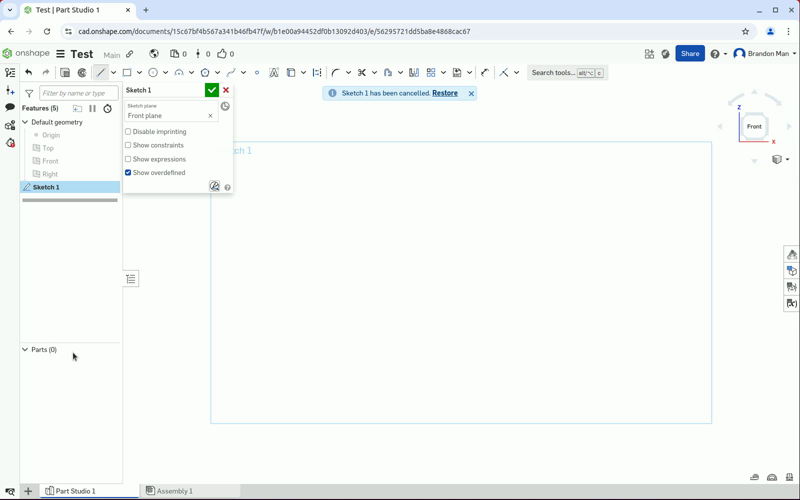
key_down(shift)
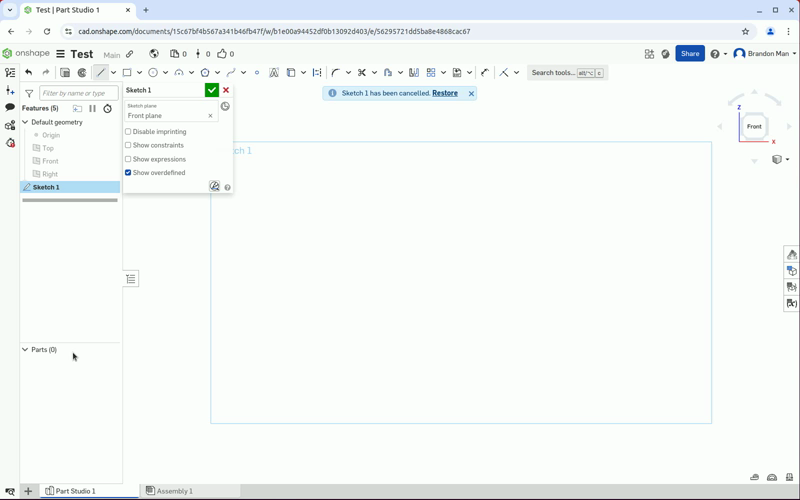
mouse_move(388, 234)
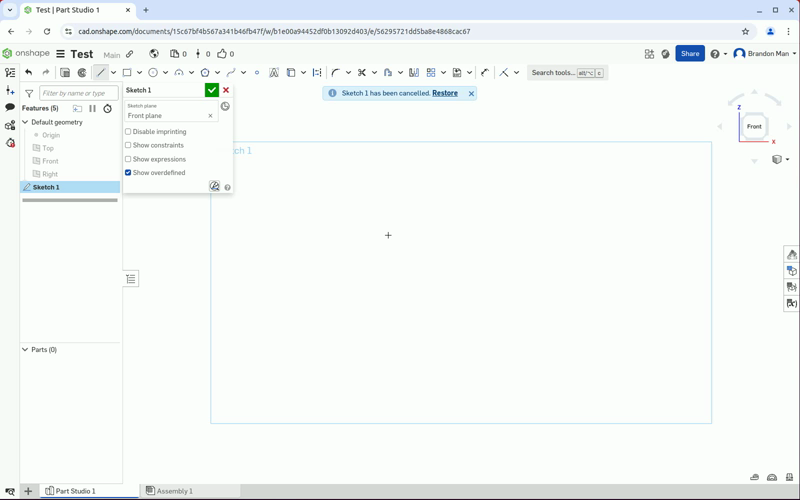
click(388, 234)
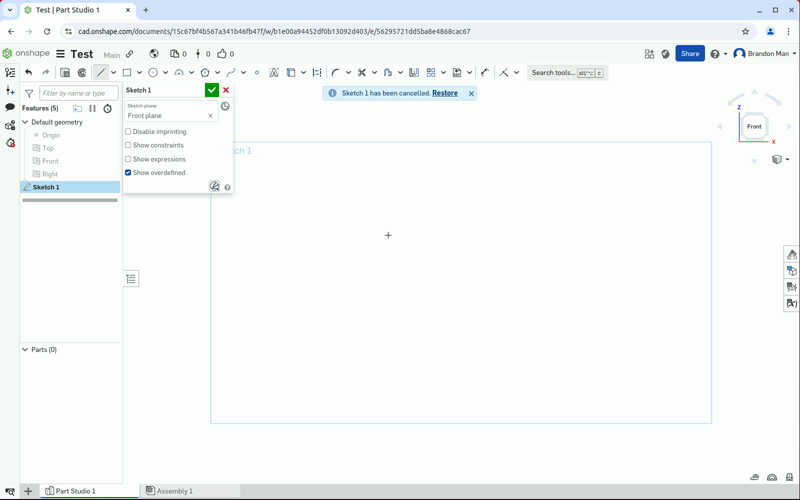
key_up(shift)
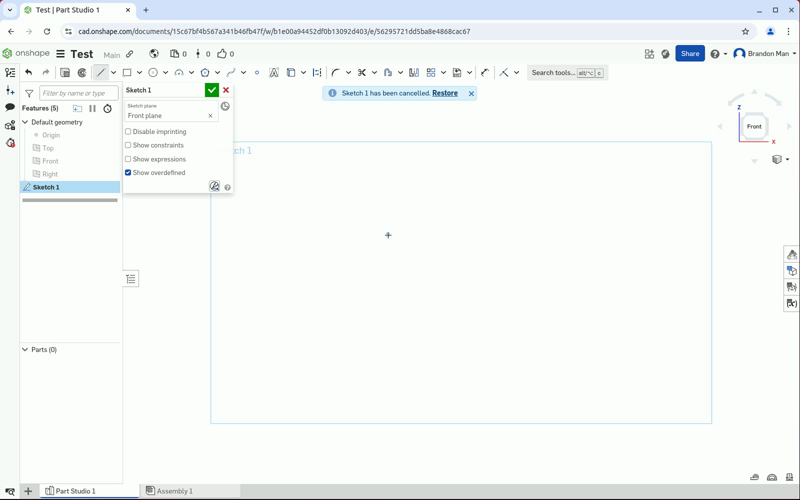
key_down(shift)
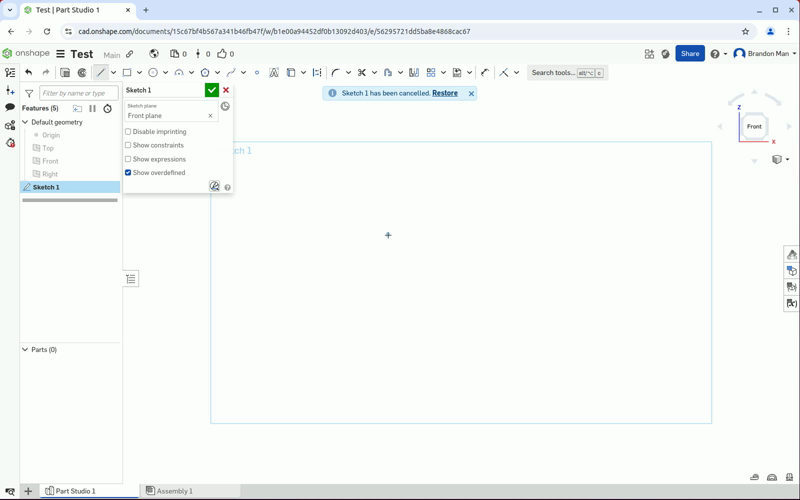
mouse_move(533, 234)
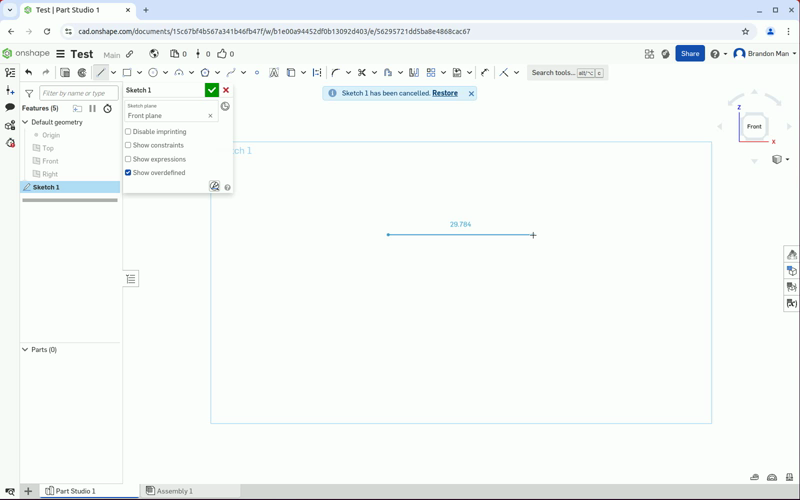
click(533, 234)
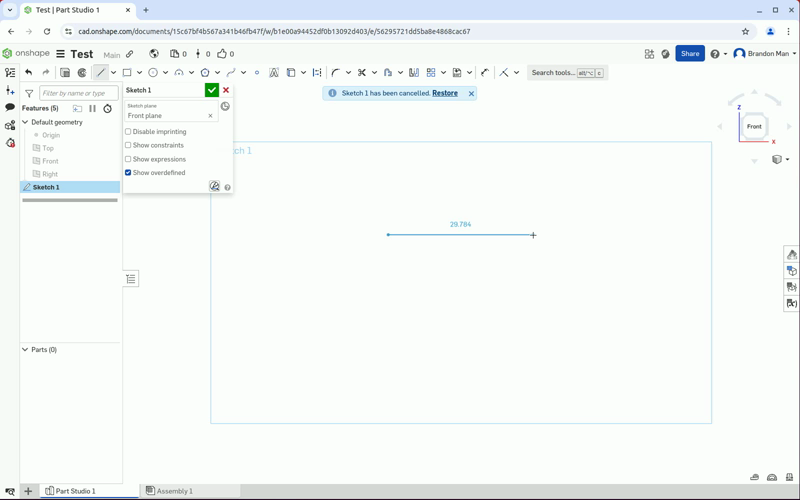
key_up(shift)
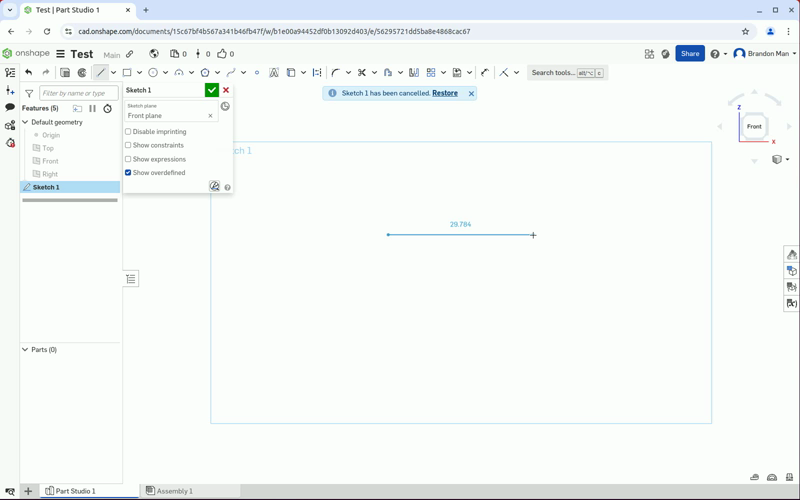
key_down(shift)
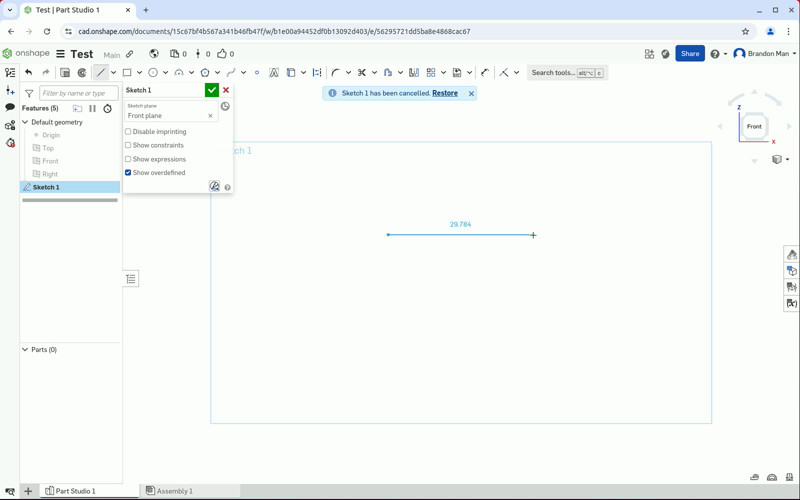
mouse_move(461, 170)
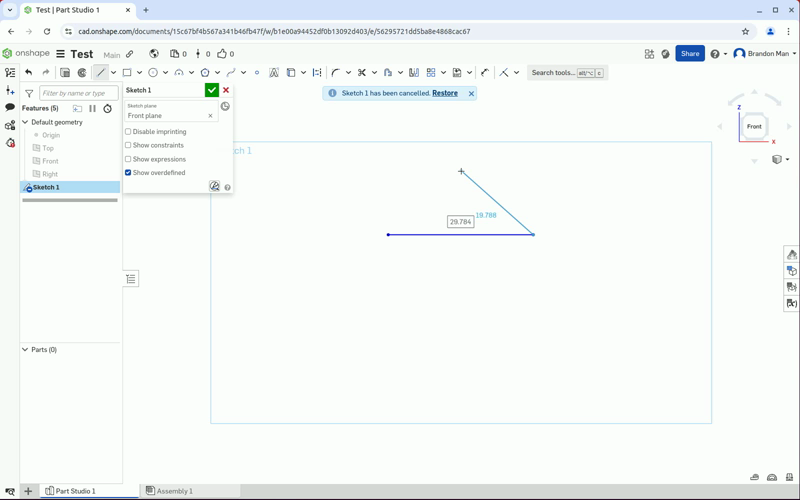
click(461, 170)
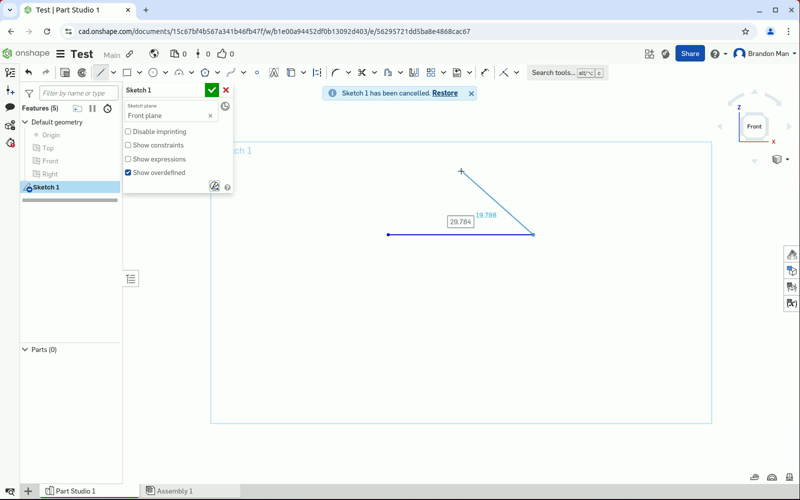
key_up(shift)
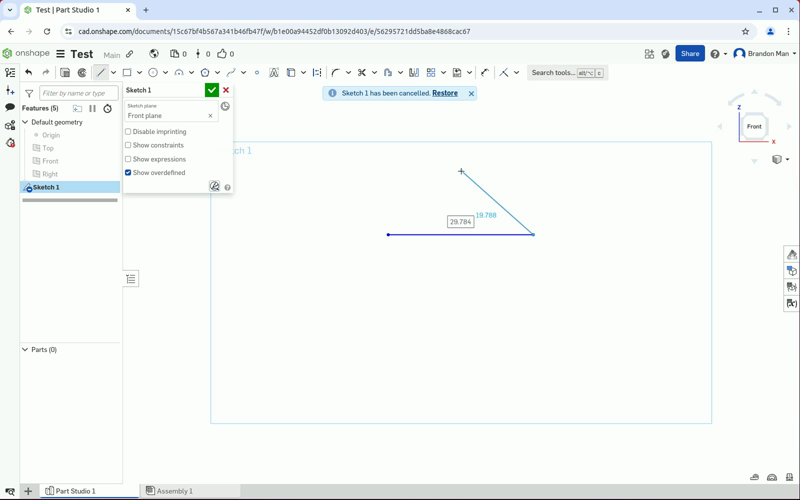
key_down(shift)
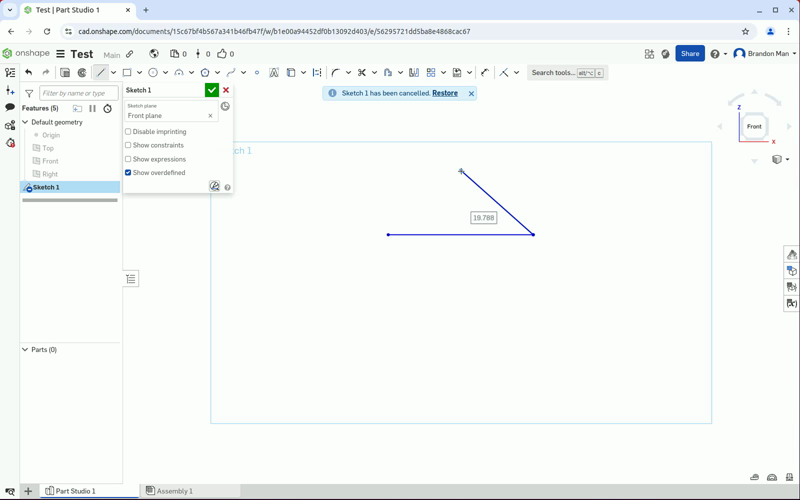
mouse_move(388, 234)
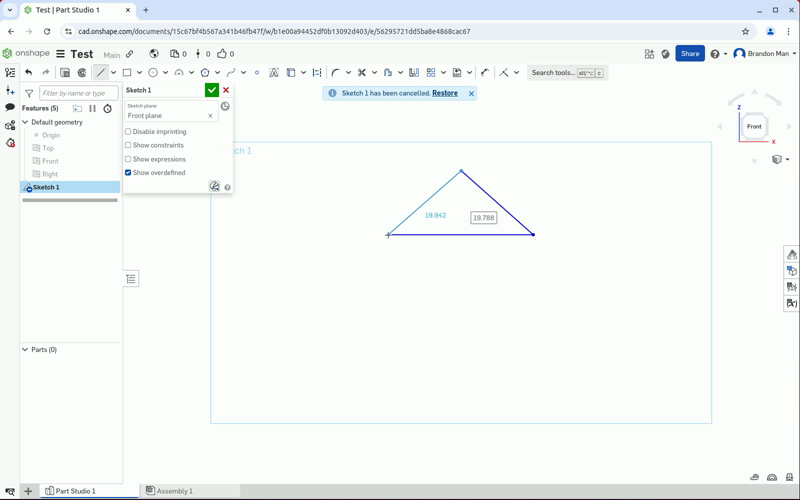
key_up(shift)
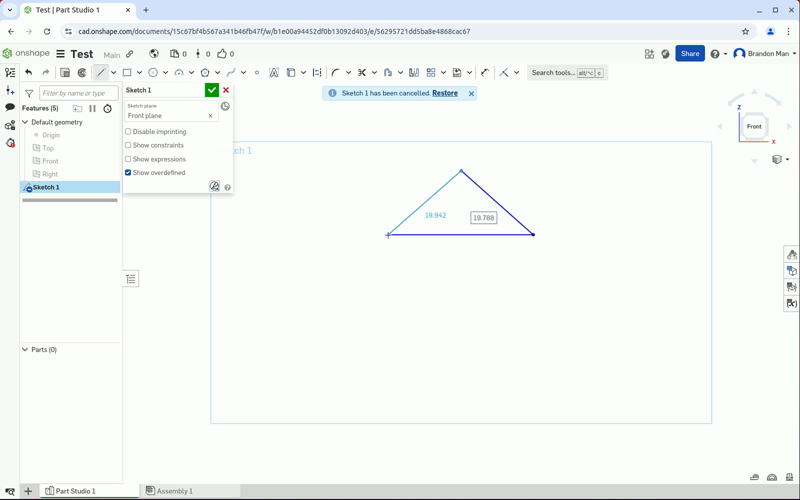
click(388, 234)
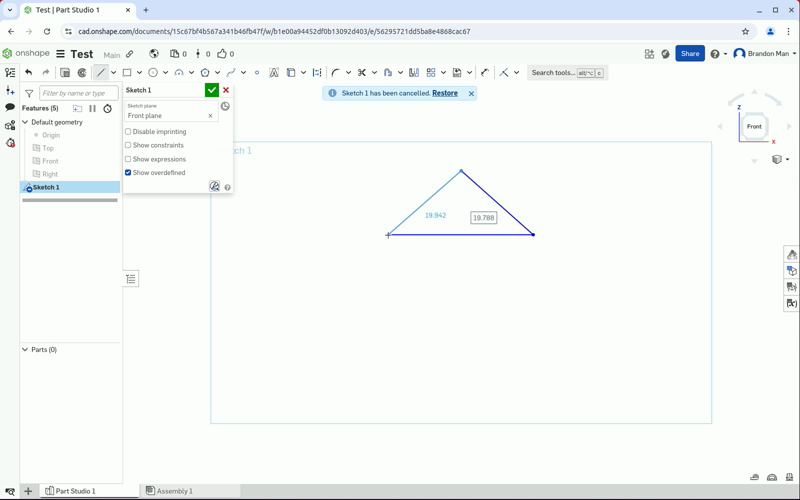
key(esc)
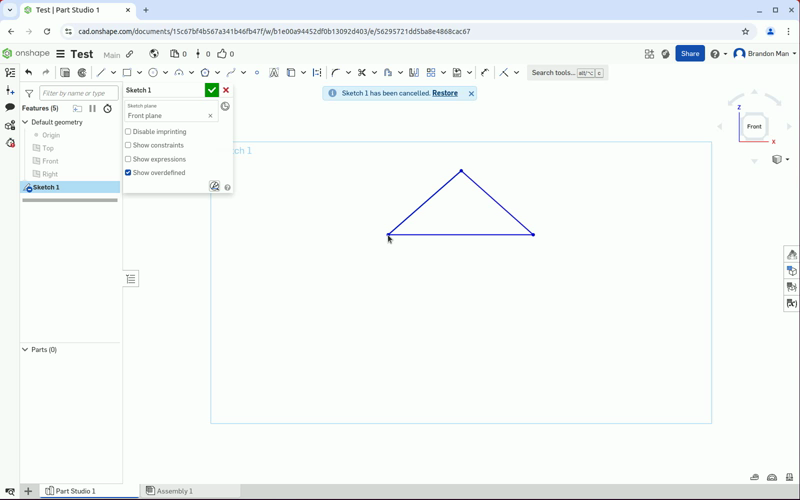
mouse_move(501, 227)
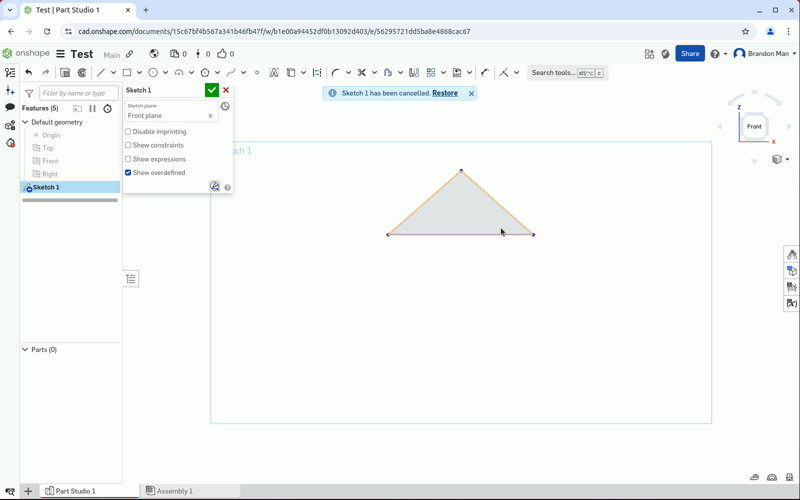
click(501, 227)
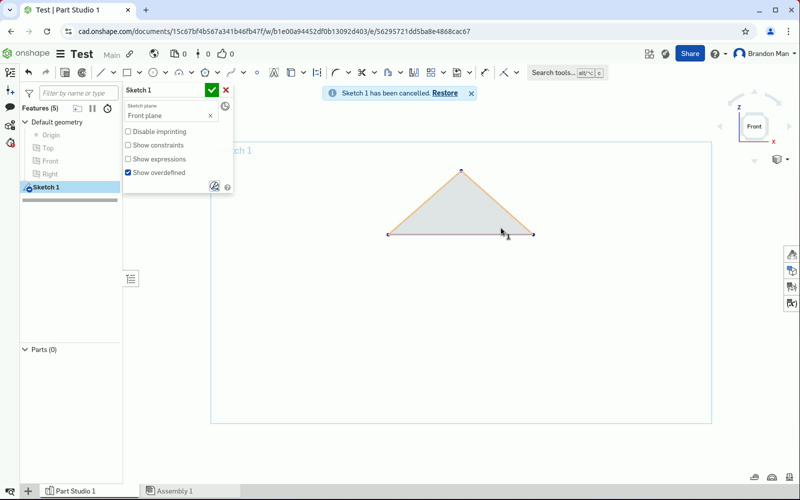
mouse_move(73, 352)
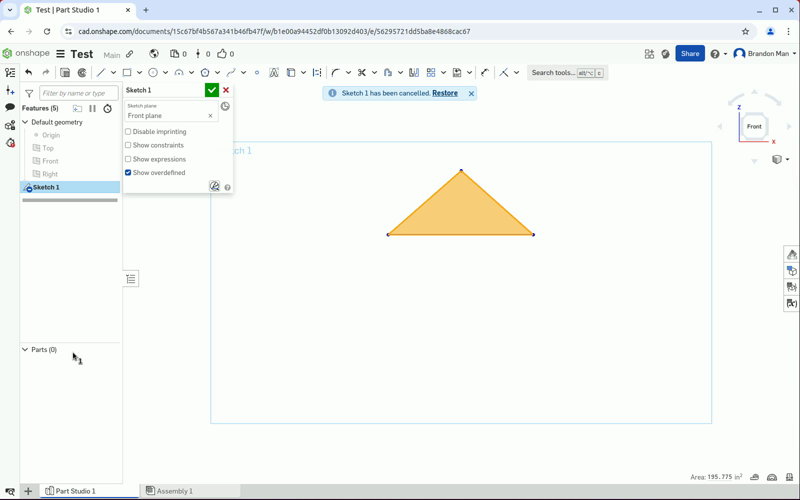
key(shift+y)
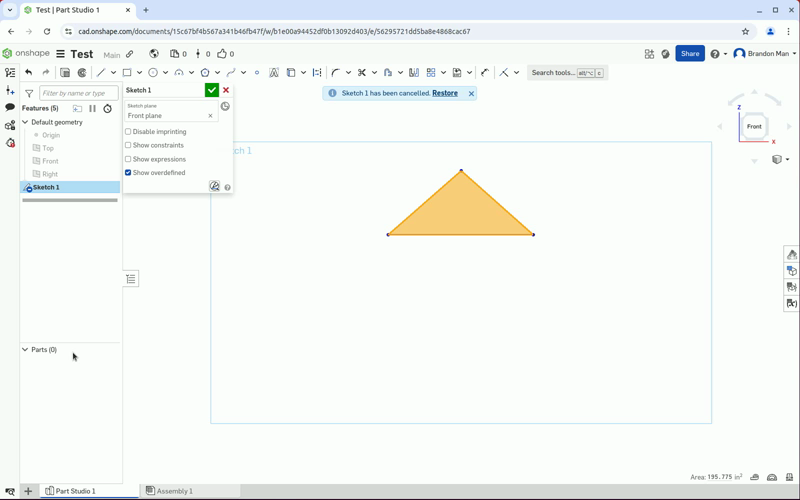
key(shift+e)
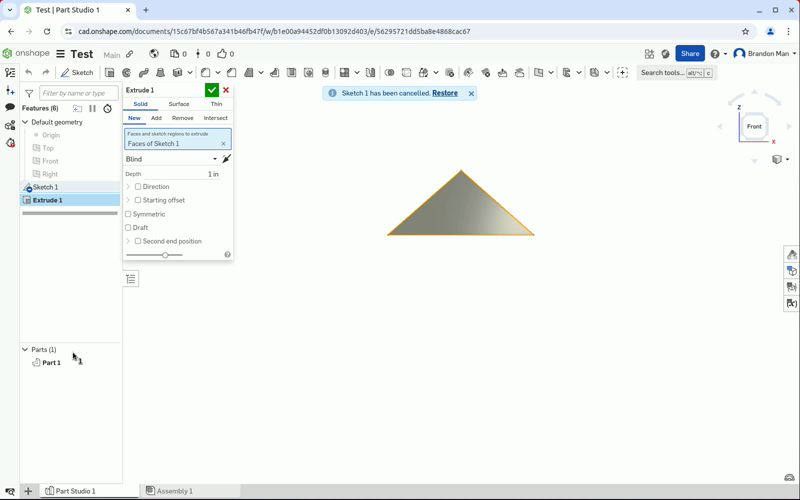
mouse_move(143, 106)
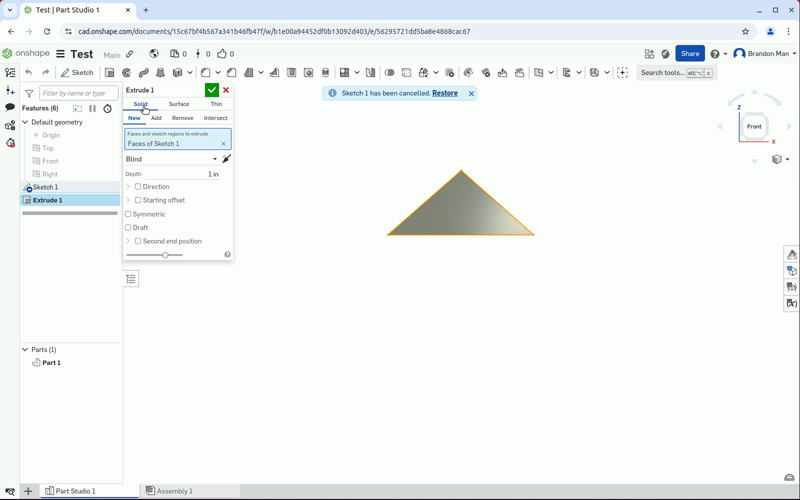
click(143, 106)
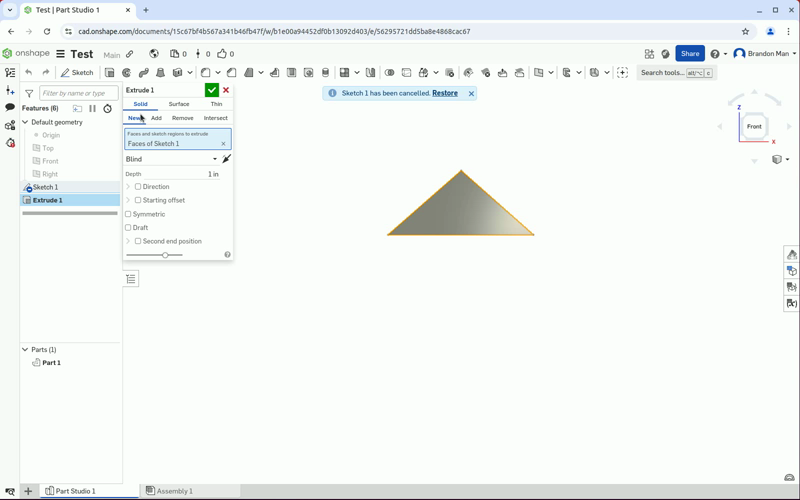
mouse_move(137, 120)
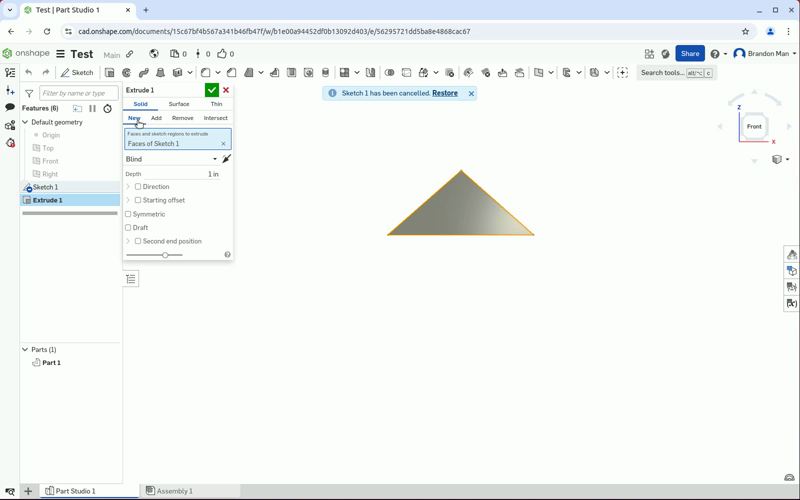
click(137, 120)
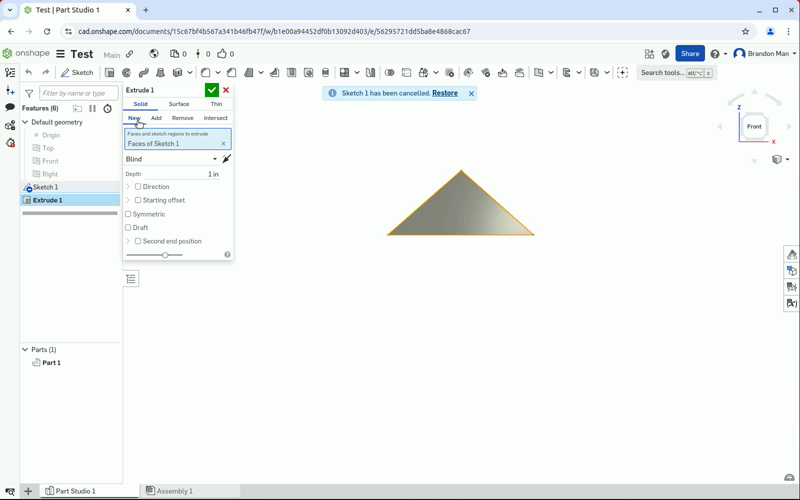
key(tab, 4)
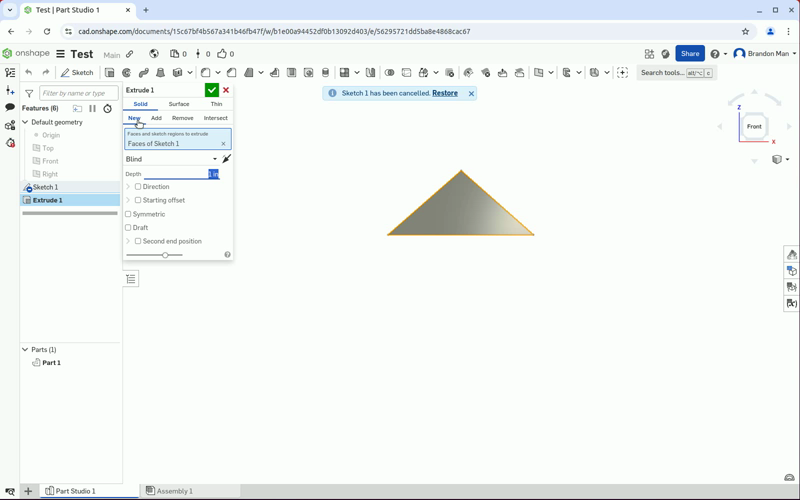
text(1.204)
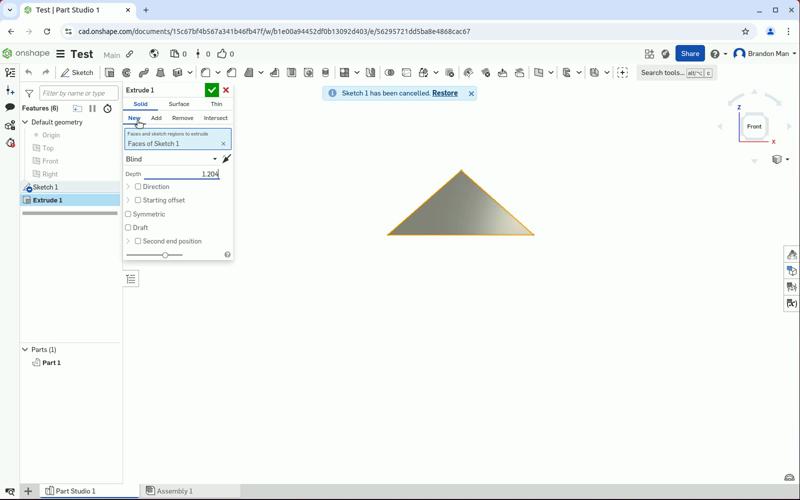
key(enter)
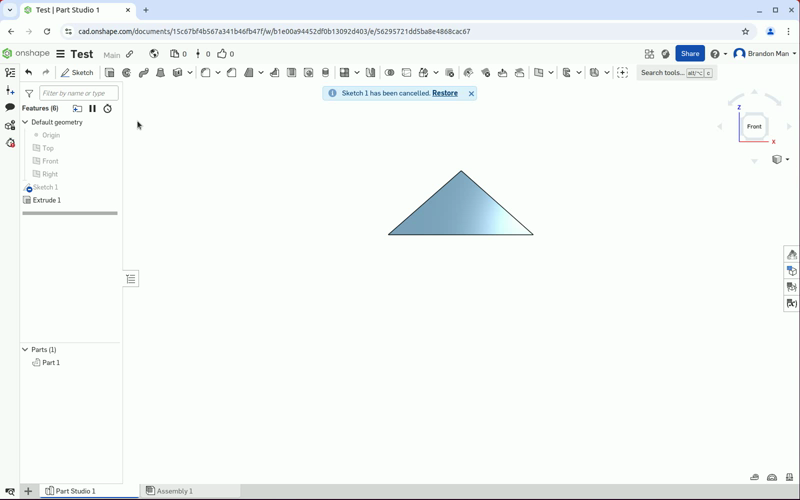
key(shift+h)
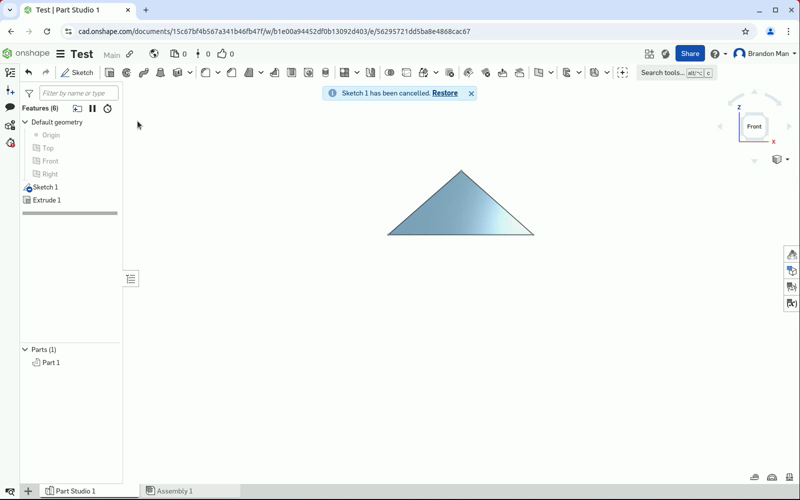
key(shift+h)
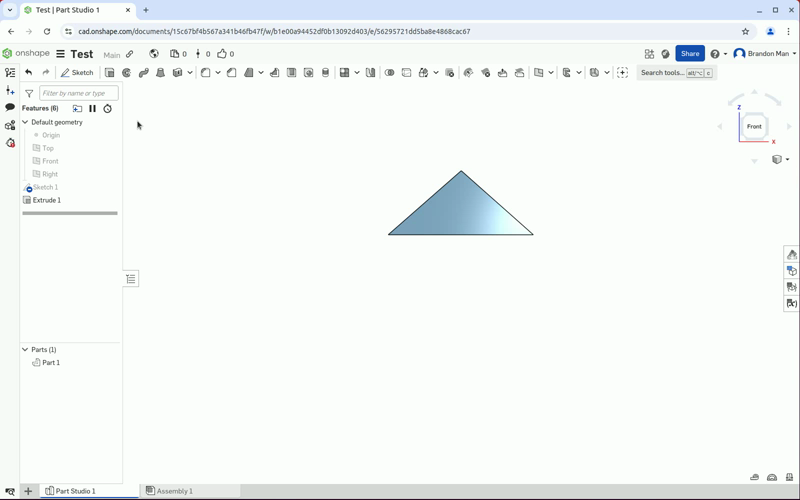
mouse_move(73, 189)
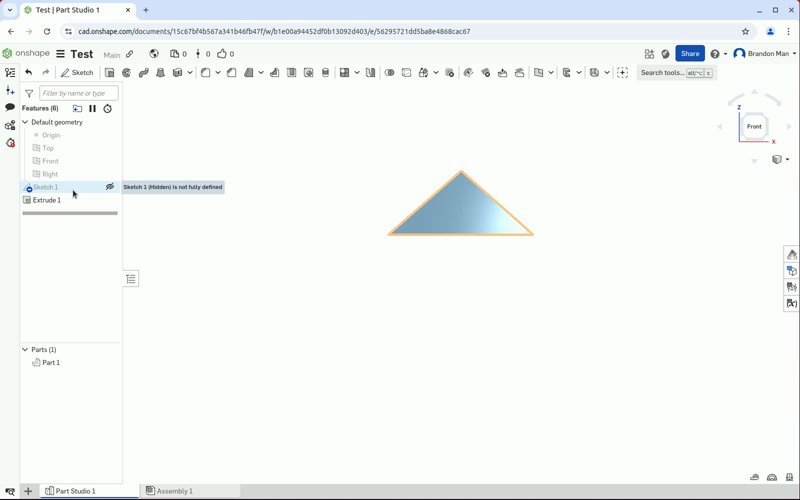
click(73, 189)
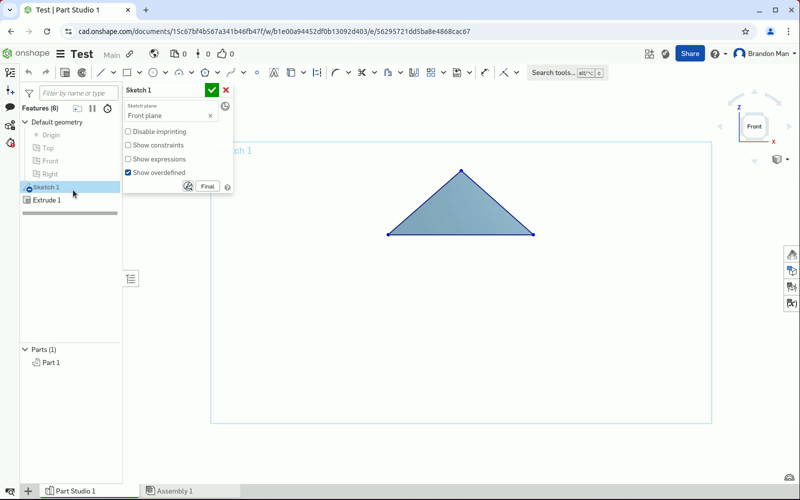
mouse_move(229, 92)
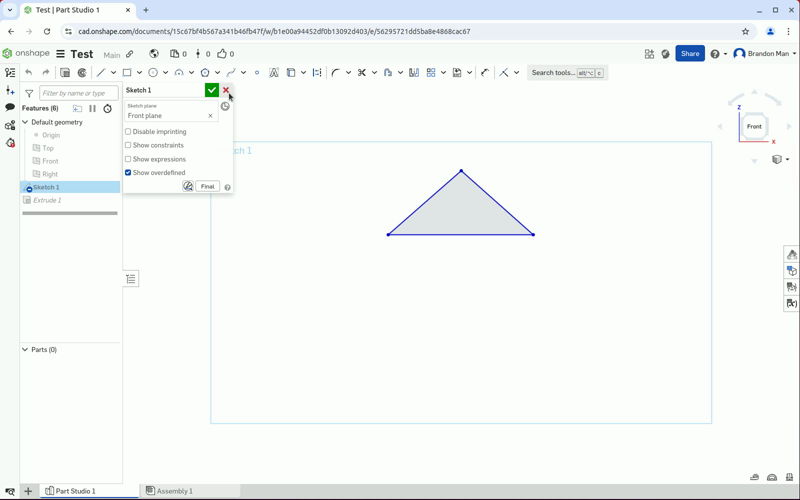
click(229, 92)
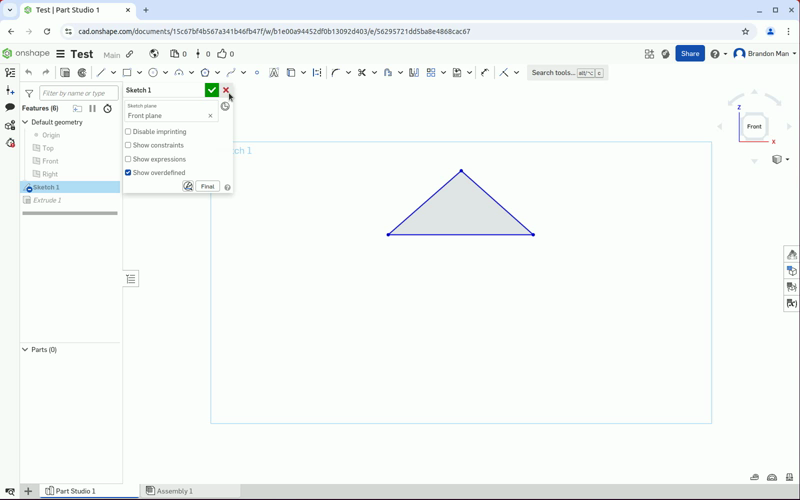
key(shift+s)
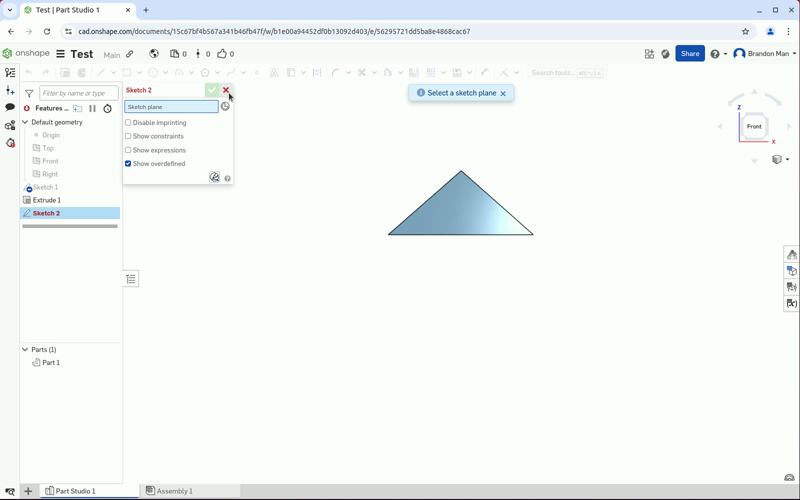
mouse_move(73, 163)
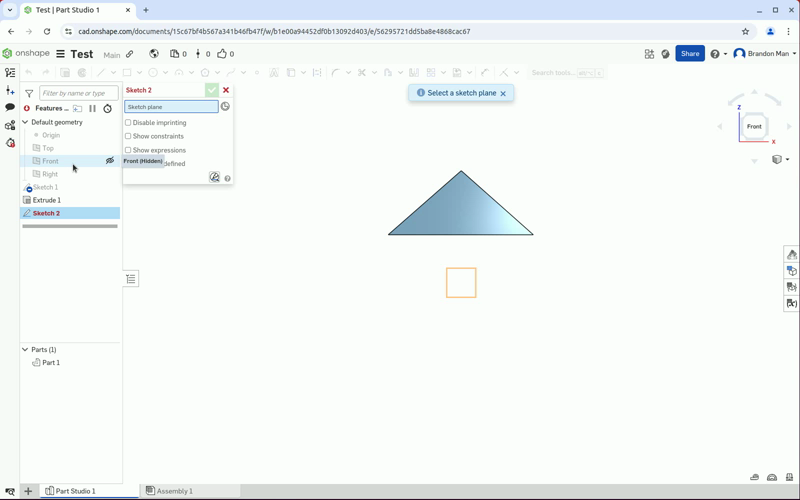
click(73, 163)
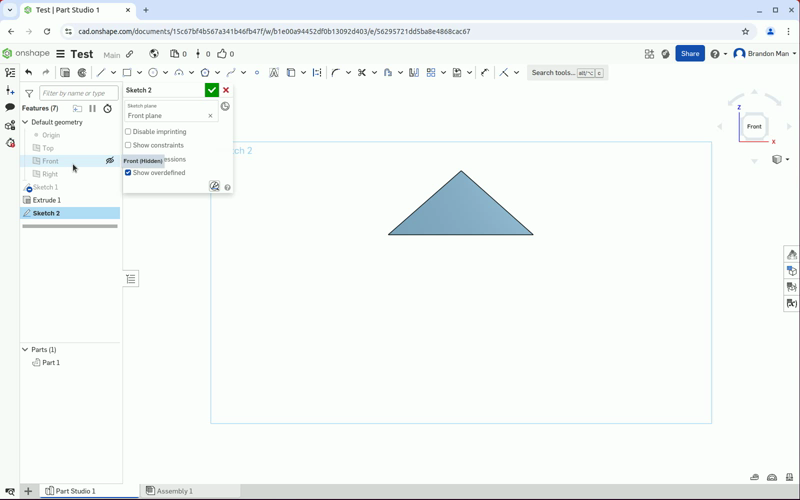
mouse_move(73, 352)
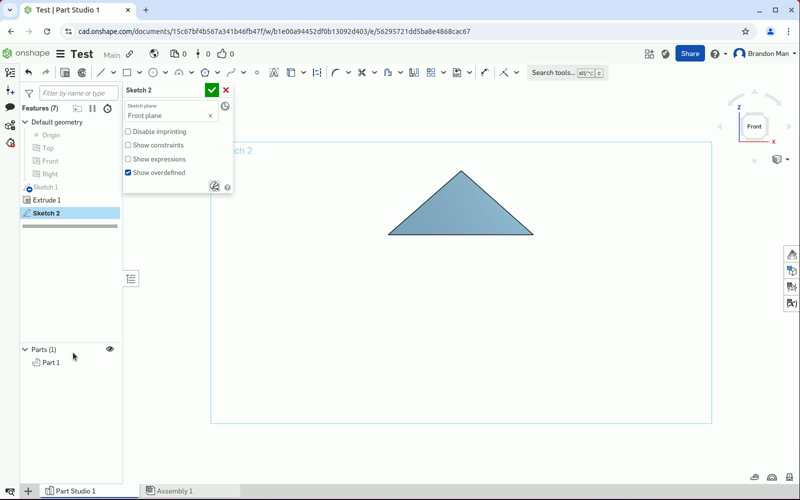
key(y)
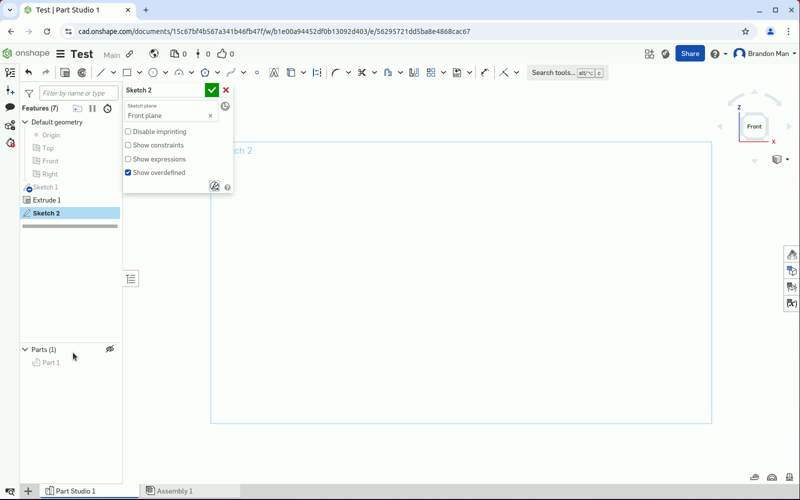
key(a)
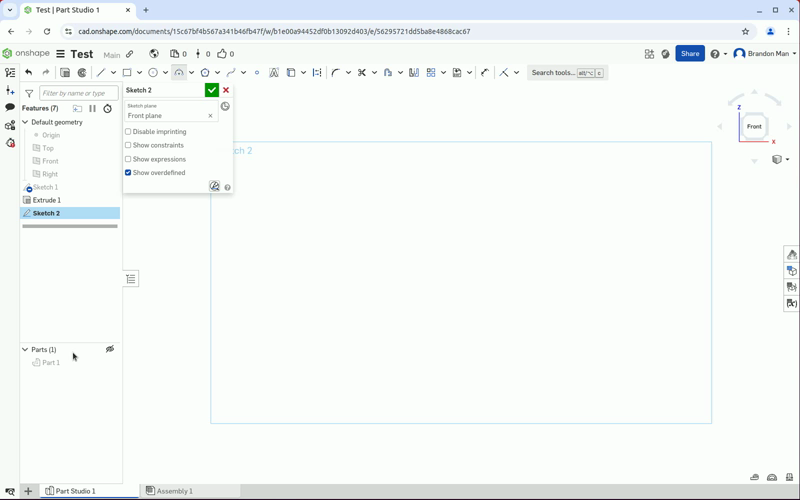
key_down(shift)
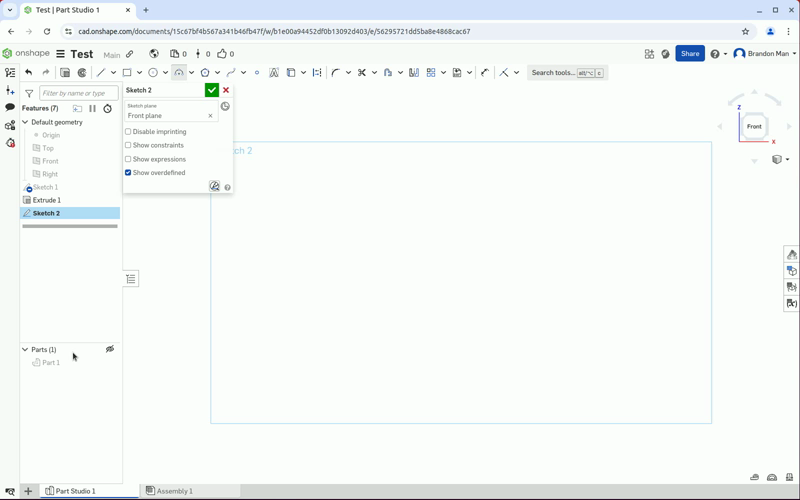
mouse_move(396, 273)
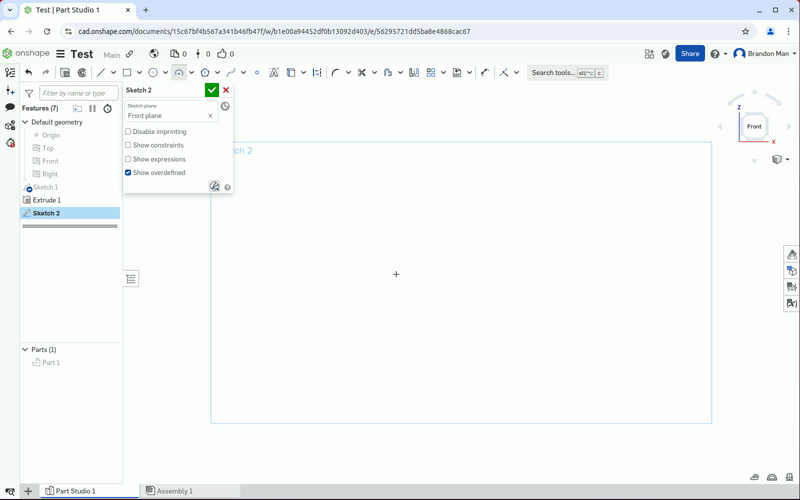
click(396, 273)
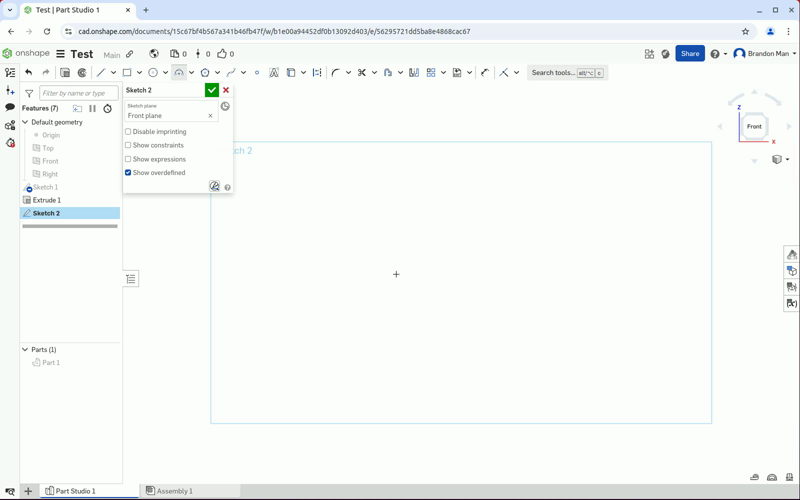
key_up(shift)
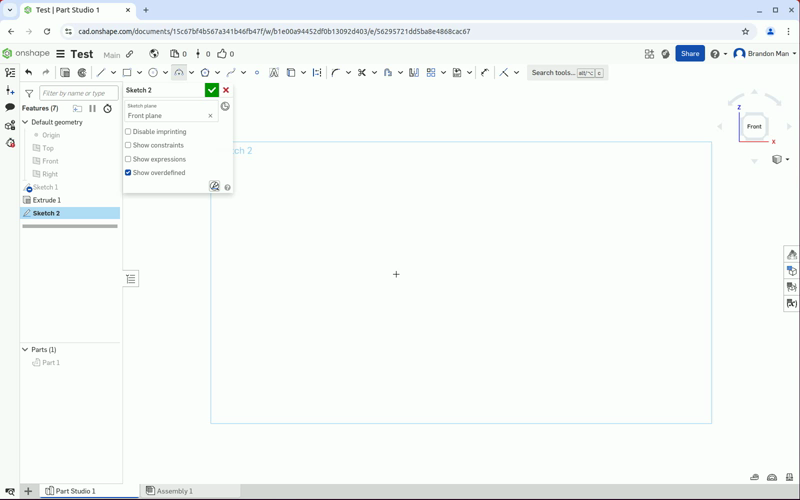
key_down(shift)
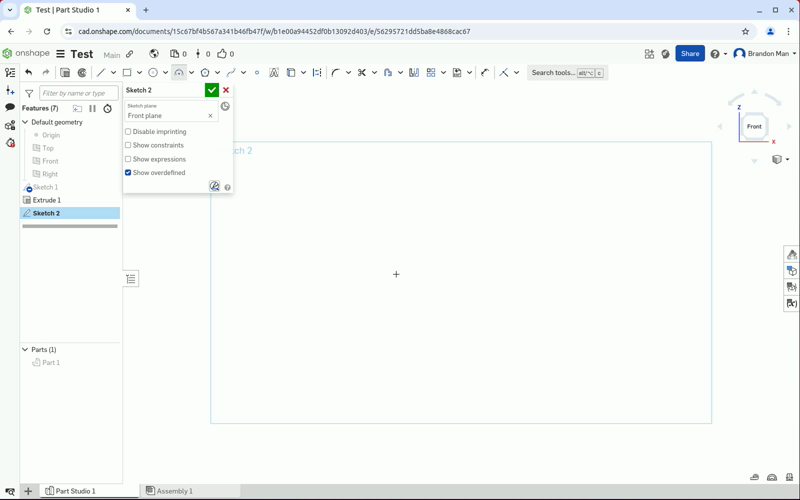
mouse_move(461, 251)
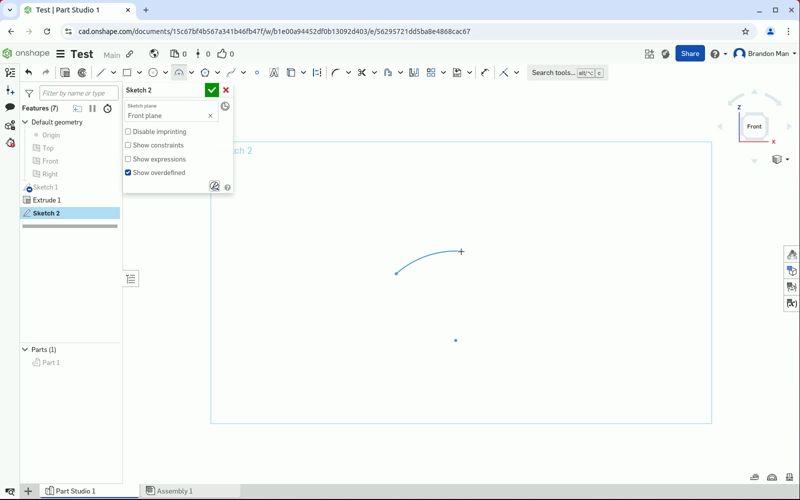
click(461, 251)
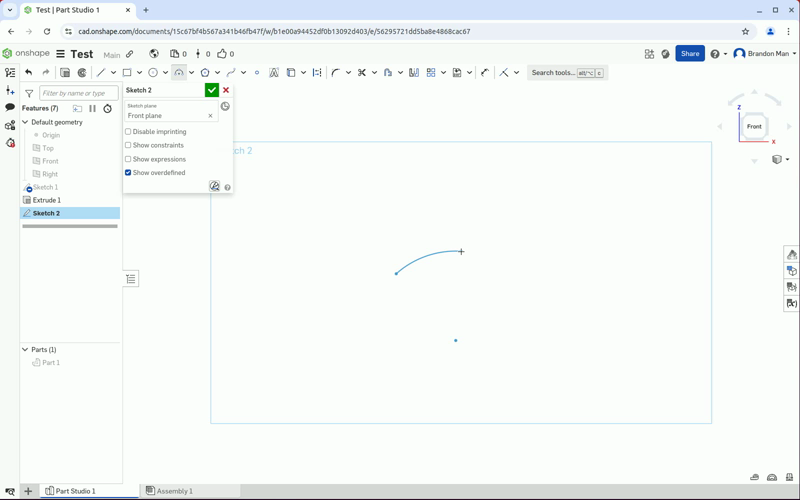
mouse_move(426, 256)
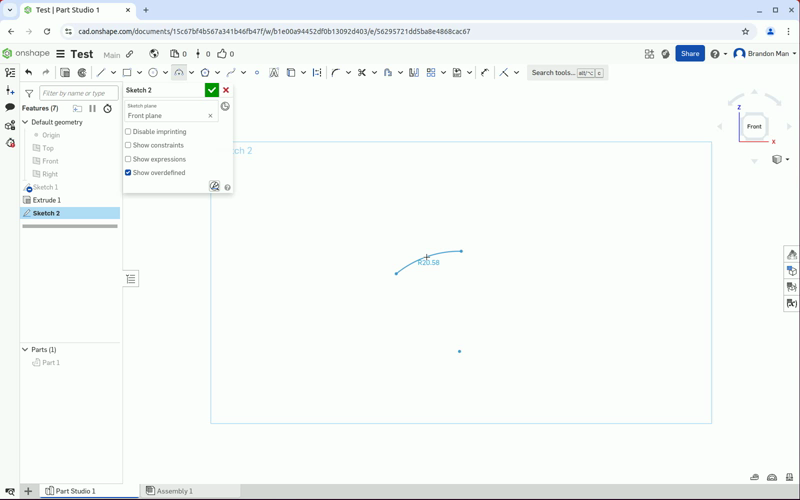
click(426, 256)
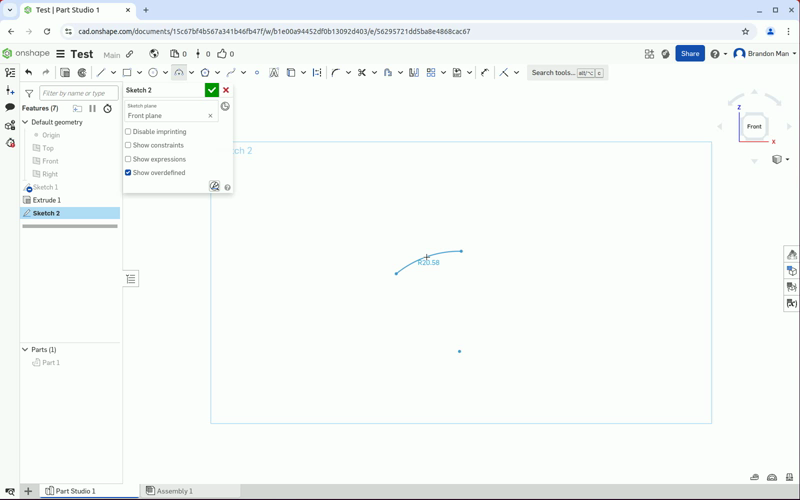
key_up(shift)
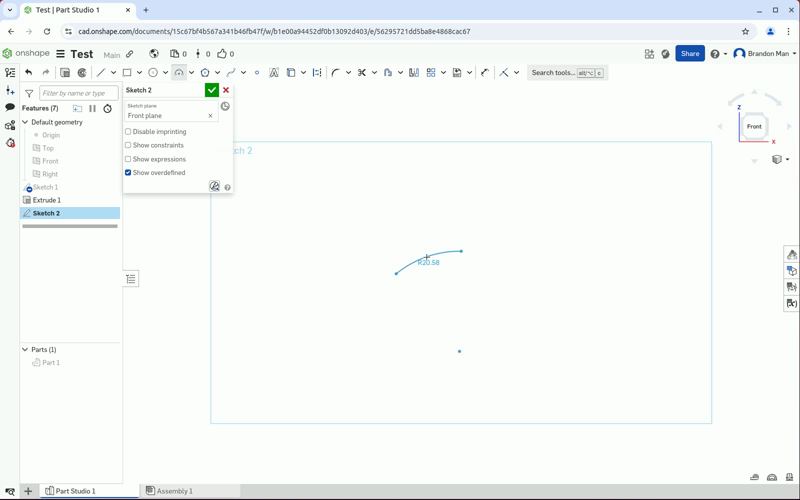
key(esc)
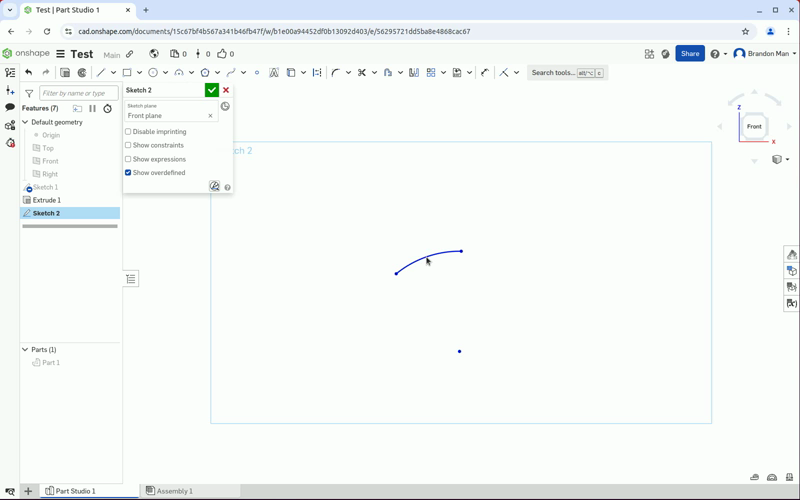
key(l)
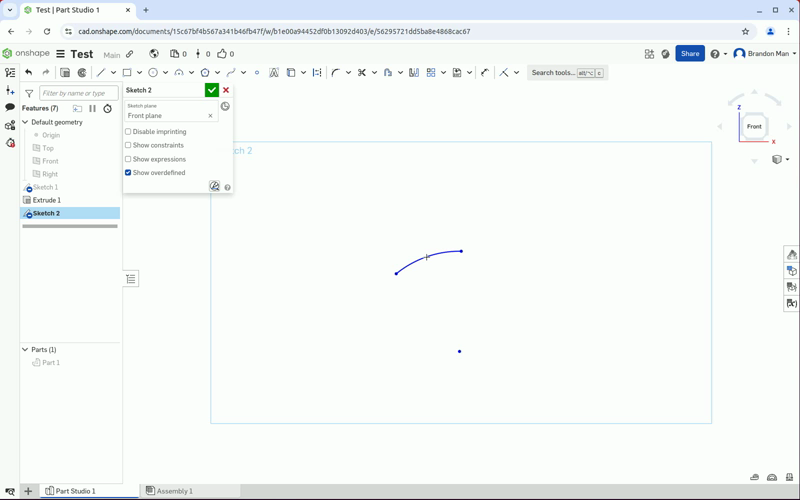
mouse_move(461, 251)
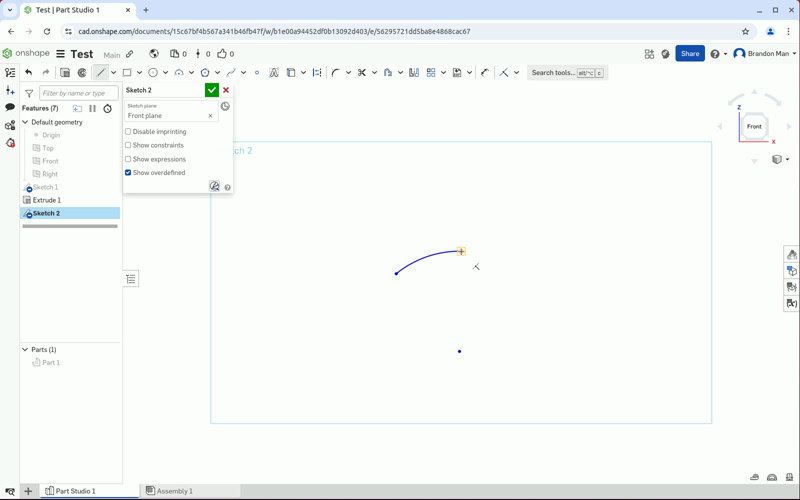
click(461, 251)
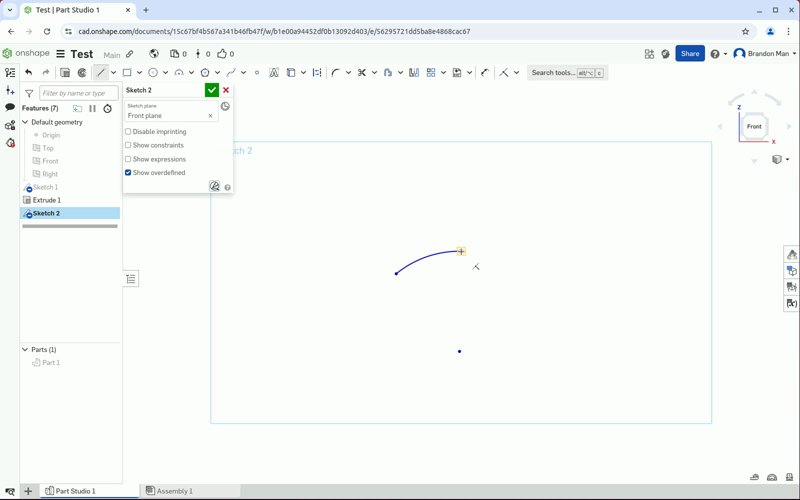
key_down(shift)
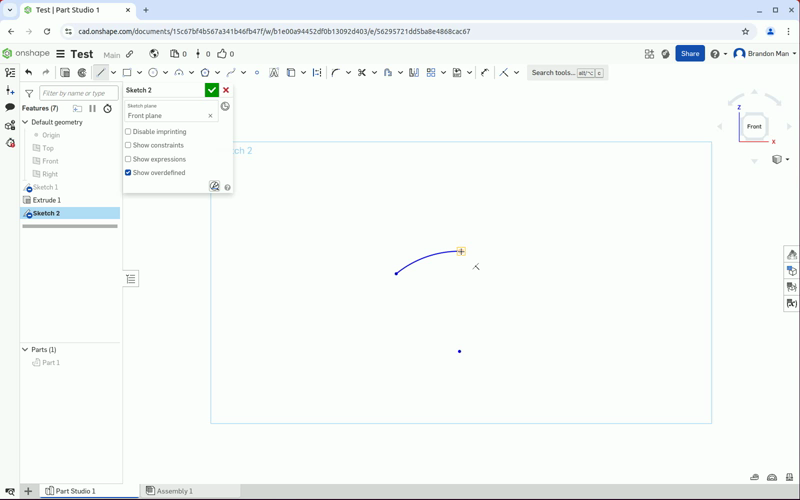
mouse_move(396, 251)
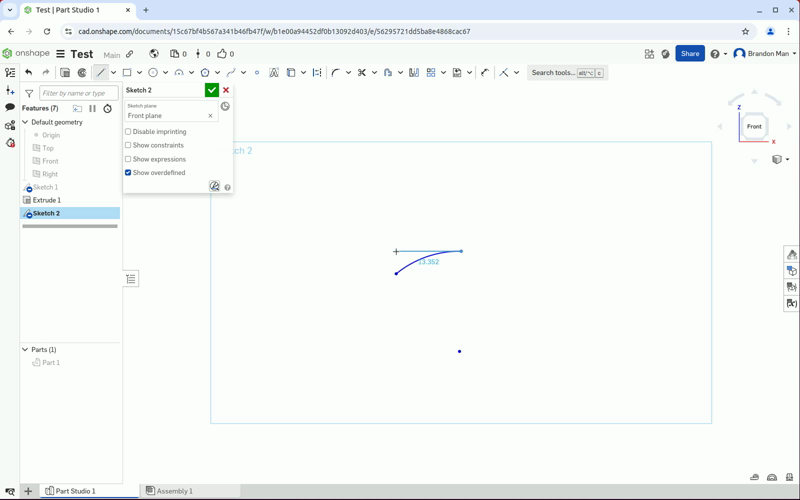
click(396, 251)
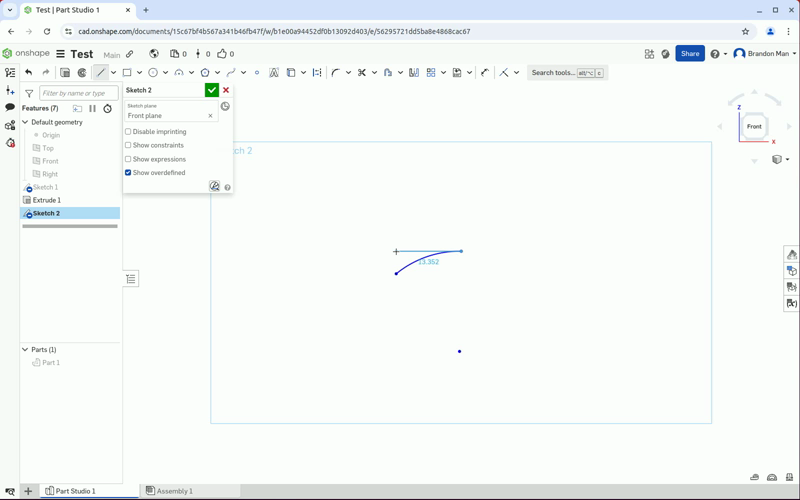
key_up(shift)
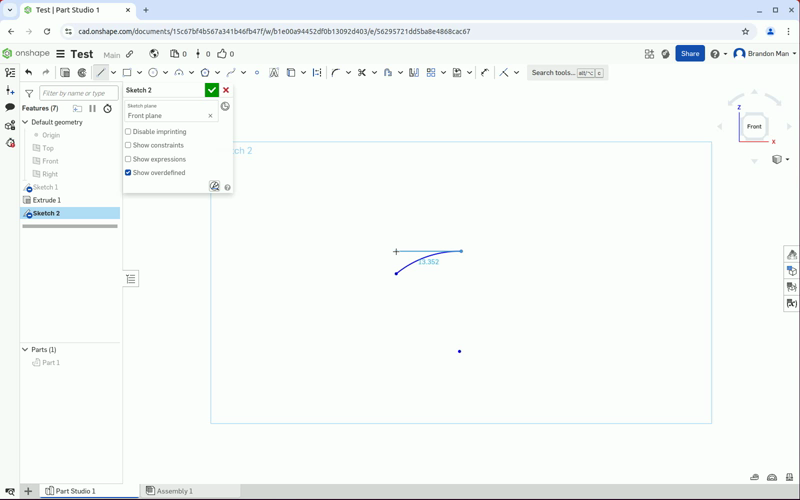
mouse_move(426, 251)
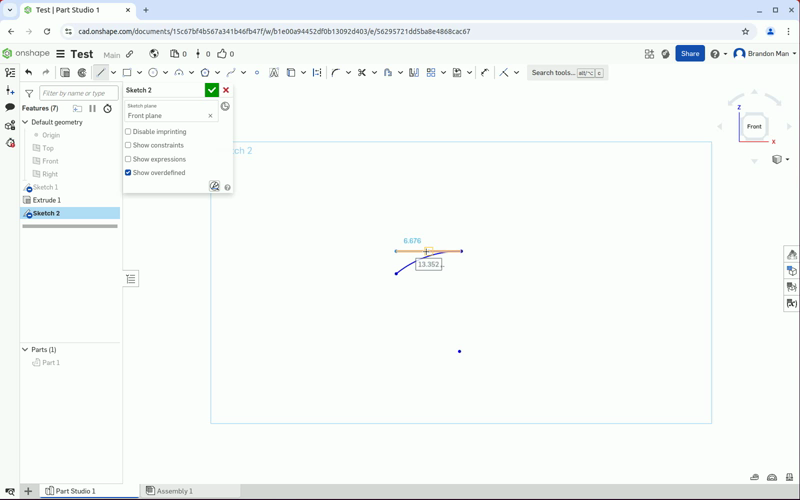
key_down(shift)
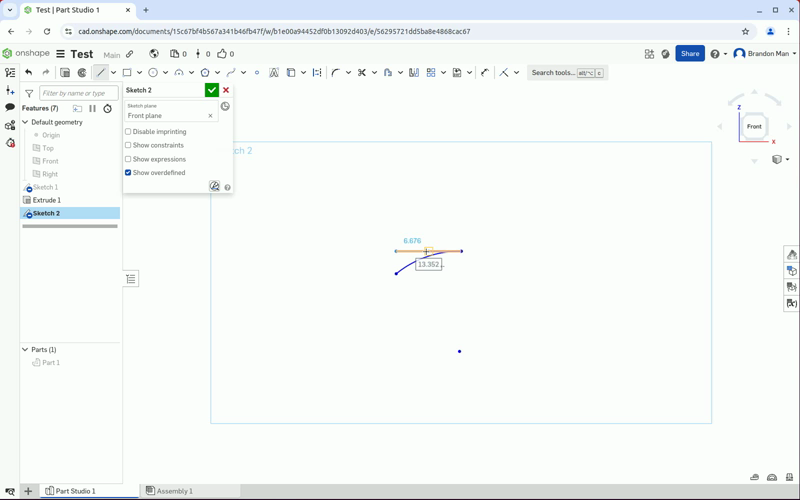
mouse_move(396, 273)
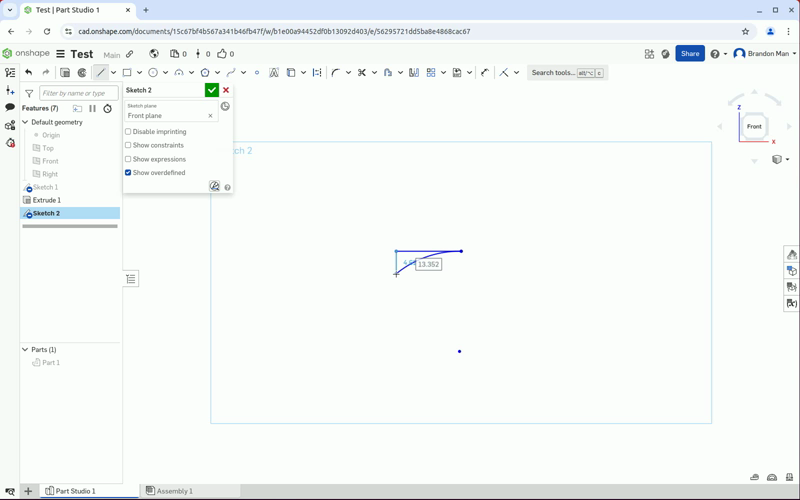
key_up(shift)
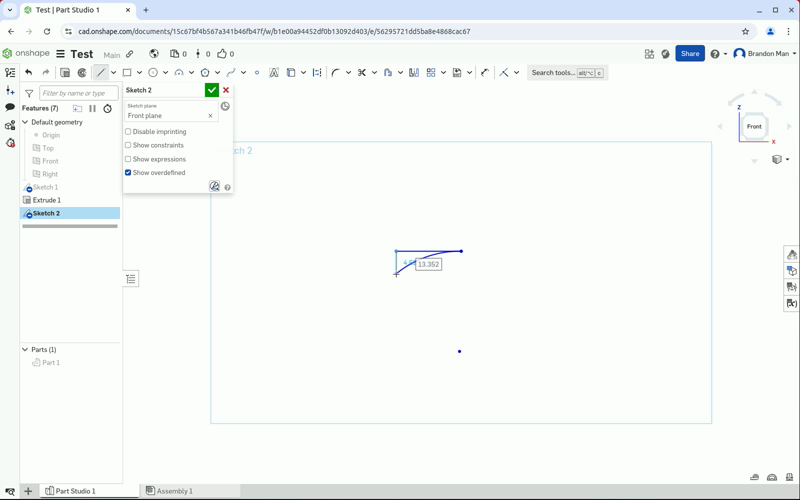
click(396, 273)
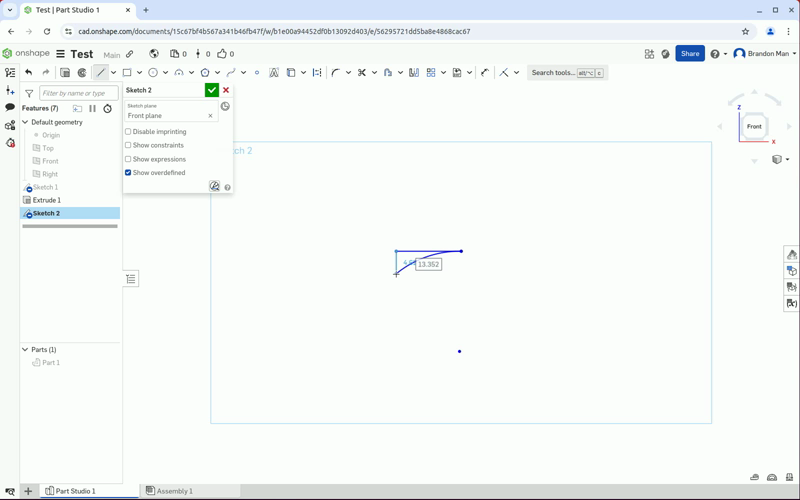
key(esc)
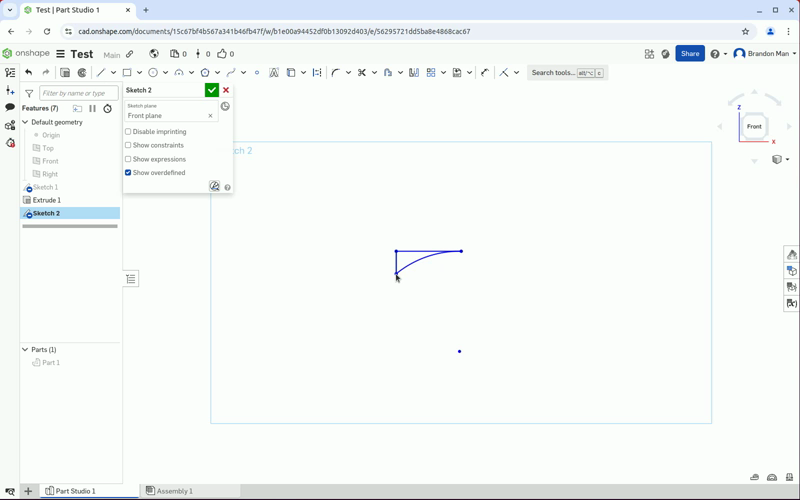
mouse_move(428, 254)
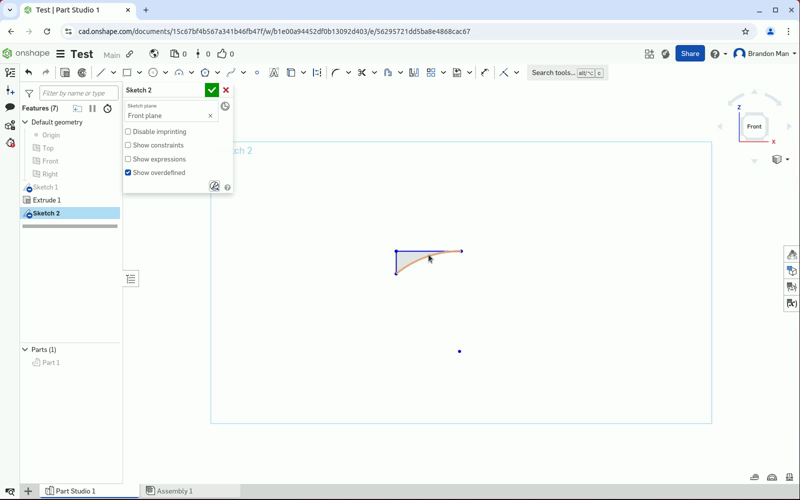
scroll(6)
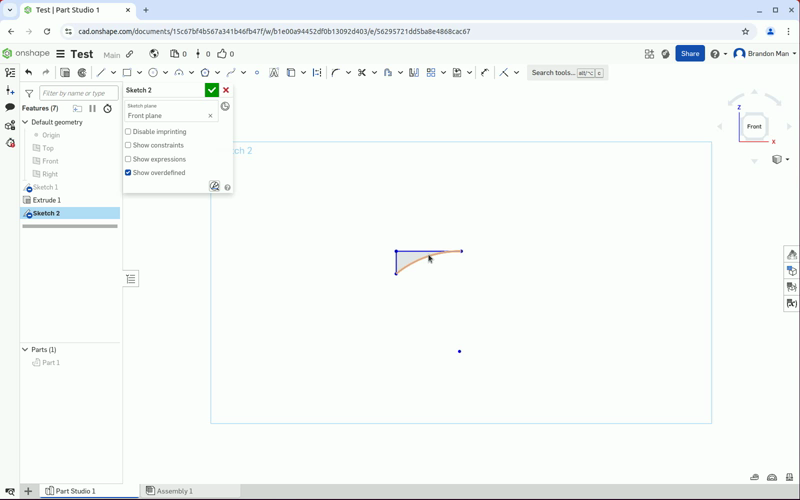
scroll(6)
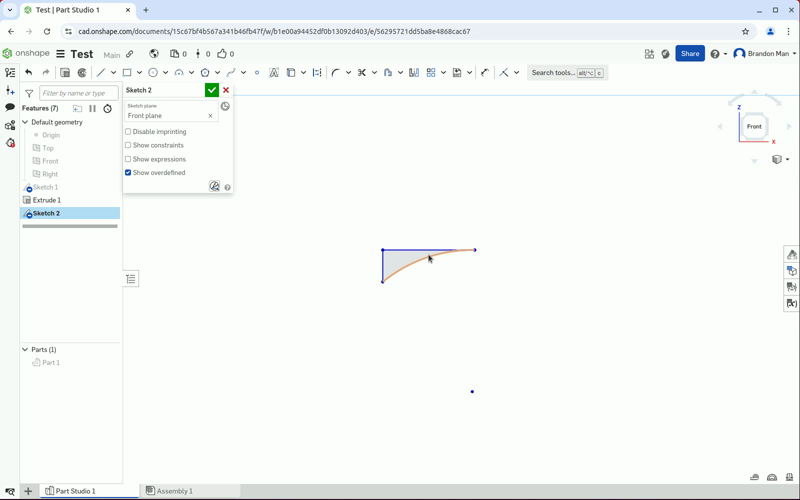
scroll(6)
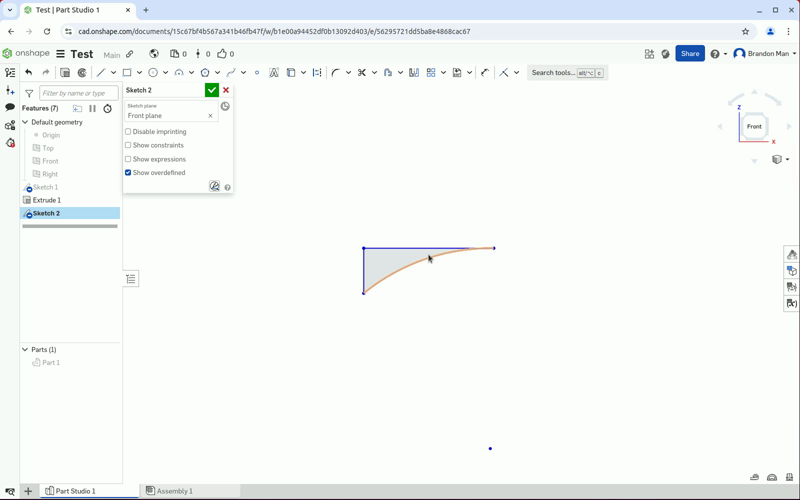
scroll(6)
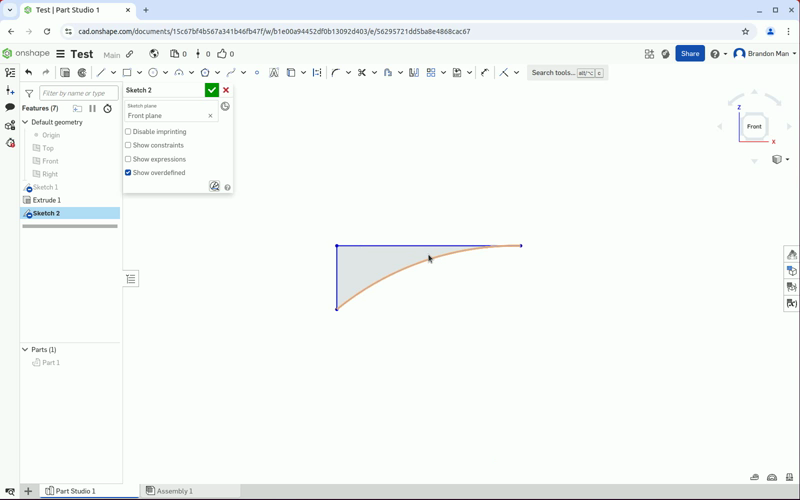
scroll(6)
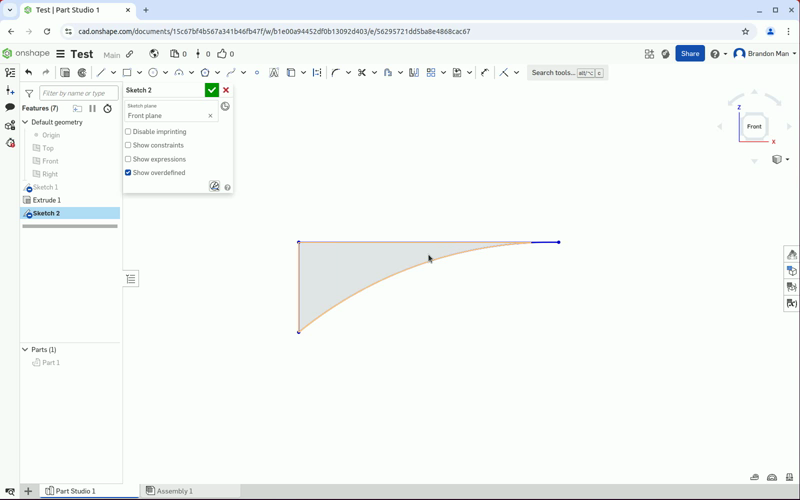
scroll(6)
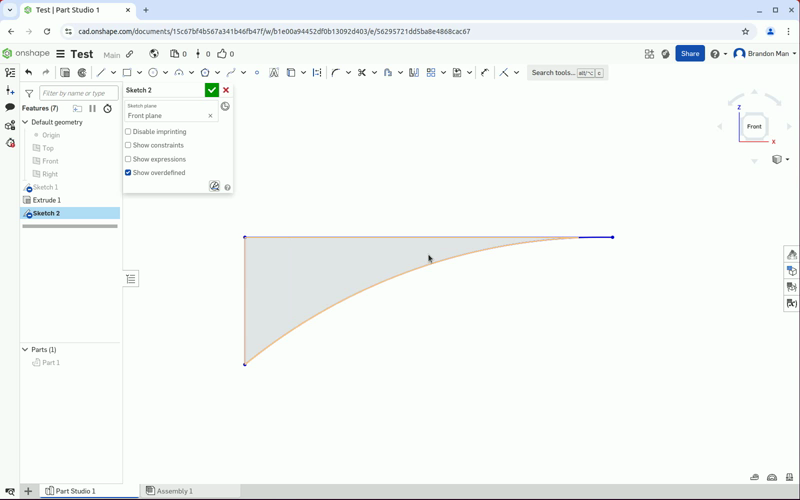
scroll(6)
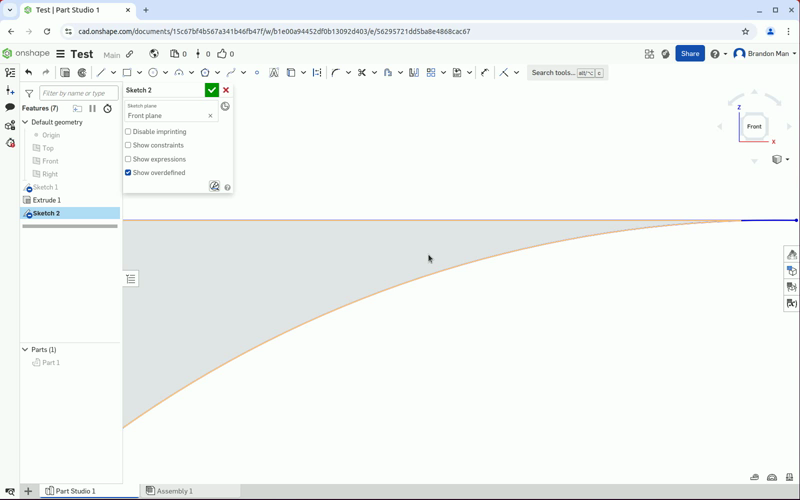
click(428, 254)
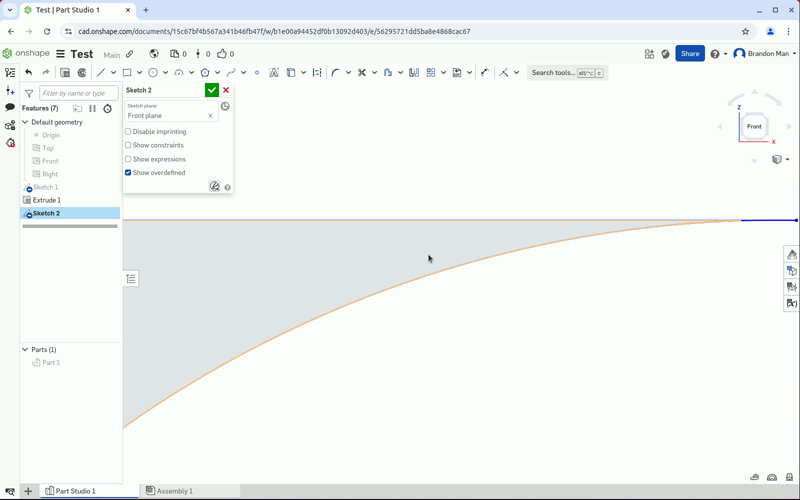
scroll(-6)
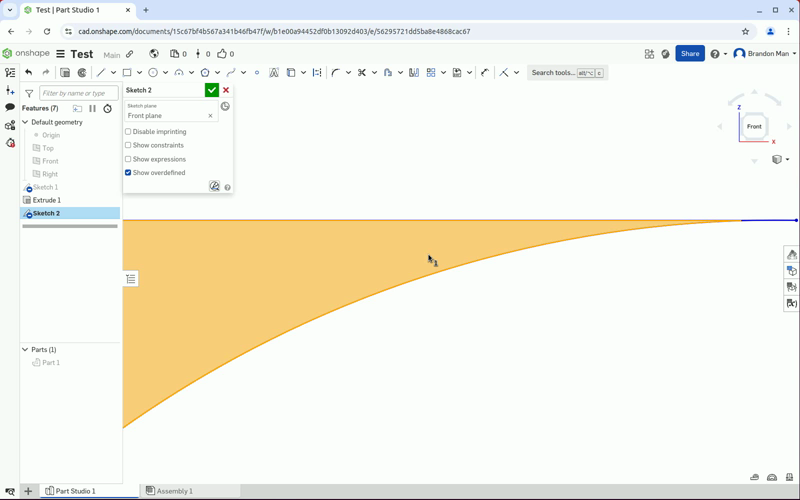
scroll(-6)
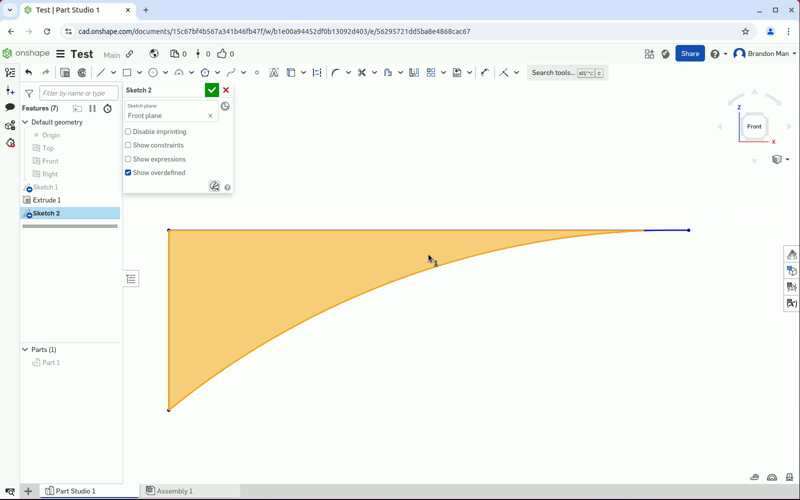
scroll(-6)
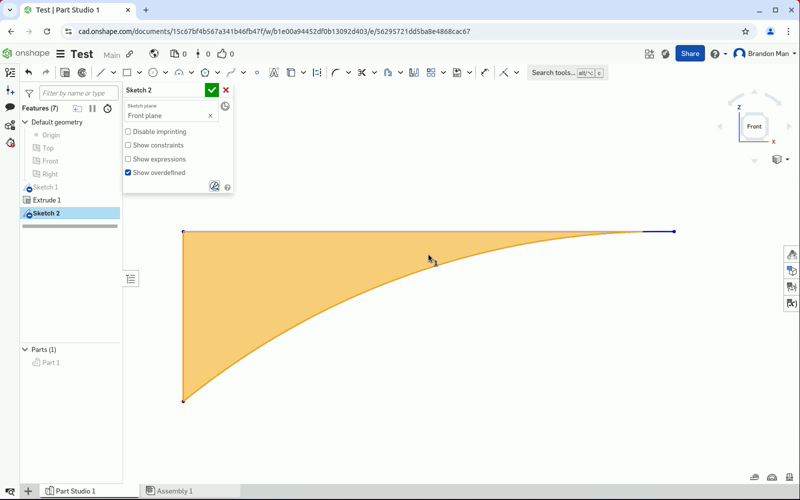
scroll(-6)
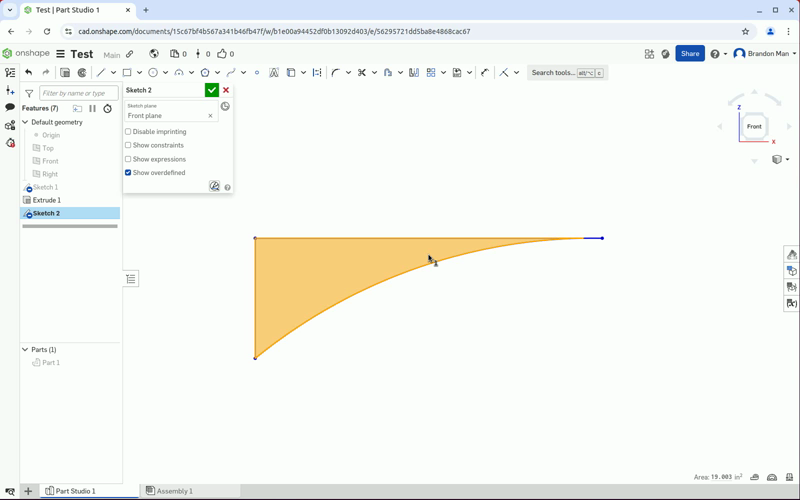
scroll(-6)
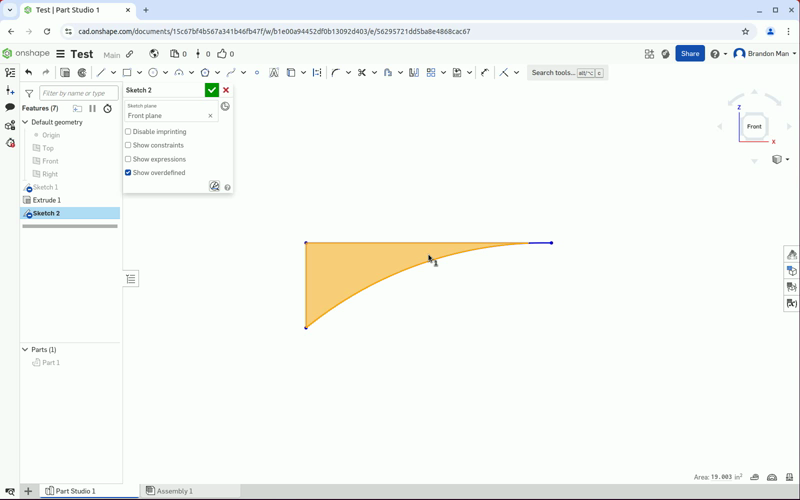
scroll(-6)
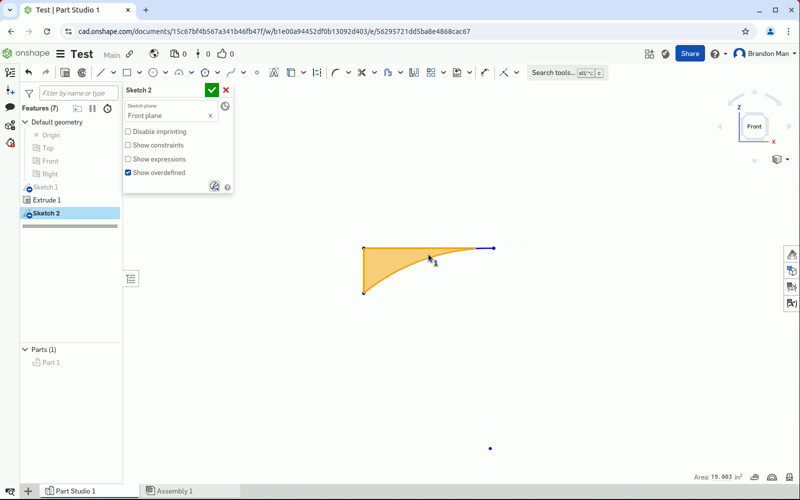
scroll(-6)
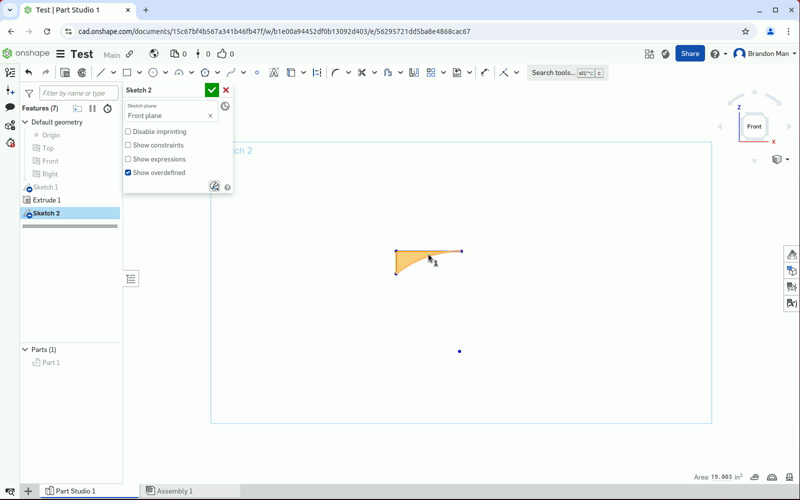
mouse_move(73, 352)
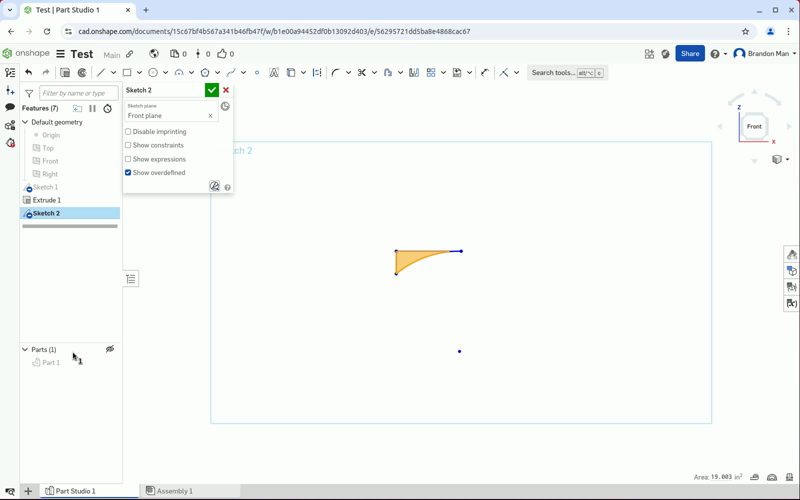
key(shift+y)
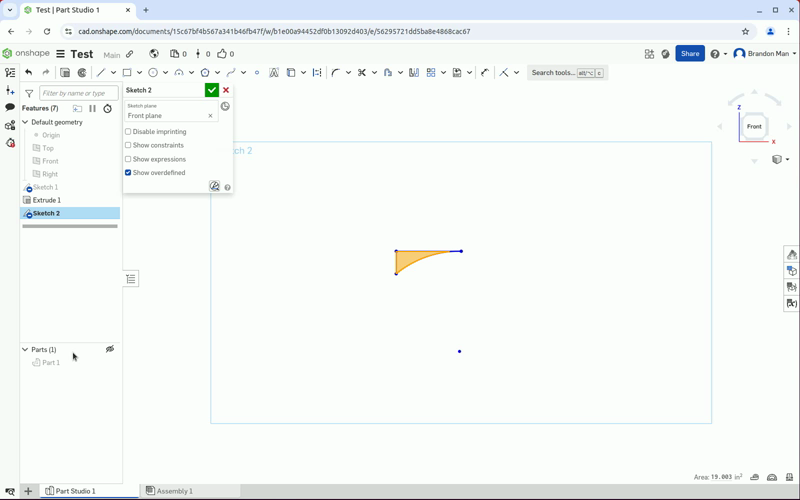
key(shift+e)
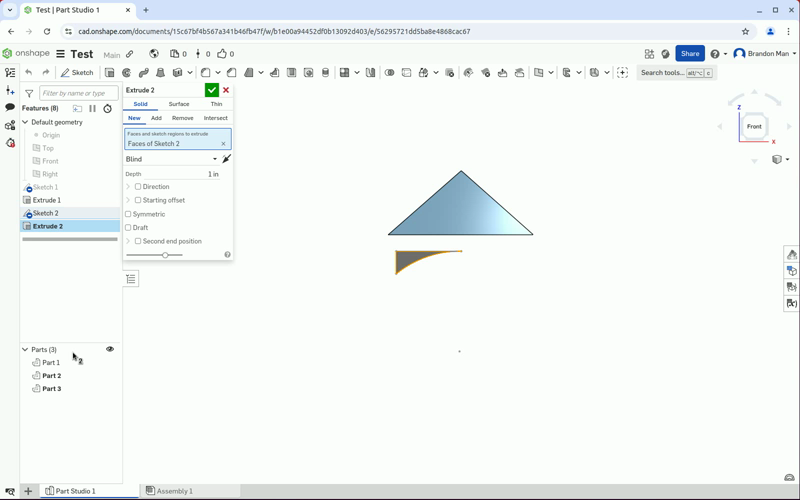
mouse_move(143, 106)
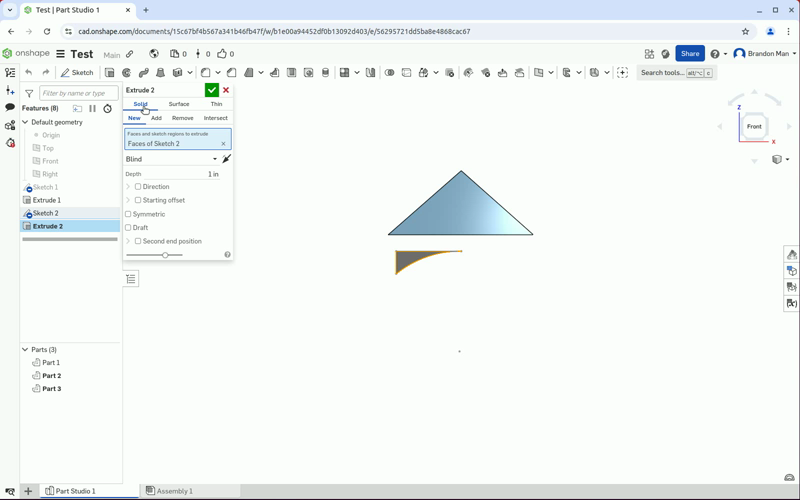
click(143, 106)
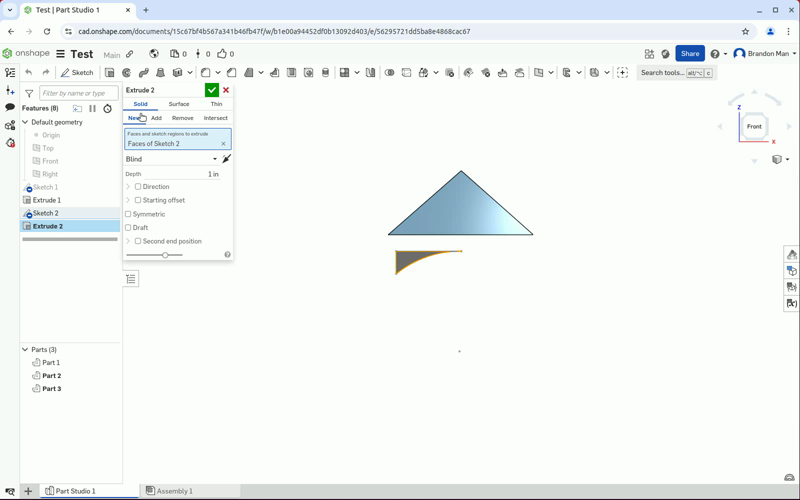
mouse_move(137, 120)
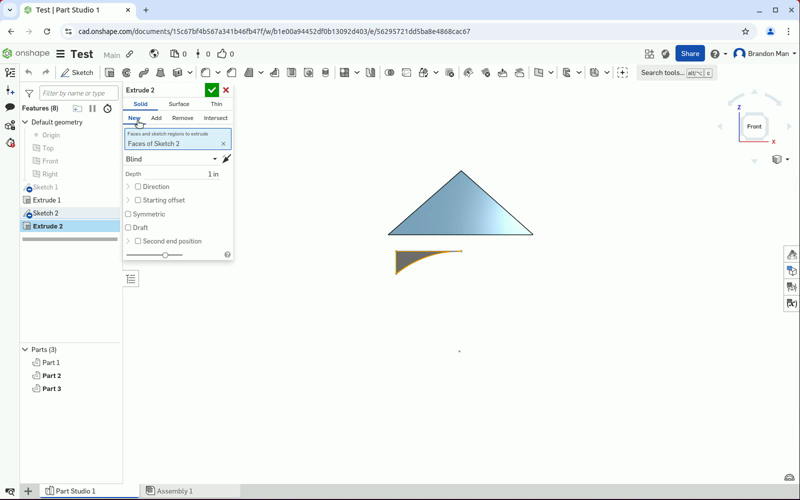
click(137, 120)
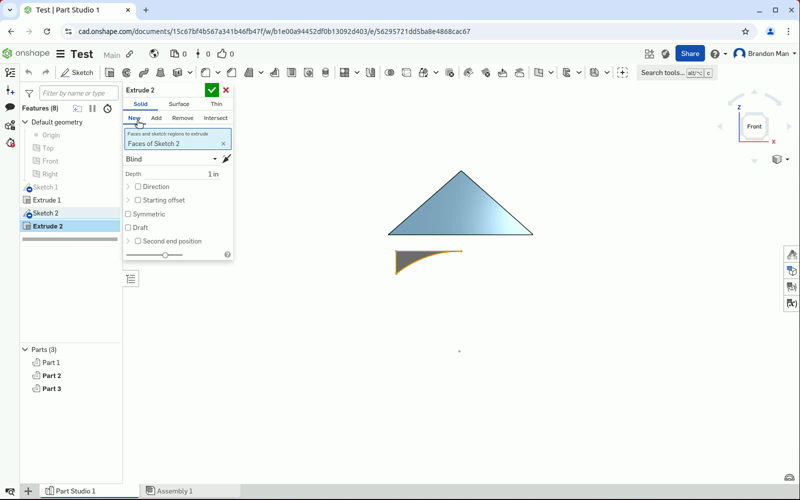
key(tab, 4)
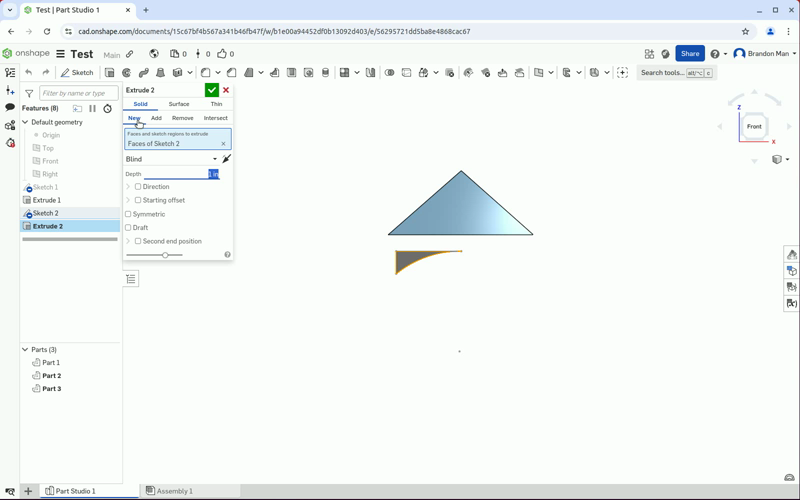
text(1.204)
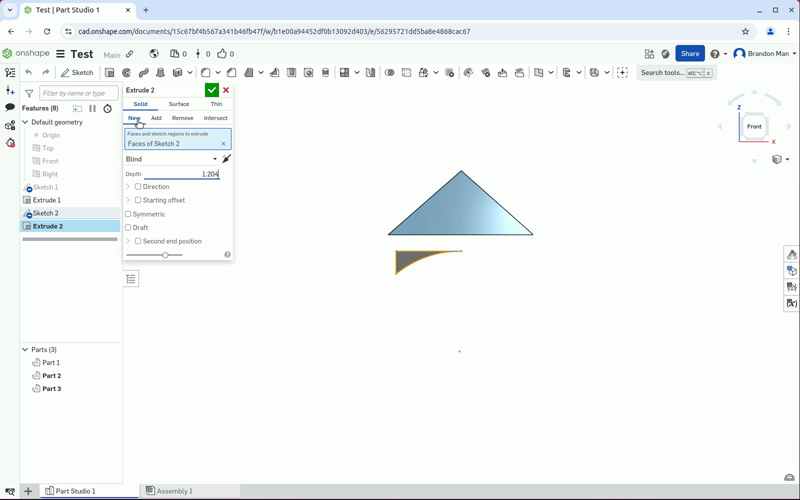
key(enter)
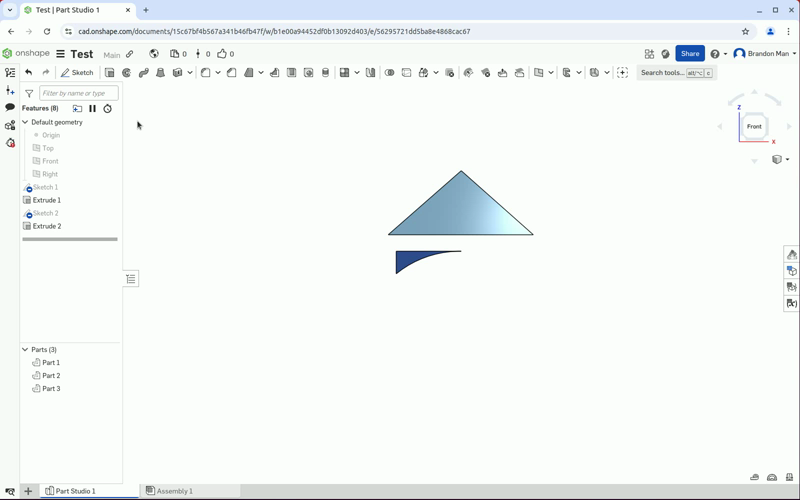
key(shift+h)
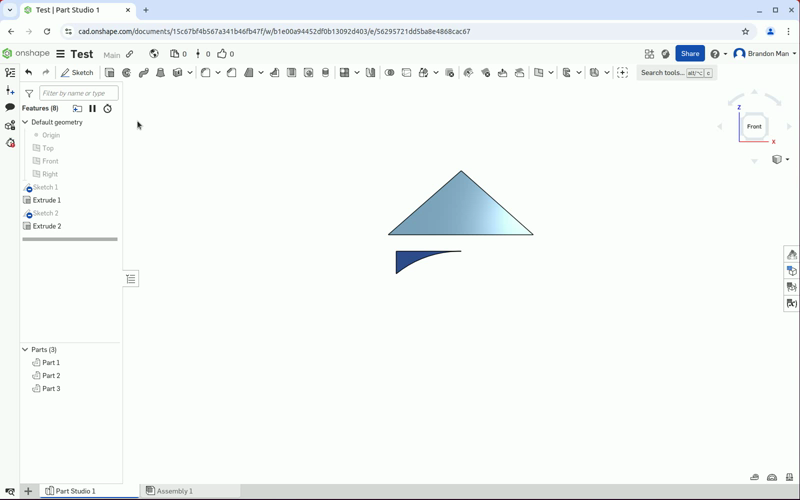
key(shift+h)
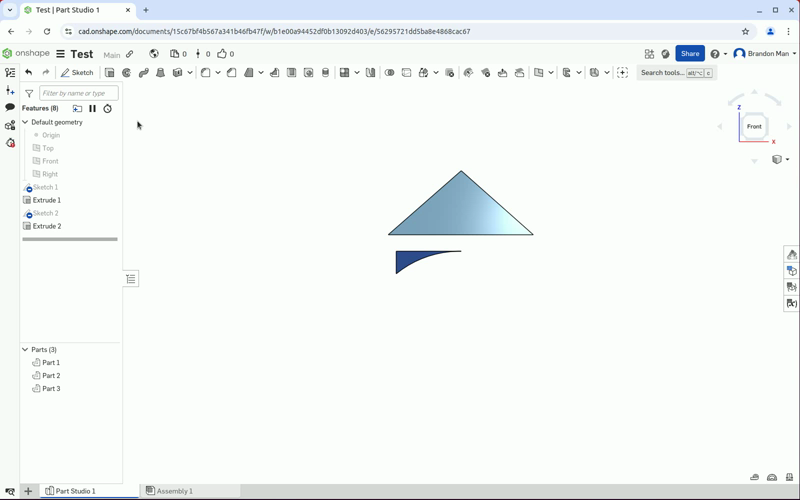
mouse_move(73, 189)
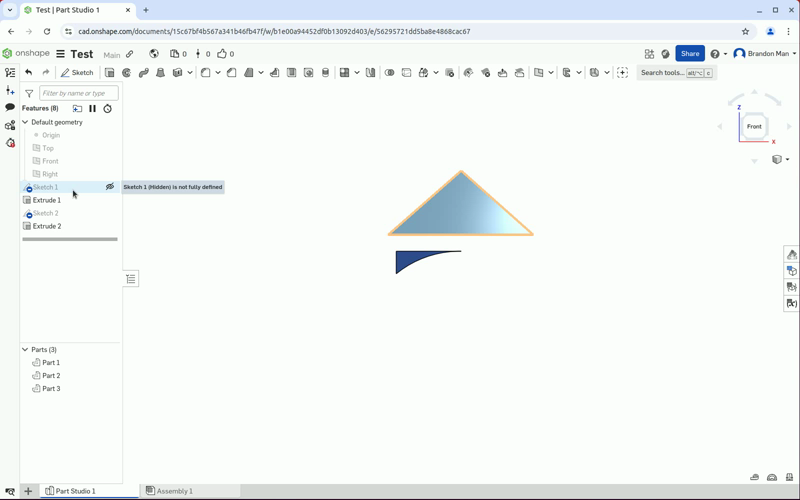
click(73, 189)
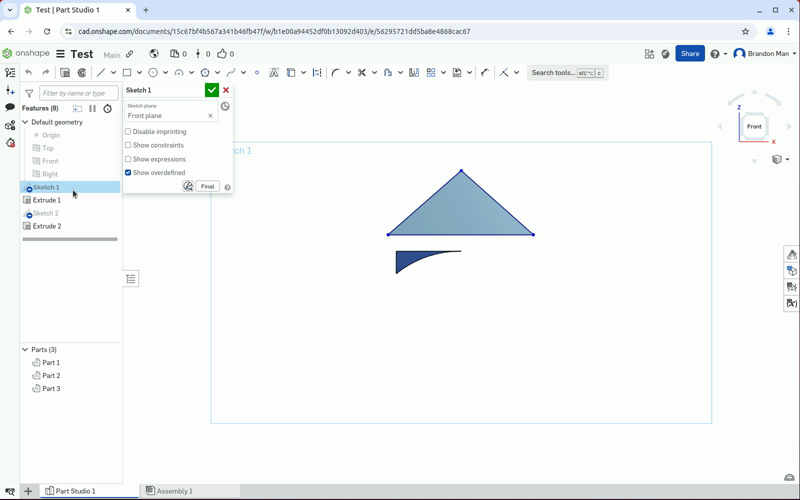
mouse_move(229, 92)
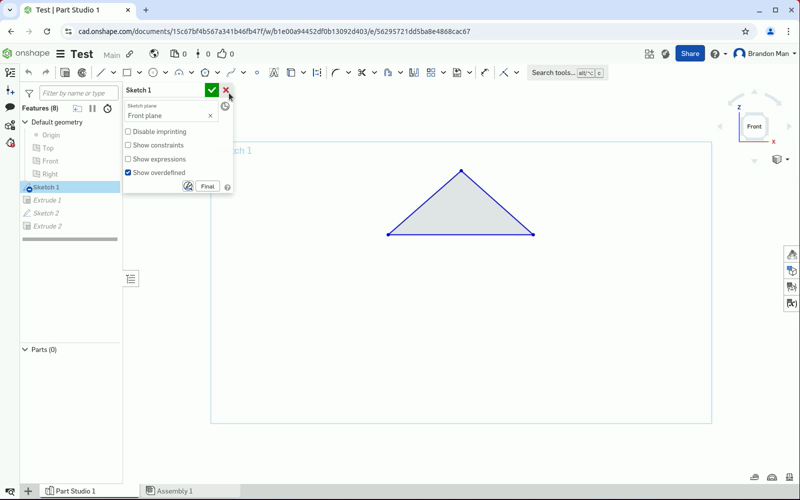
click(229, 92)
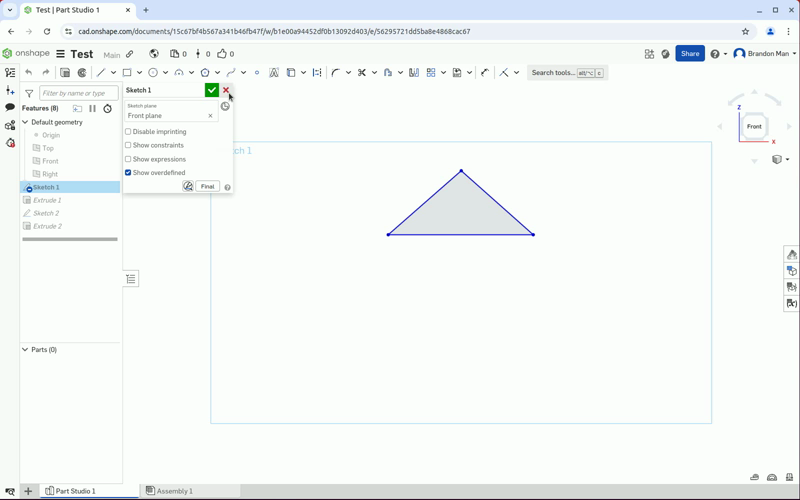
key(shift+s)
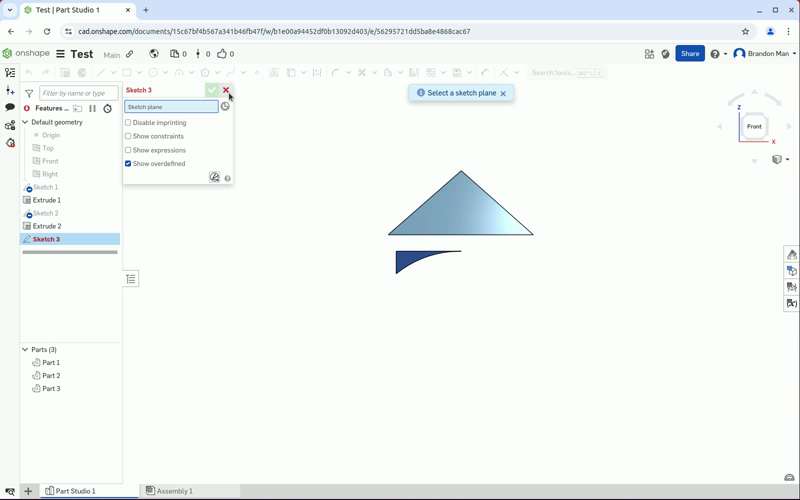
mouse_move(73, 163)
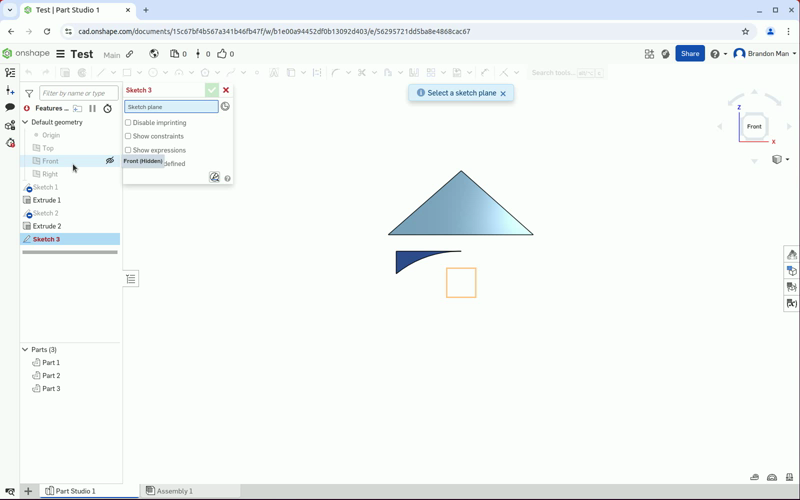
click(73, 163)
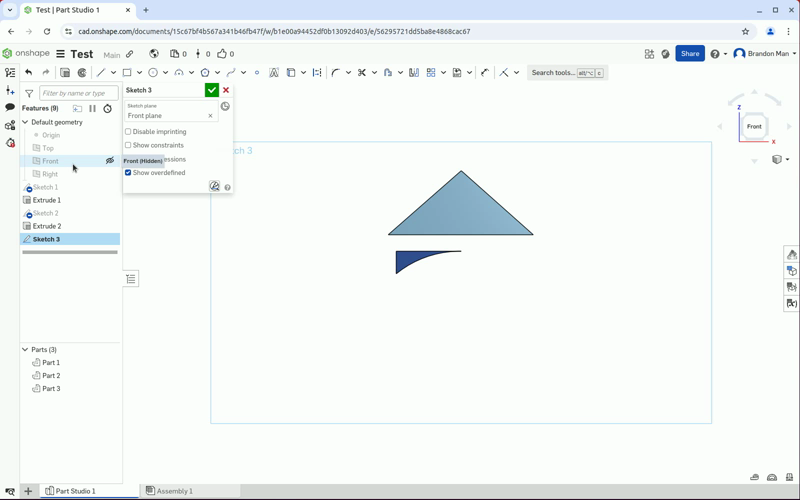
mouse_move(73, 352)
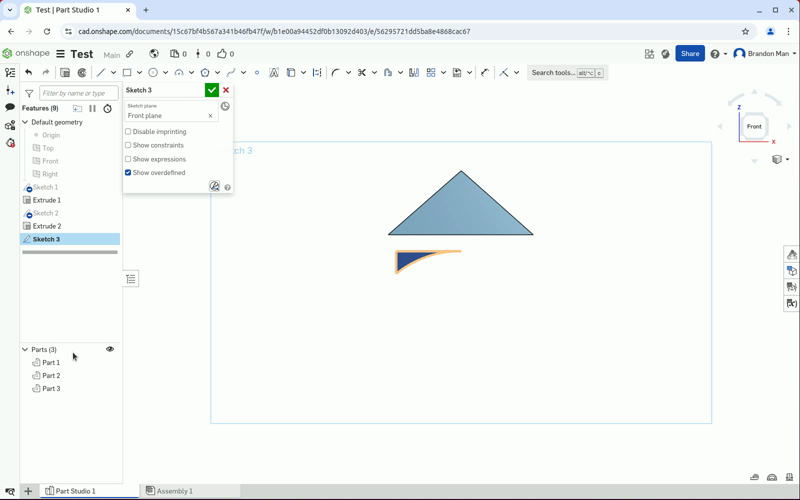
key(y)
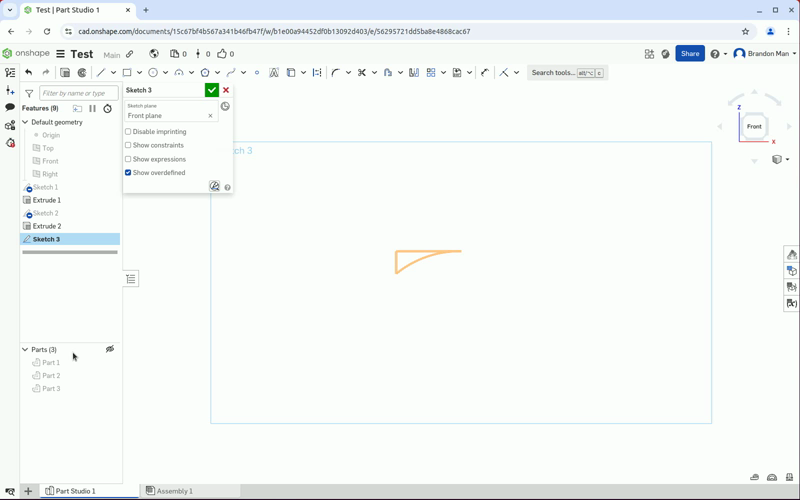
key(a)
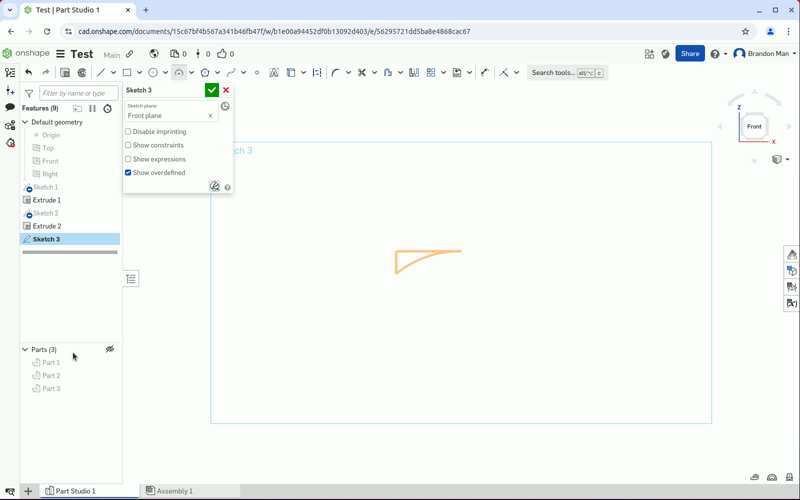
key_down(shift)
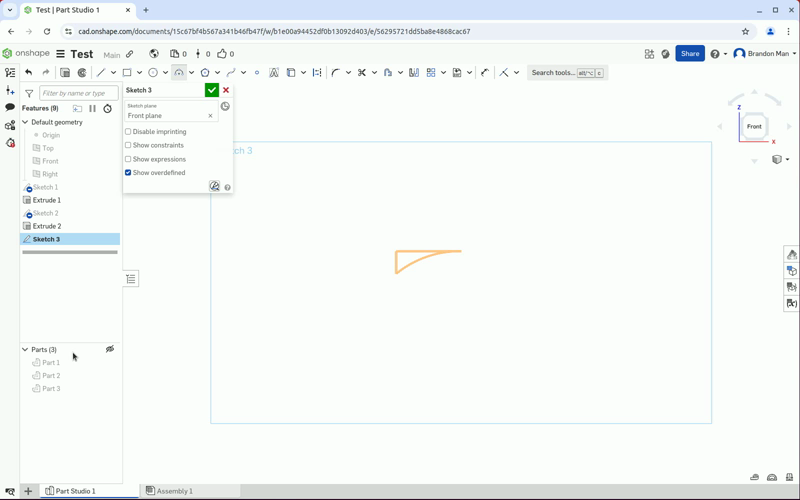
mouse_move(460, 250)
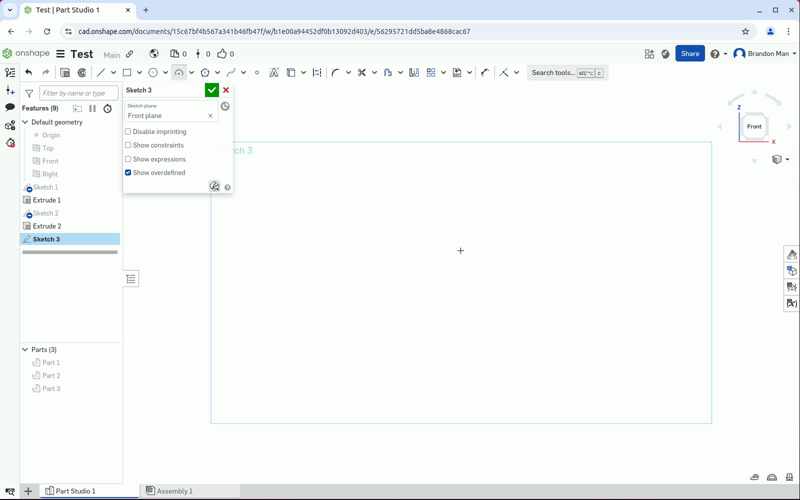
click(460, 250)
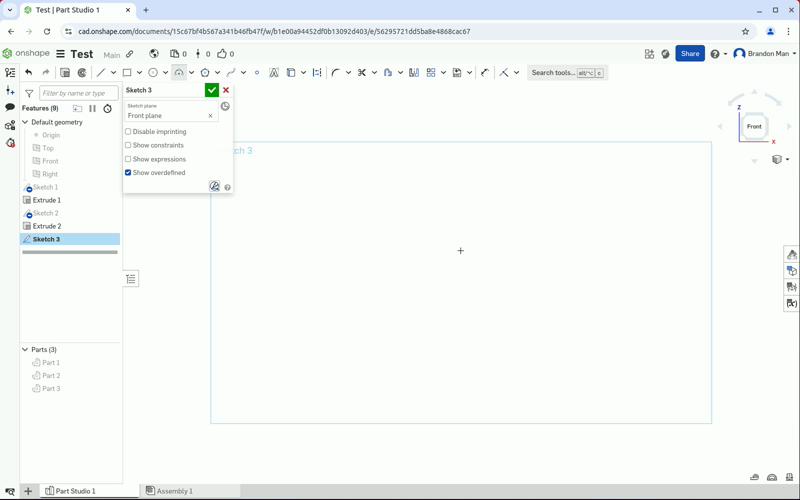
key_up(shift)
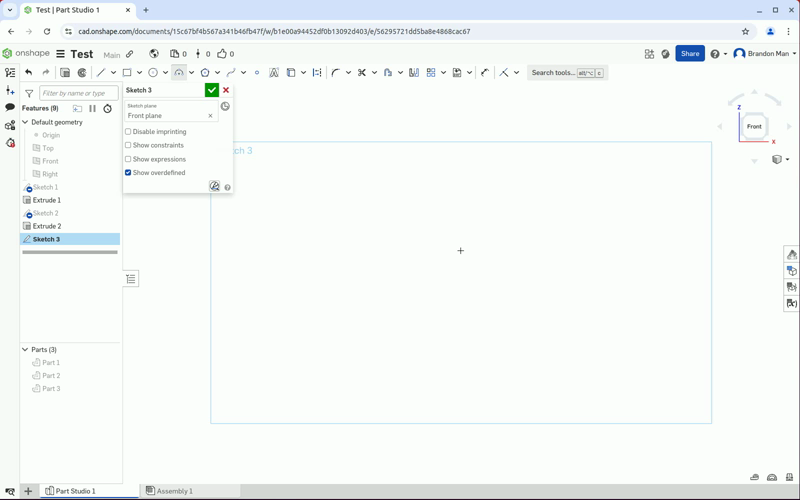
key_down(shift)
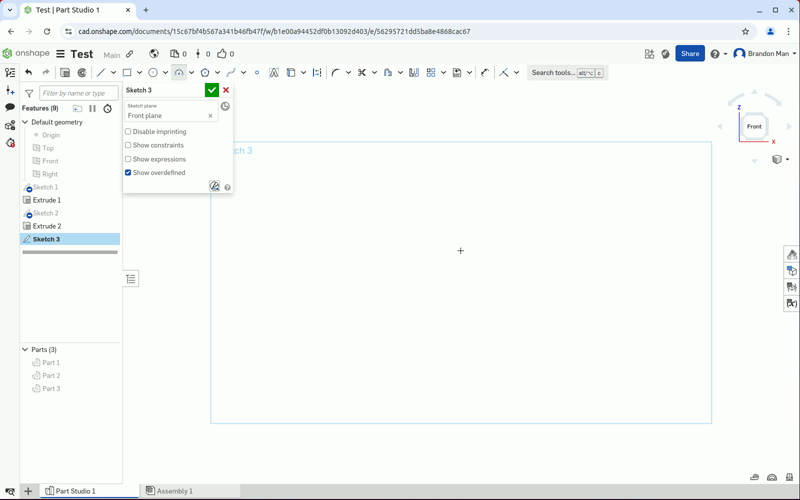
mouse_move(525, 272)
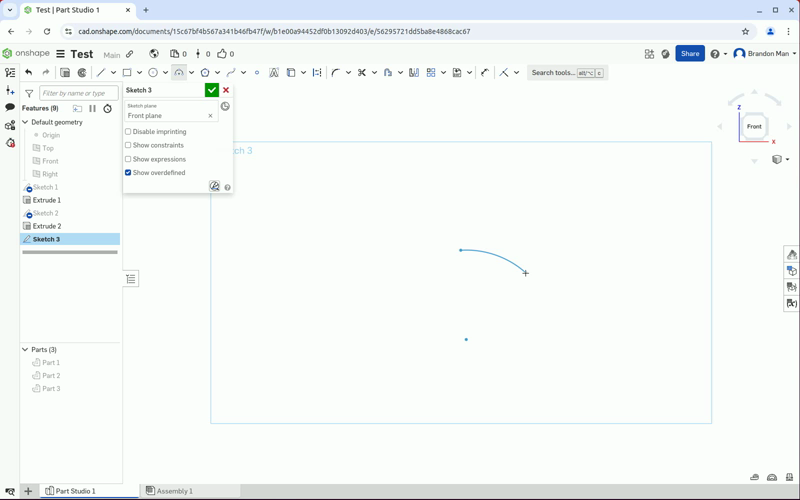
click(525, 272)
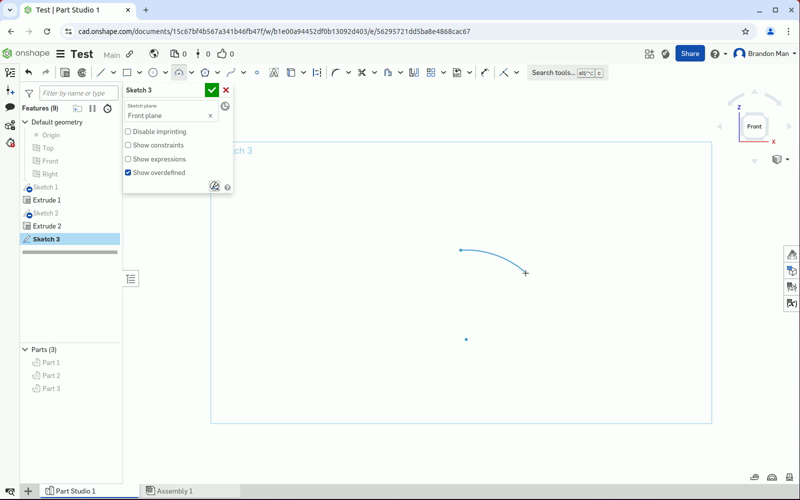
mouse_move(495, 255)
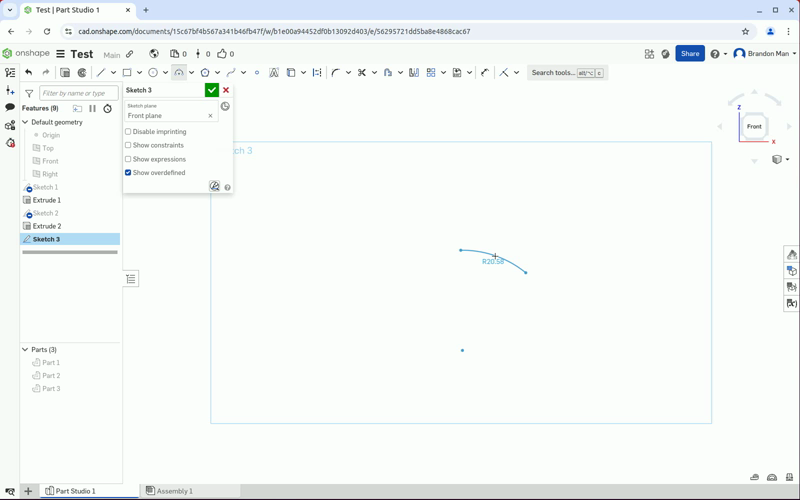
click(495, 255)
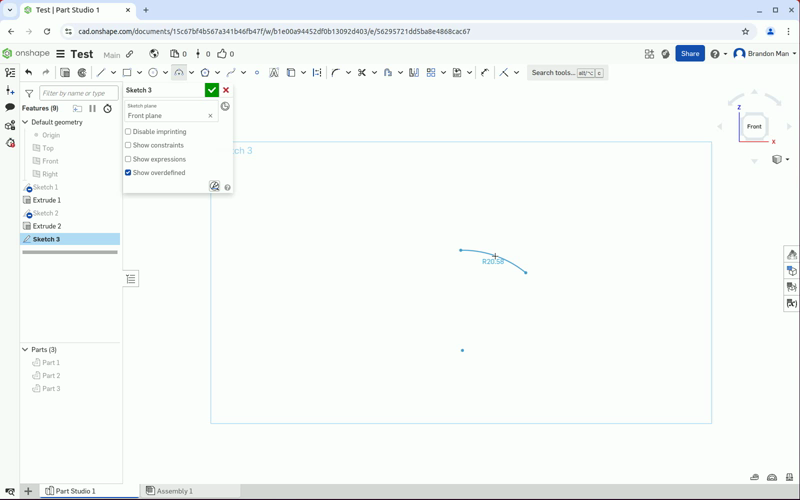
key_up(shift)
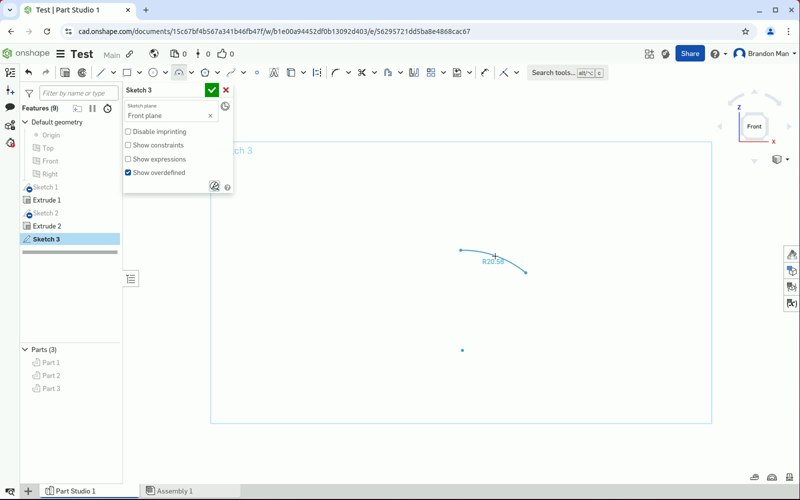
key(esc)
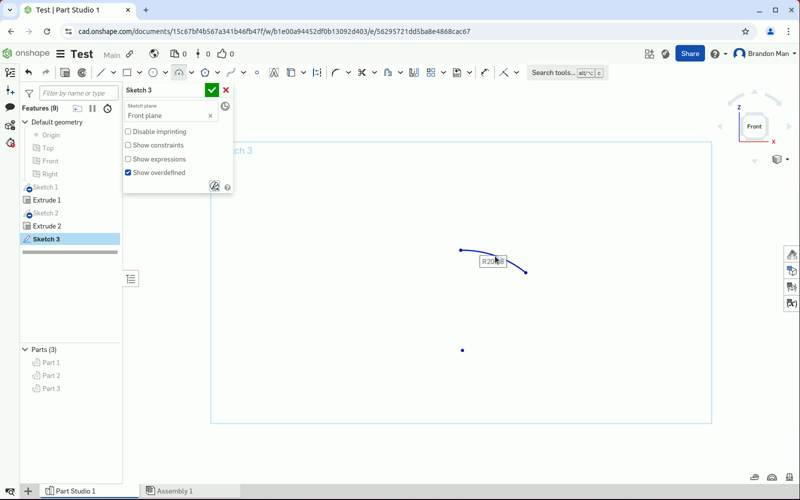
key(l)
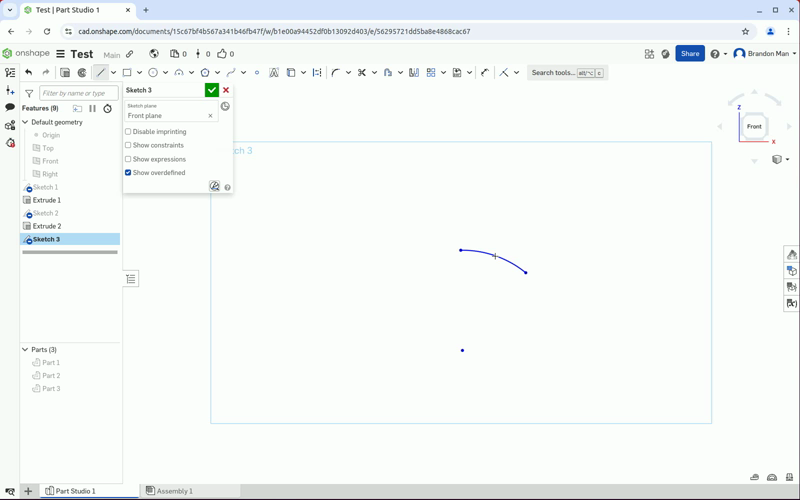
mouse_move(525, 272)
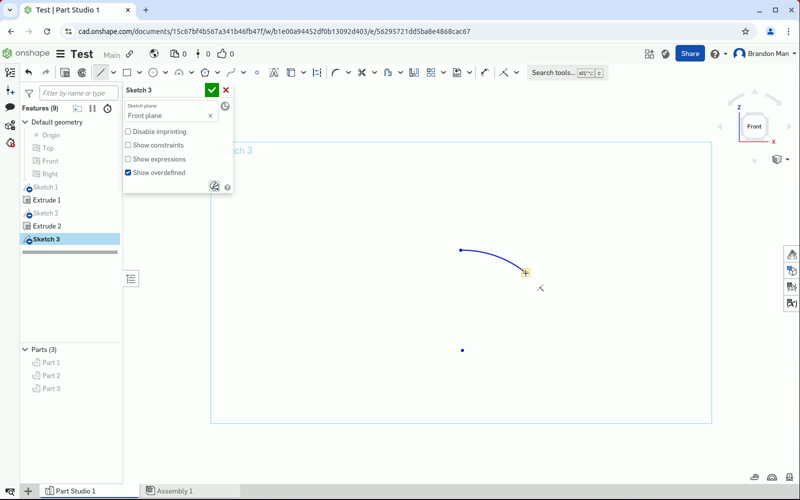
click(525, 272)
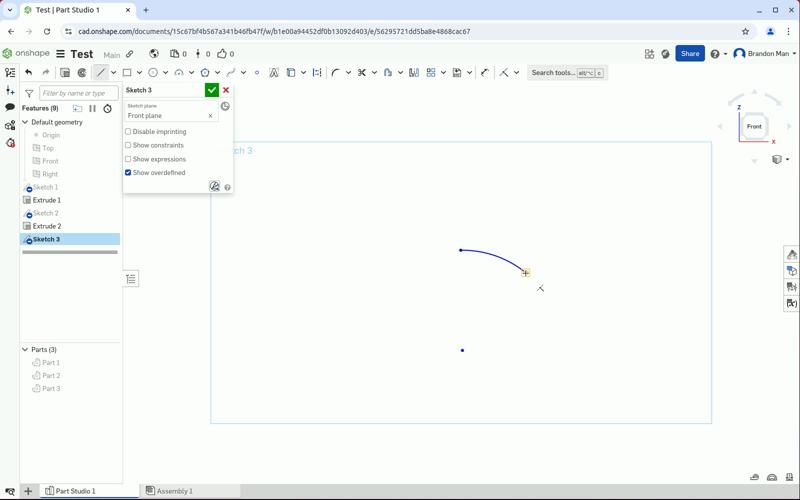
key_down(shift)
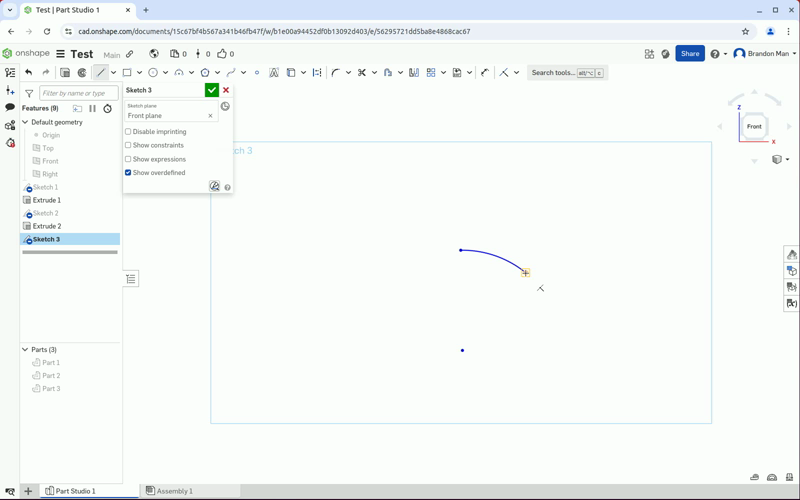
mouse_move(555, 272)
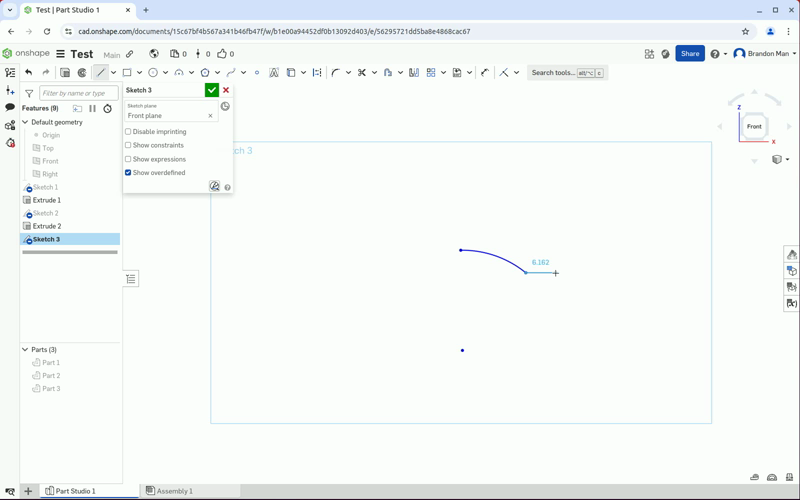
mouse_move(525, 250)
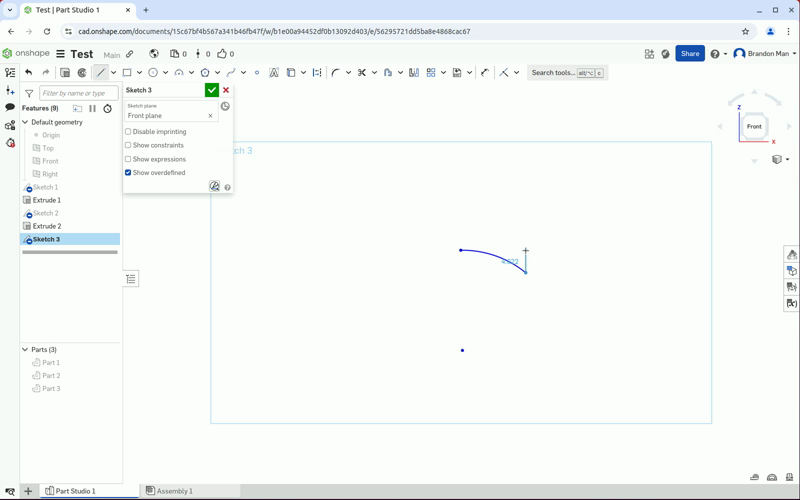
click(525, 250)
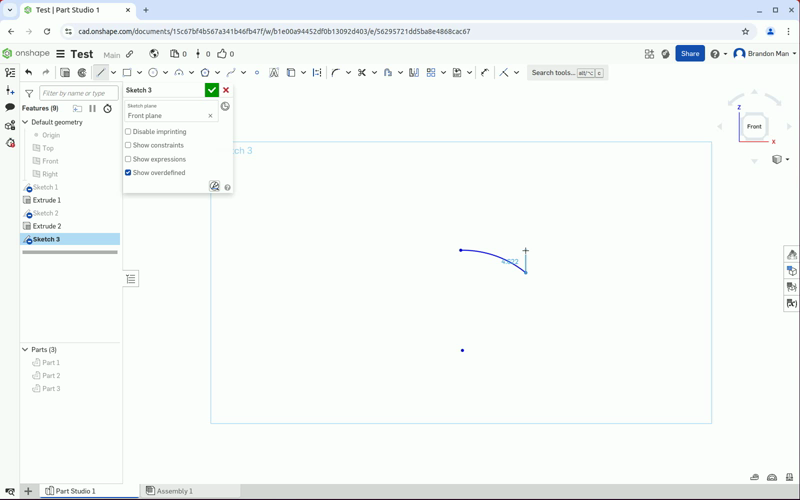
key_up(shift)
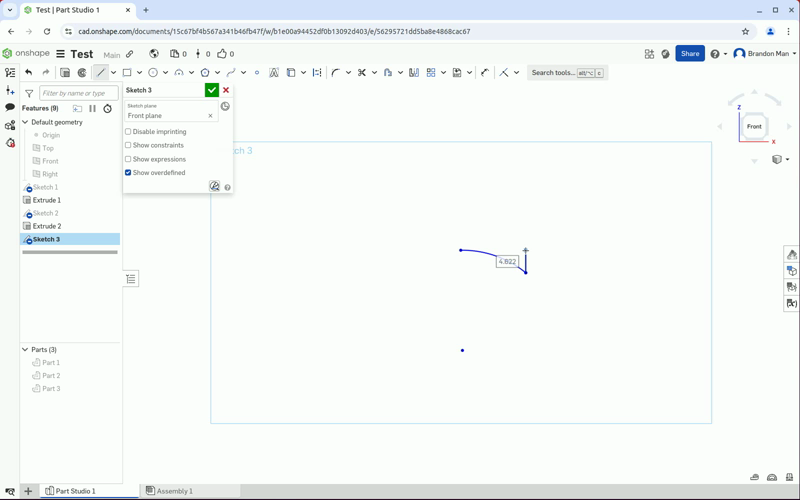
key_down(shift)
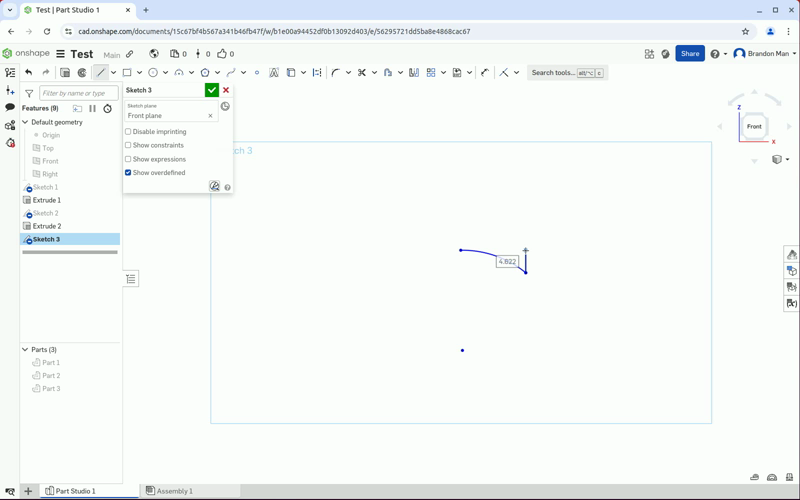
mouse_move(460, 250)
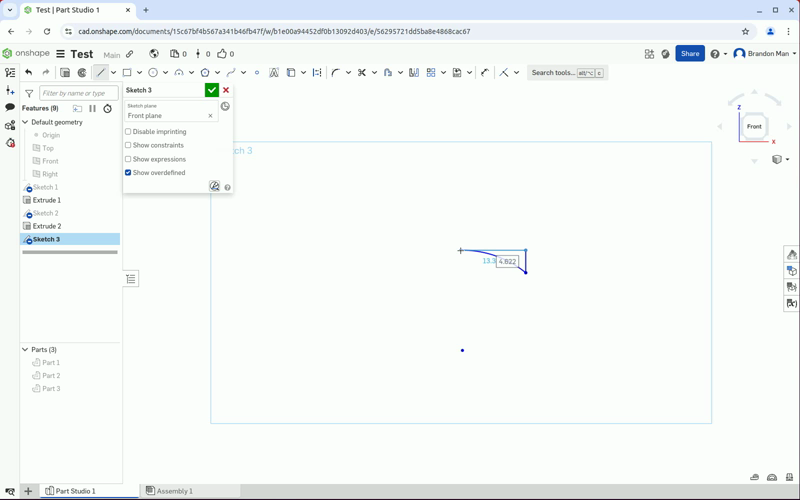
key_up(shift)
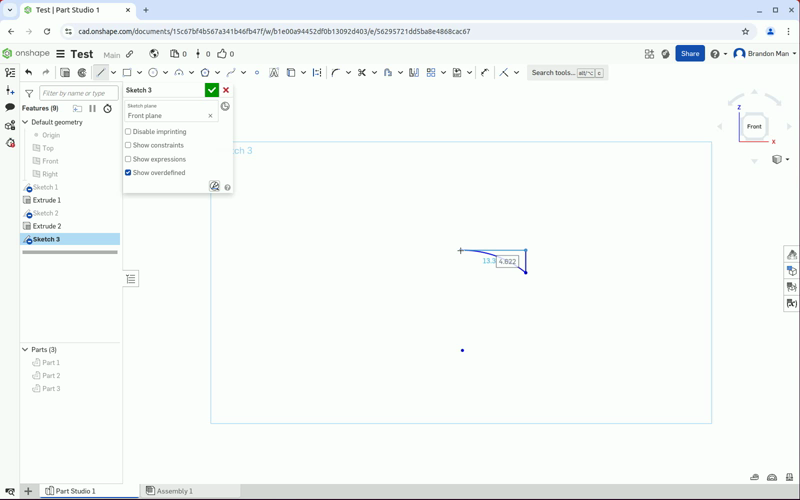
click(460, 250)
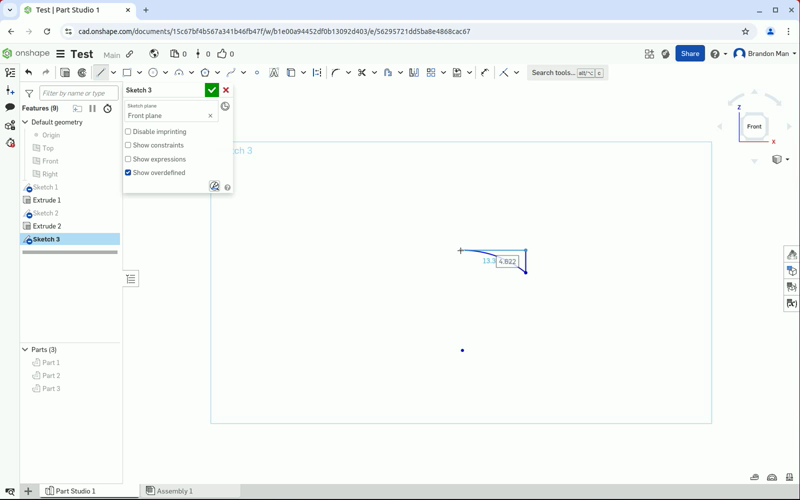
key(esc)
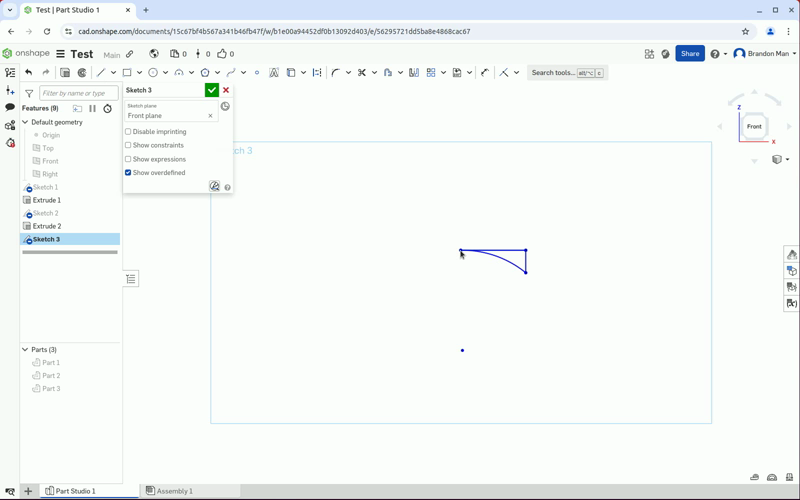
mouse_move(516, 253)
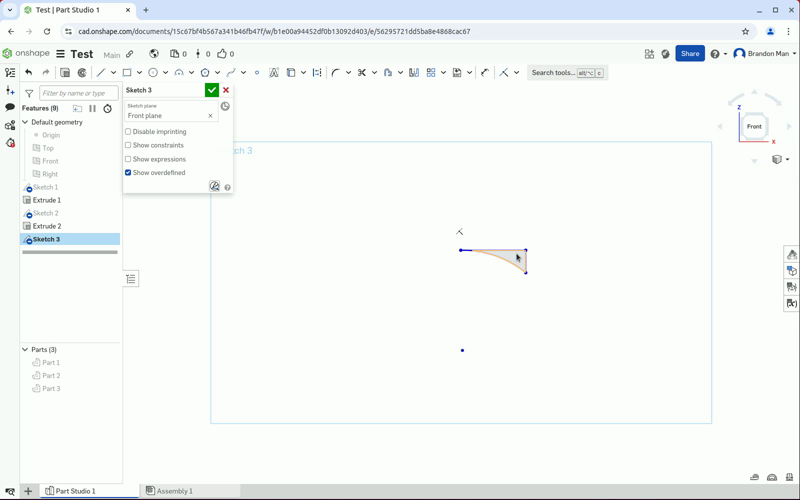
scroll(6)
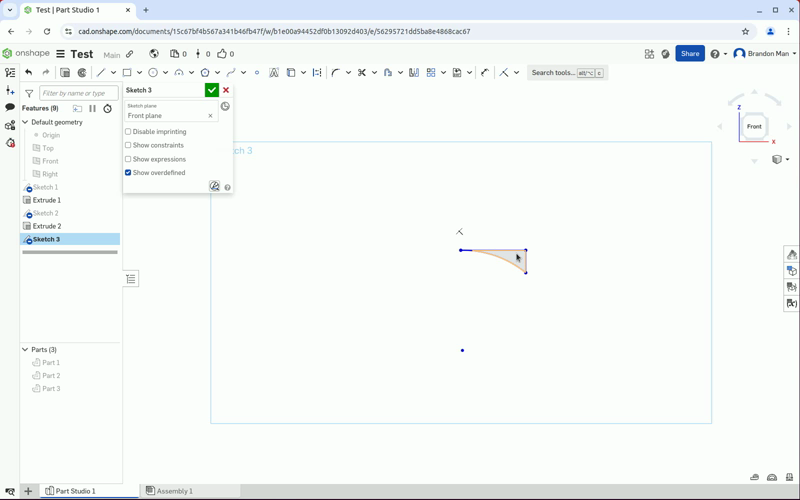
scroll(6)
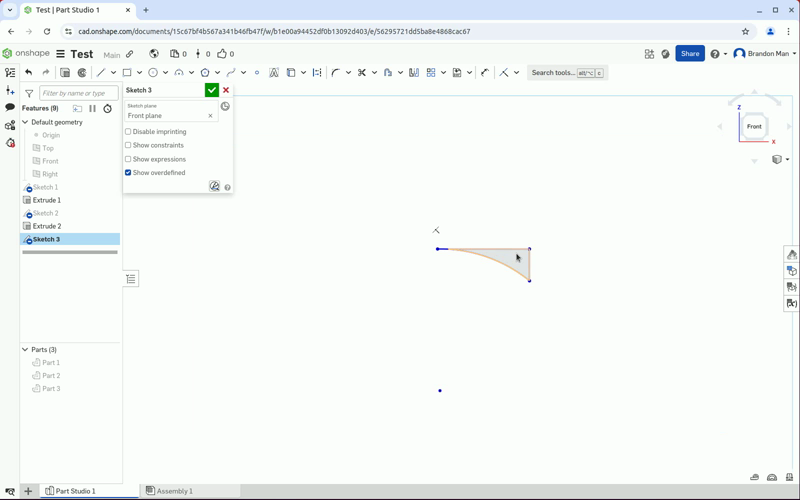
scroll(6)
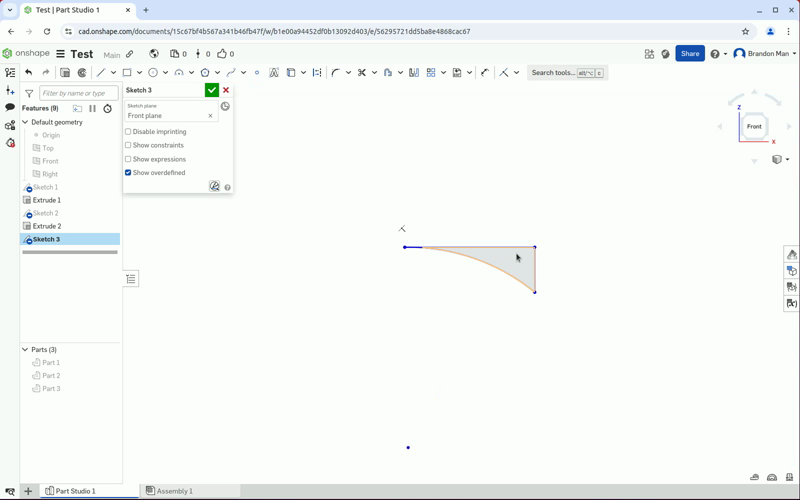
scroll(6)
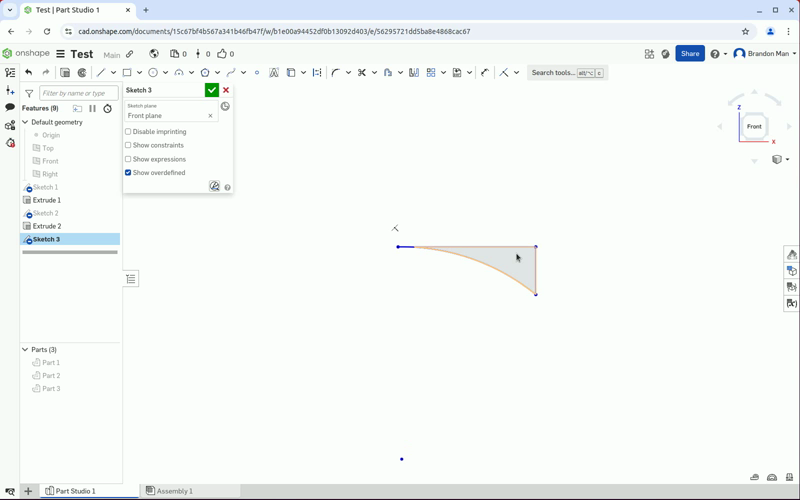
scroll(6)
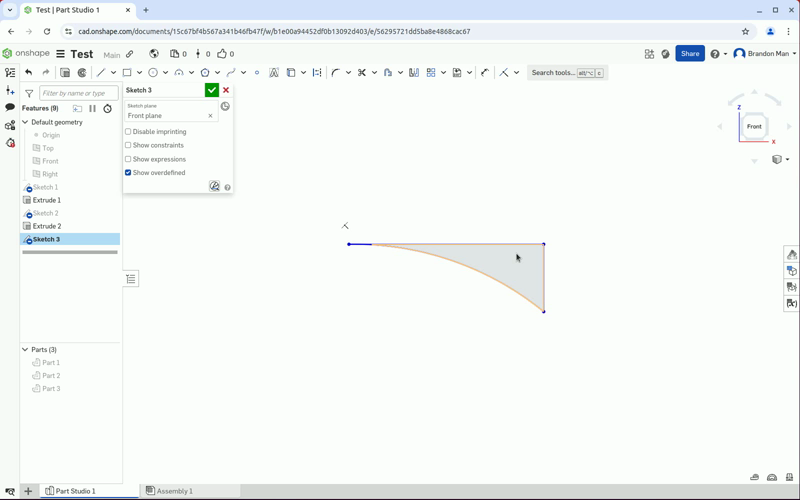
scroll(6)
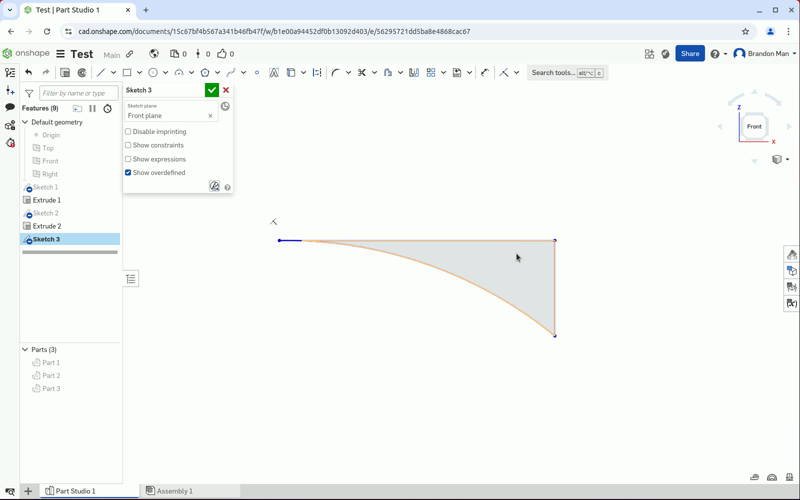
scroll(6)
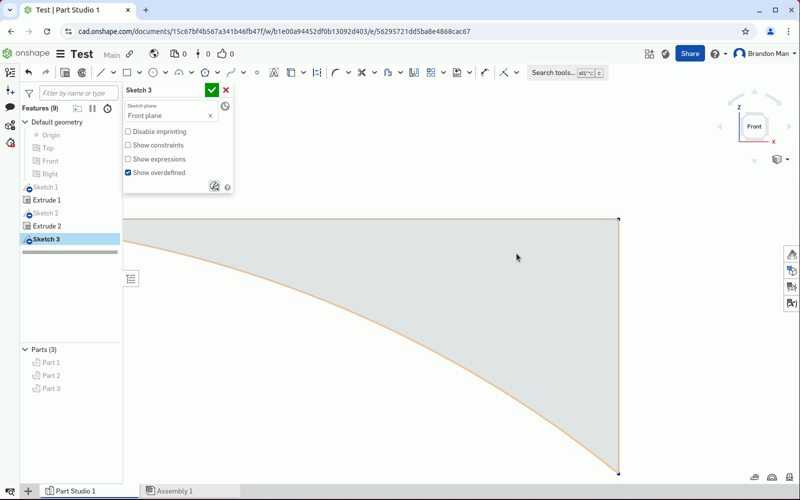
click(516, 253)
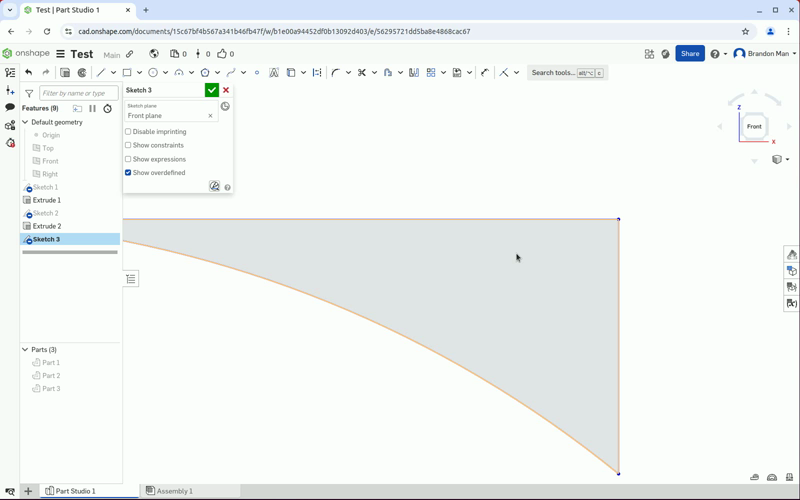
scroll(-6)
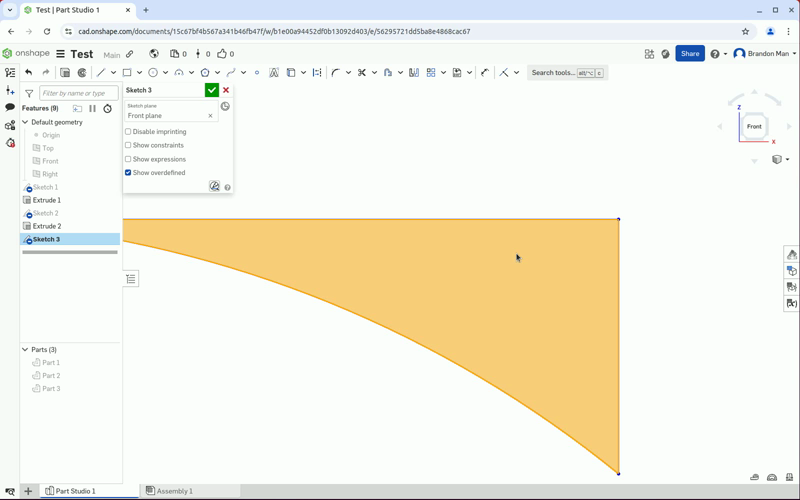
scroll(-6)
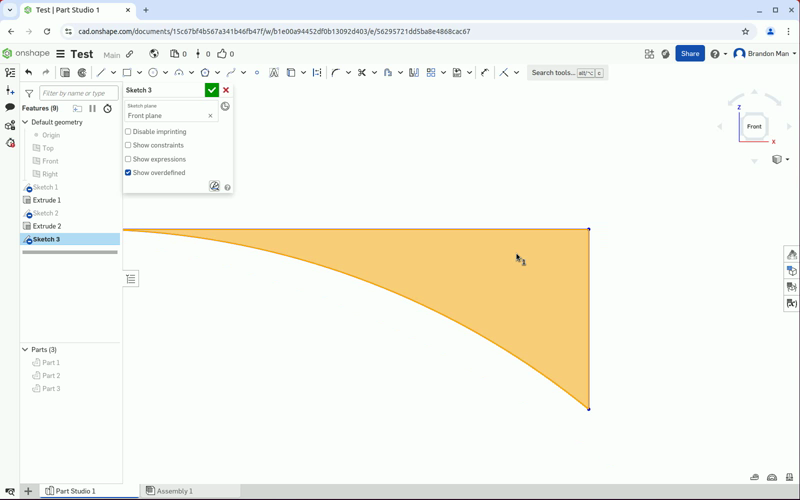
scroll(-6)
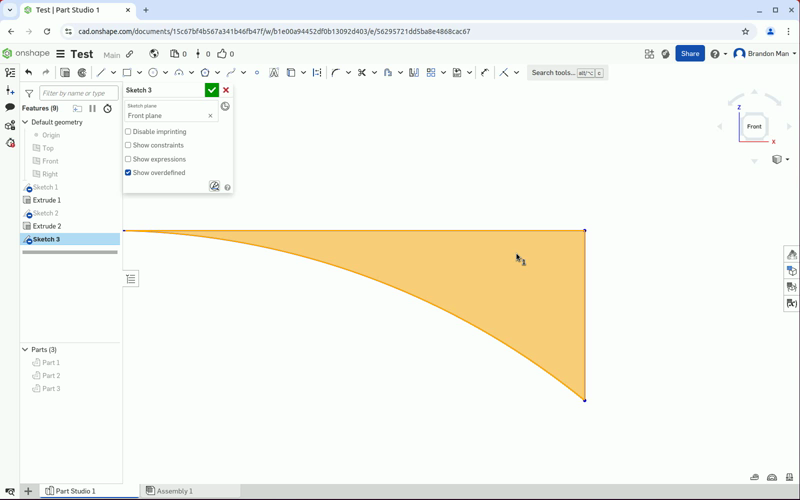
scroll(-6)
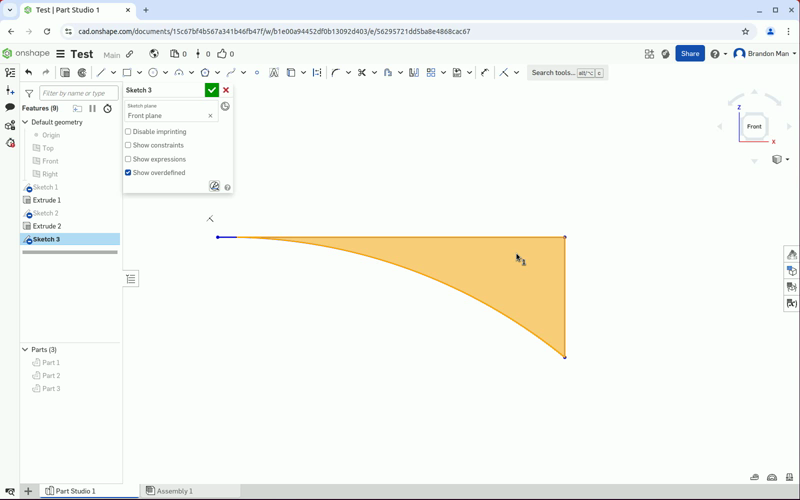
scroll(-6)
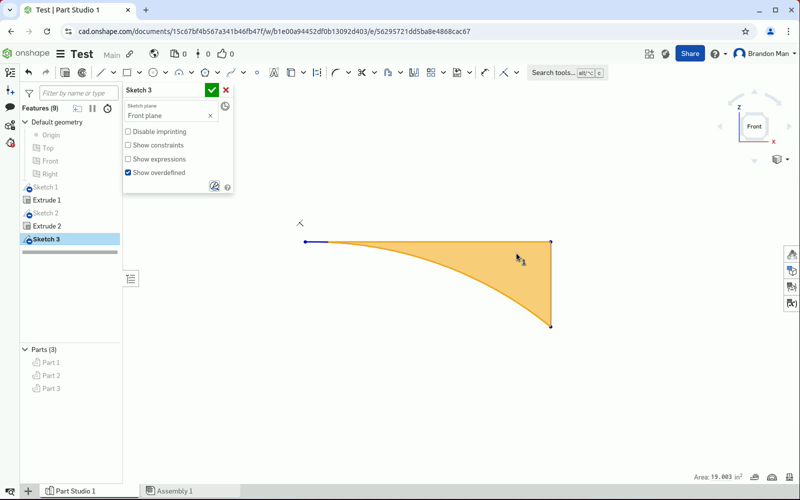
scroll(-6)
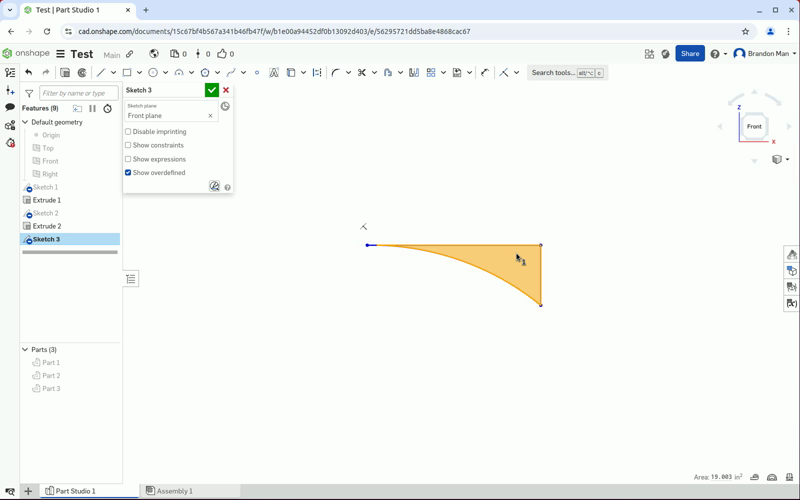
scroll(-6)
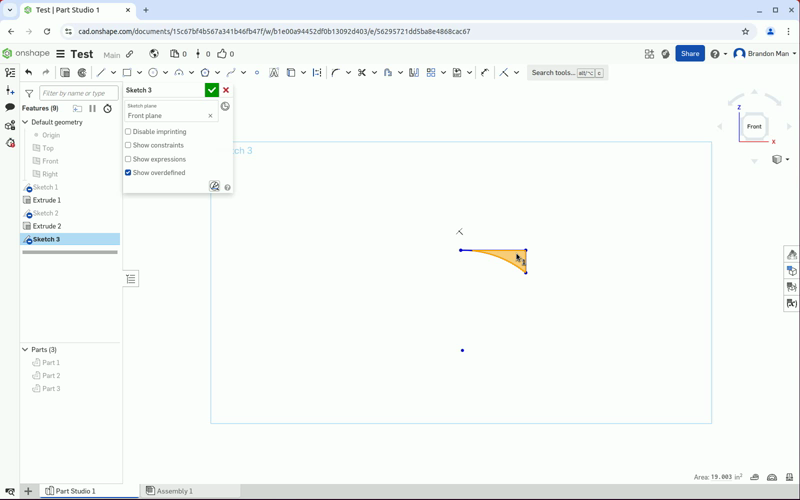
mouse_move(73, 352)
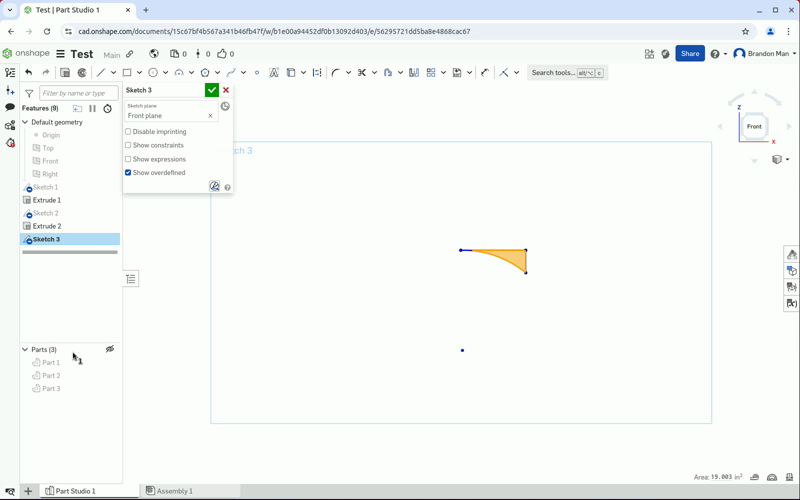
key(shift+y)
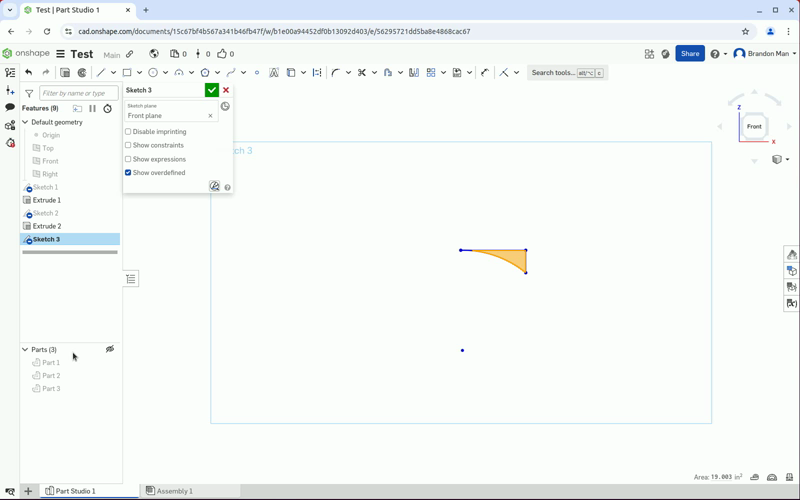
key(shift+e)
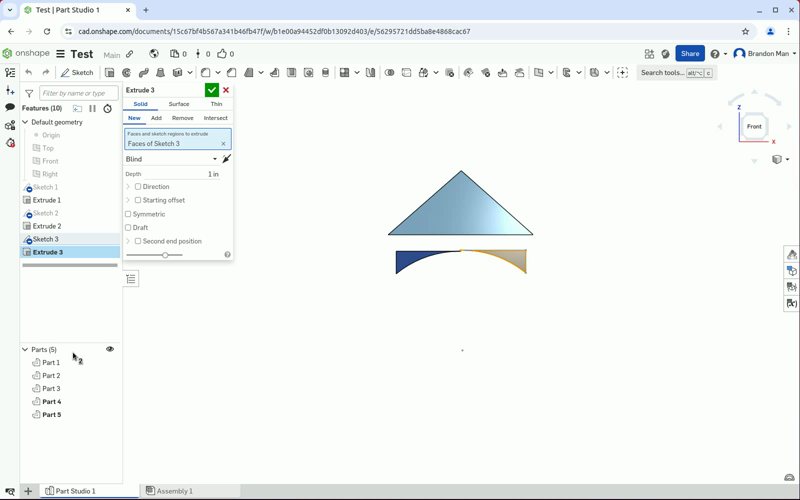
mouse_move(143, 106)
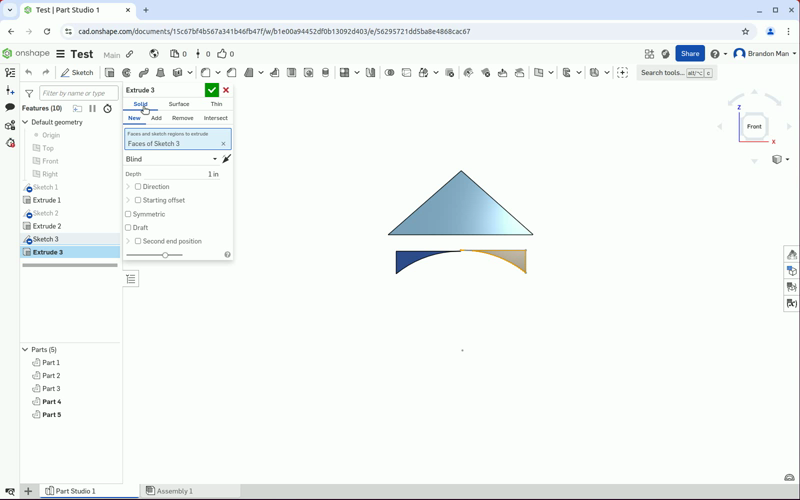
click(143, 106)
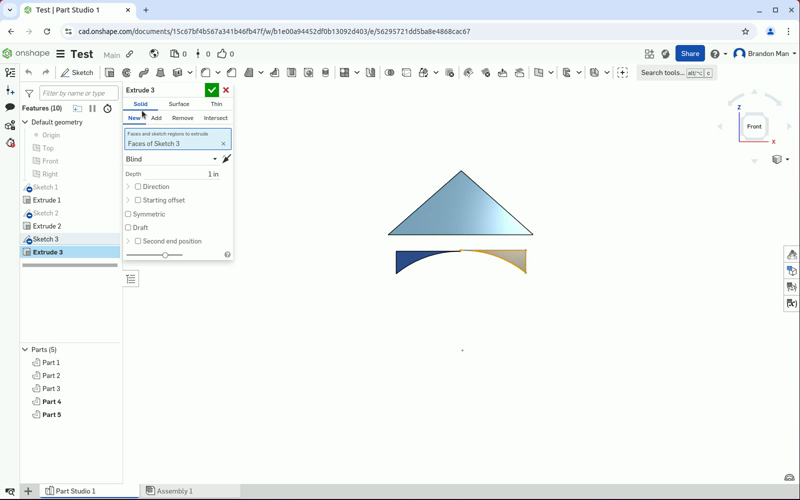
mouse_move(137, 120)
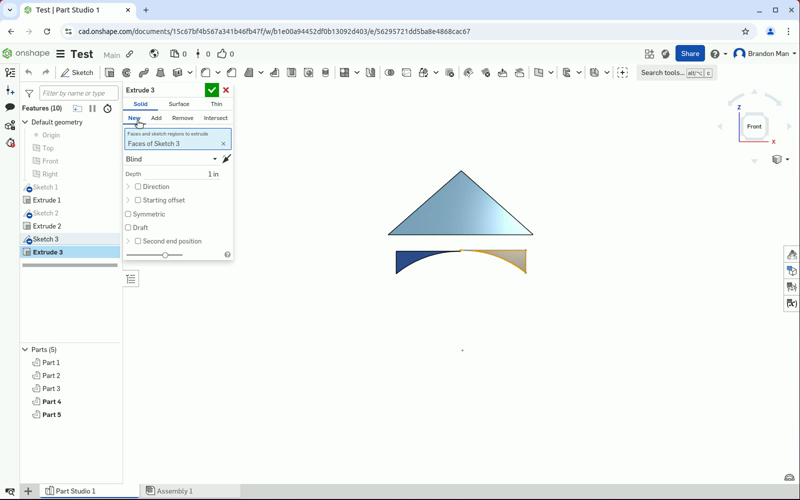
click(137, 120)
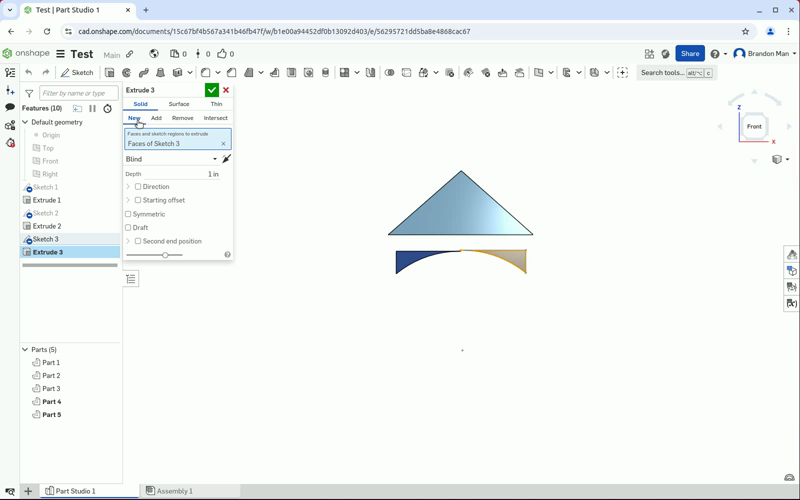
key(tab, 4)
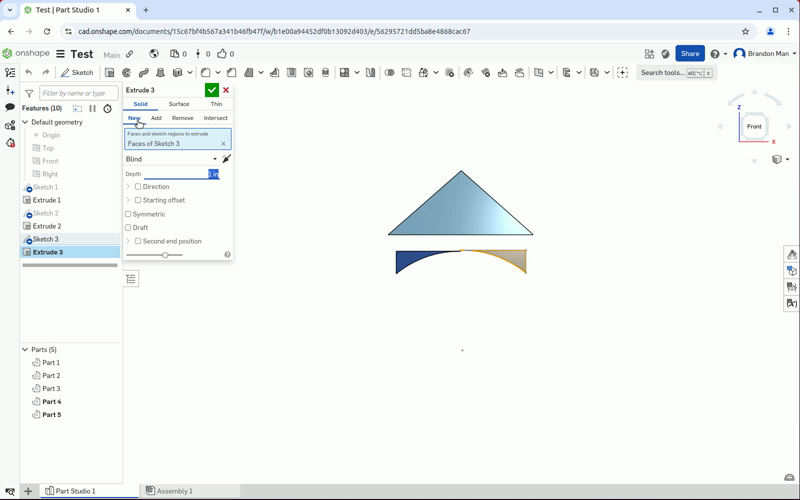
text(1.204)
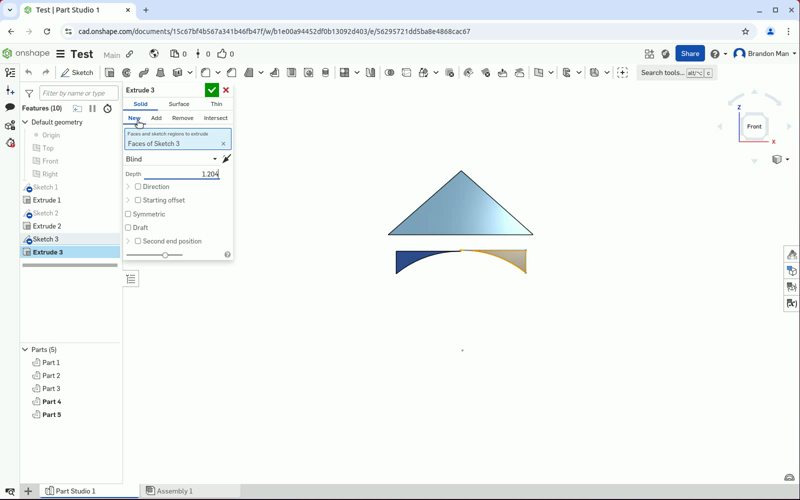
key(enter)
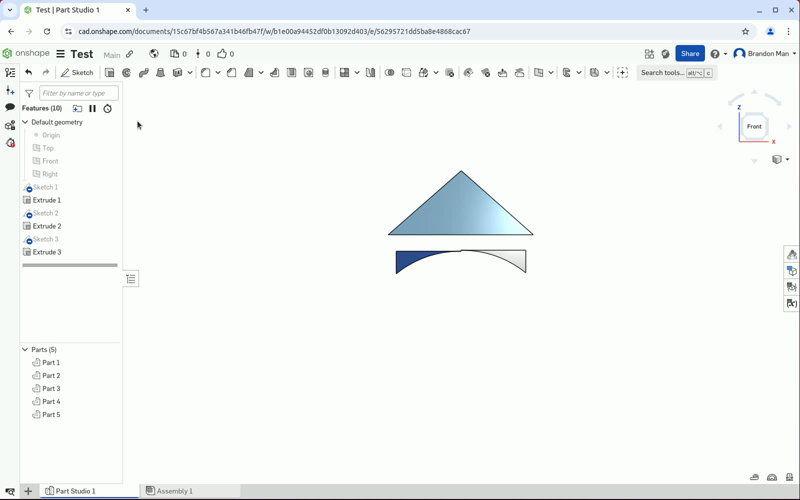
key(shift+h)
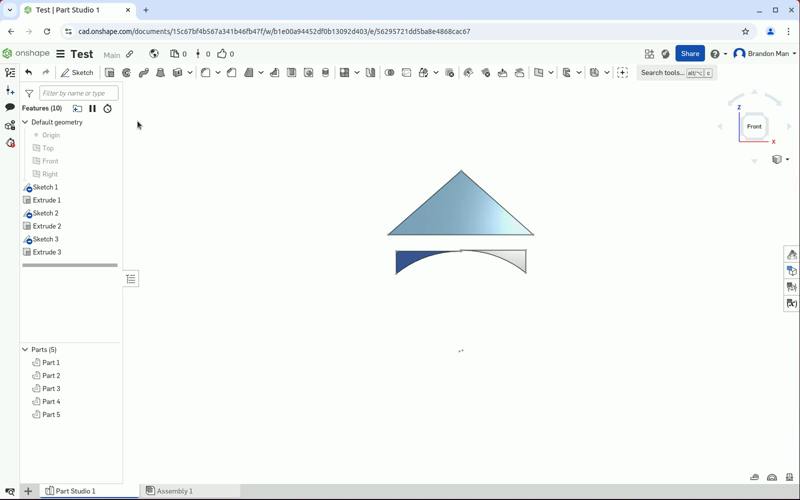
key(shift+h)
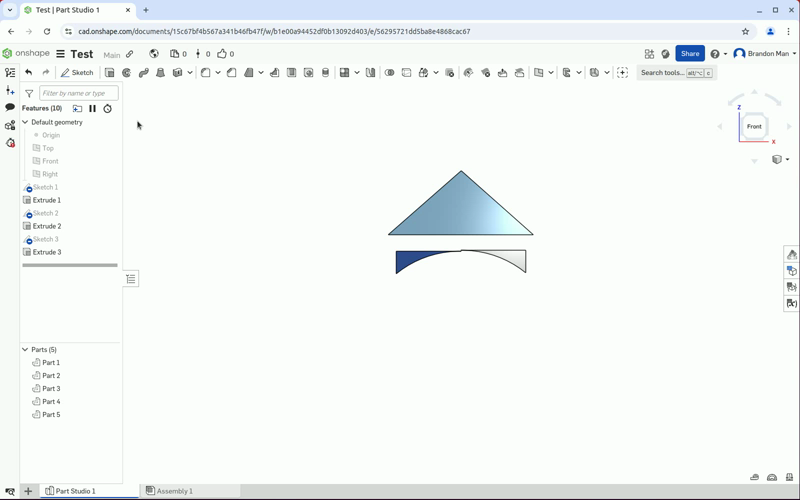
mouse_move(73, 189)
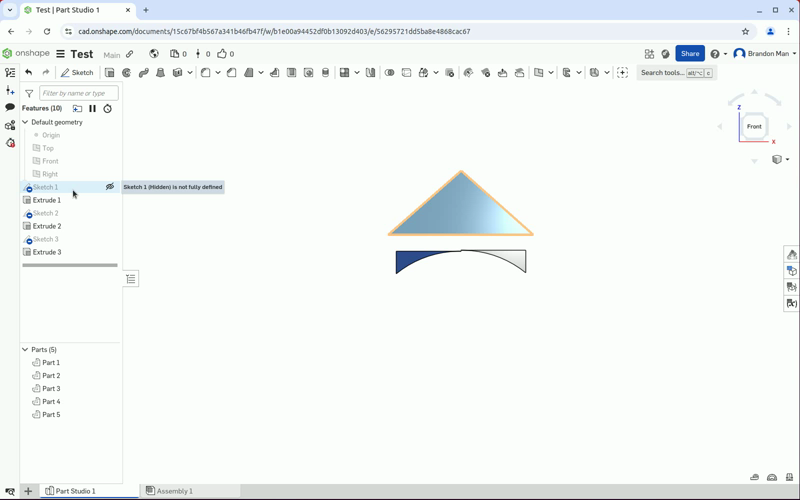
click(73, 189)
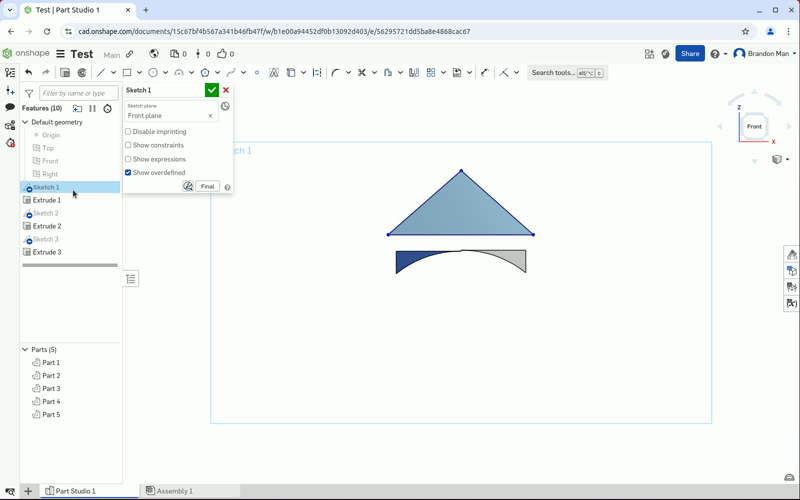
mouse_move(229, 92)
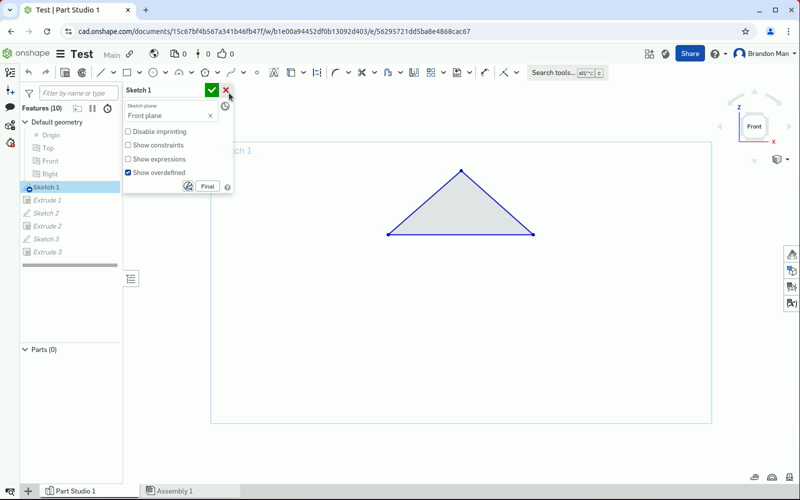
click(229, 92)
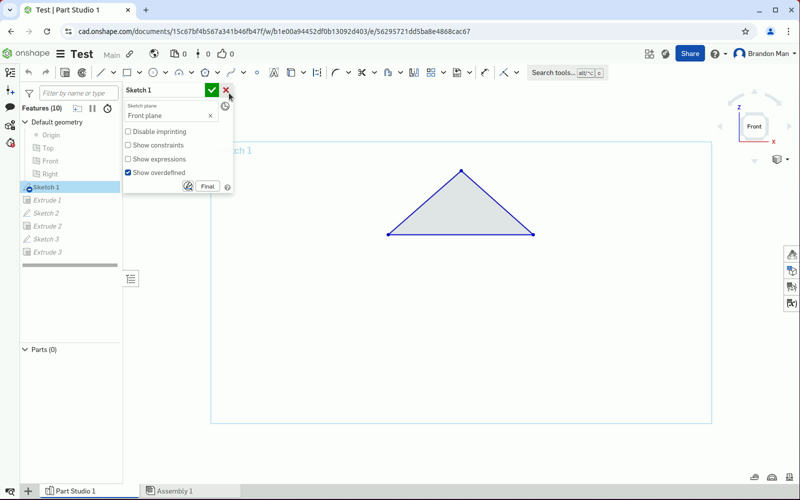
key(shift+s)
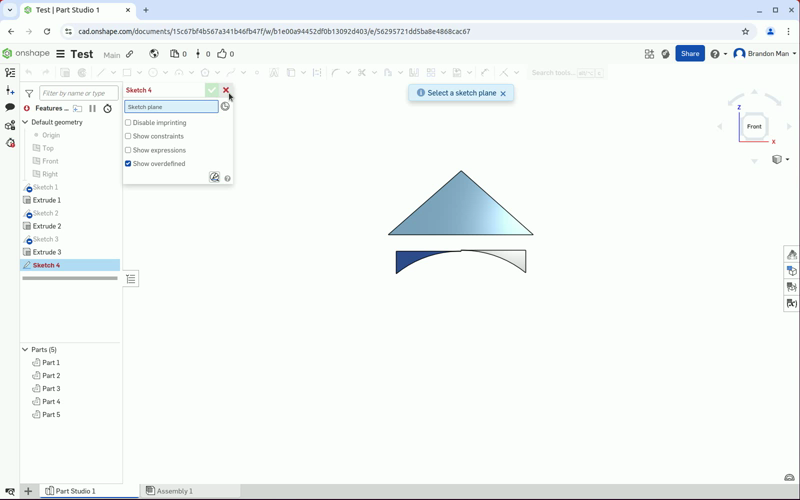
mouse_move(73, 163)
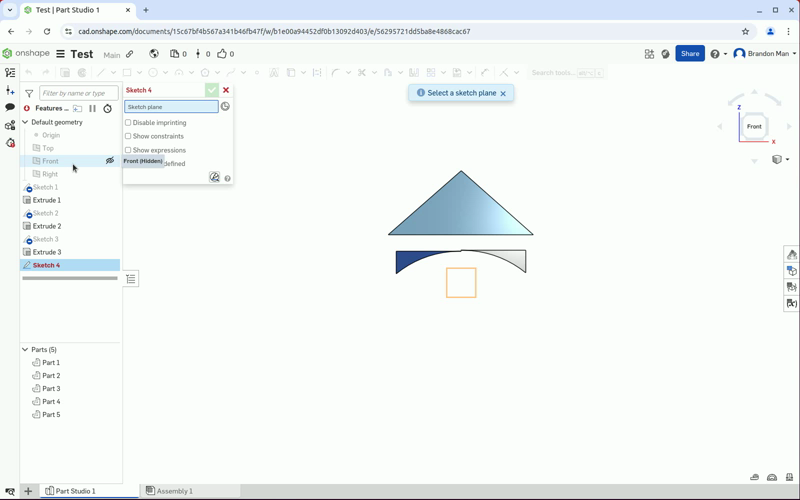
click(73, 163)
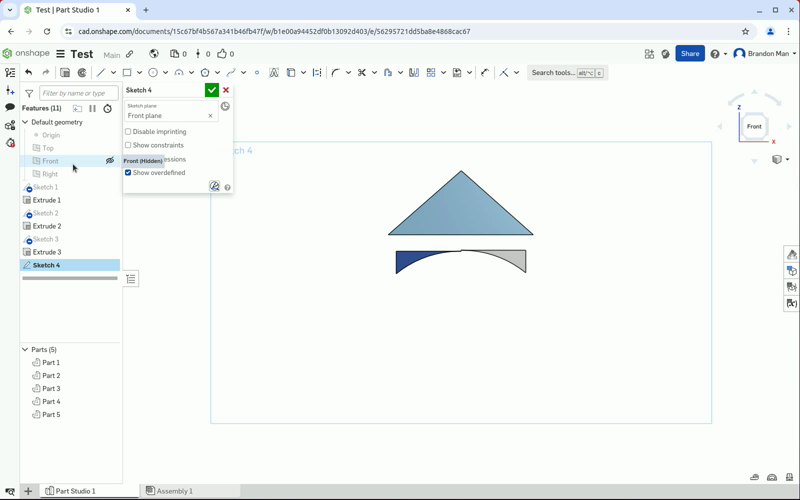
mouse_move(73, 352)
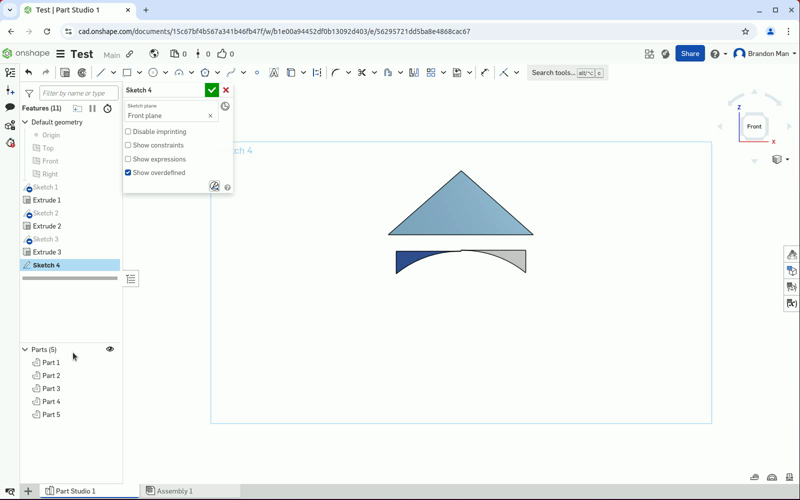
key(y)
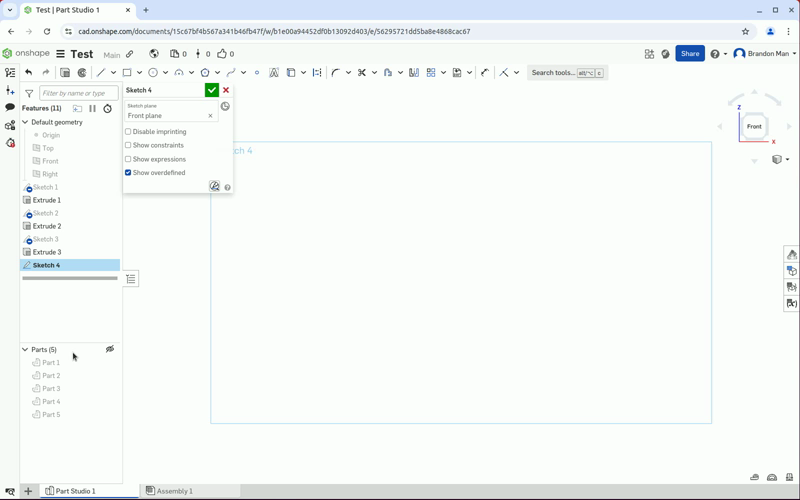
key(l)
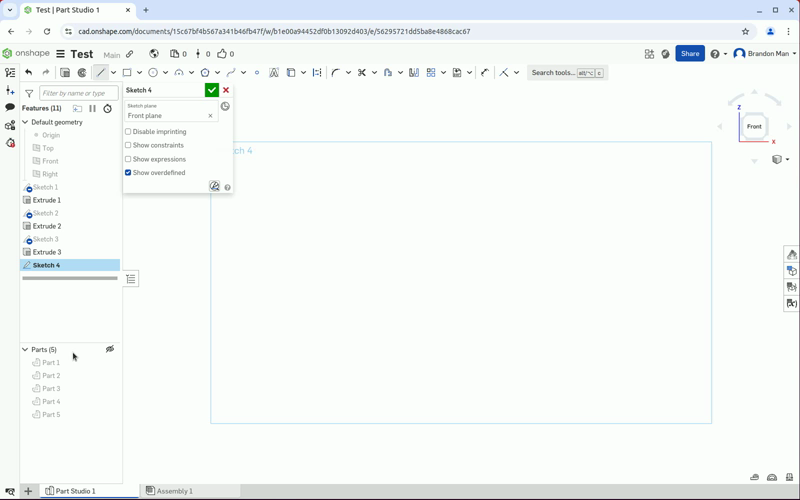
key_down(shift)
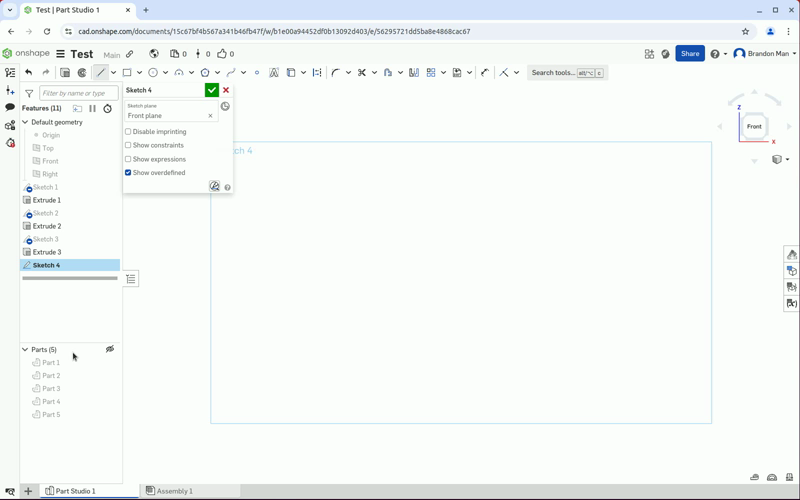
mouse_move(388, 330)
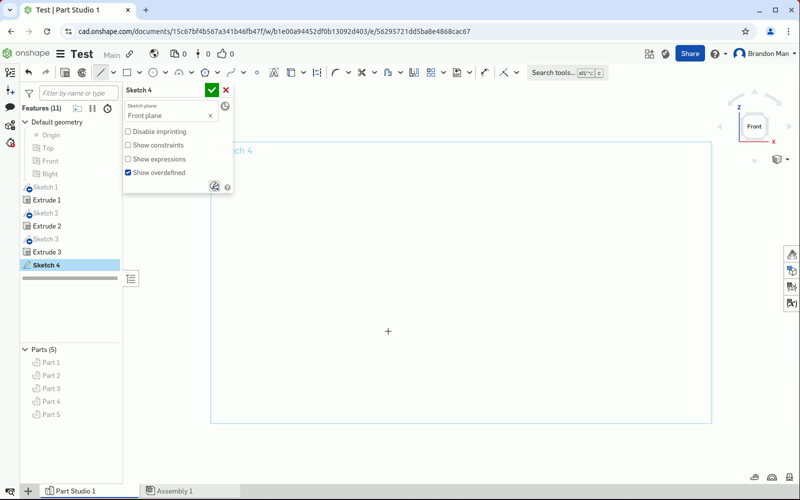
click(388, 330)
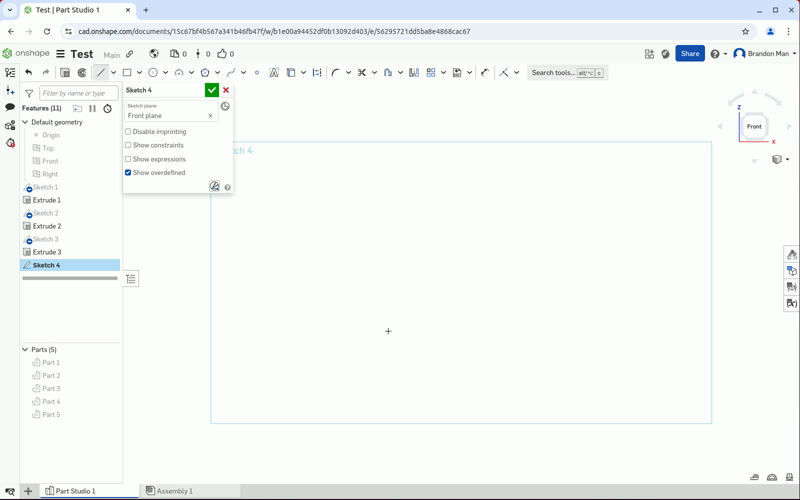
key_up(shift)
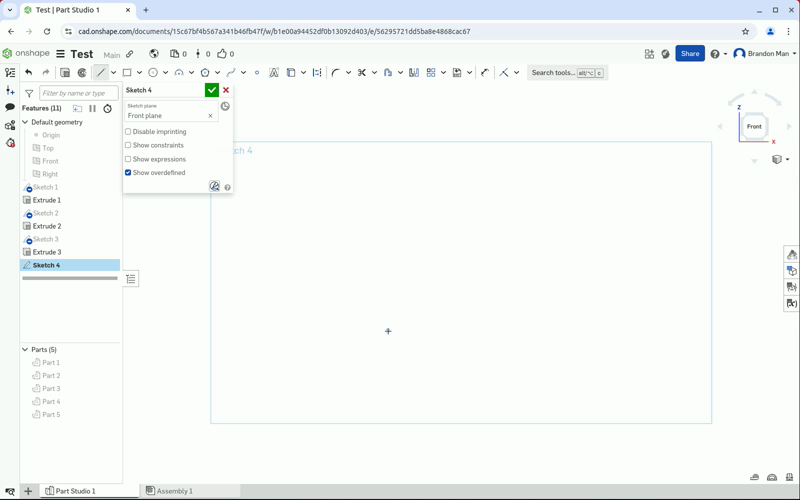
key_down(shift)
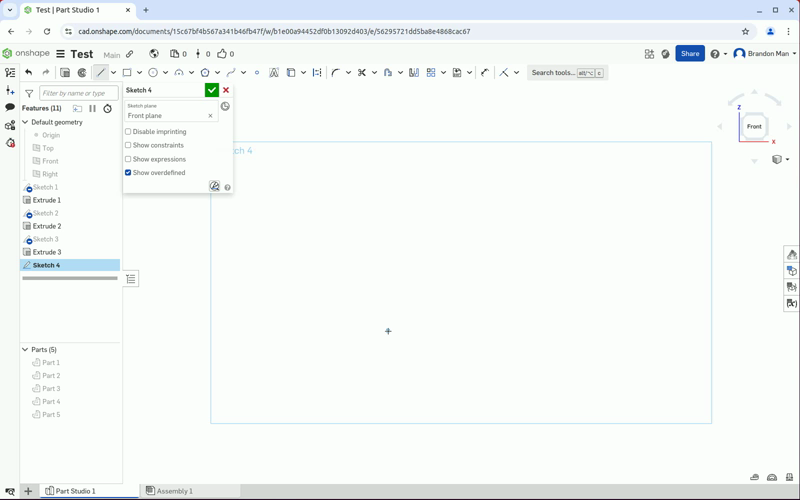
mouse_move(418, 330)
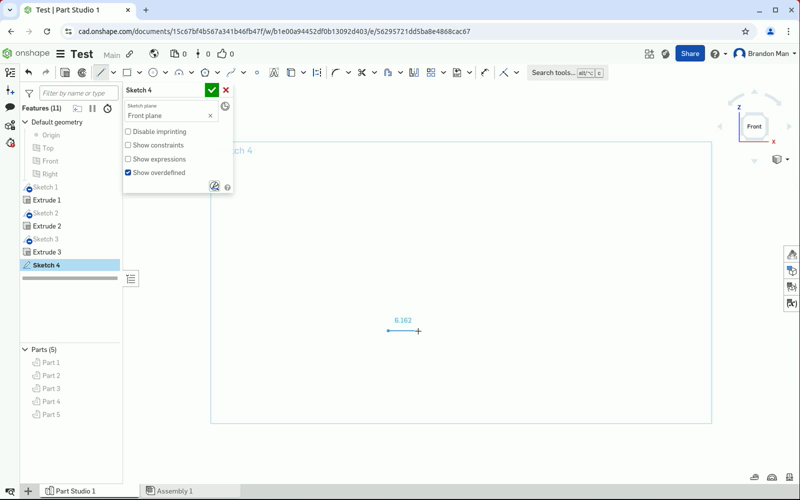
mouse_move(395, 330)
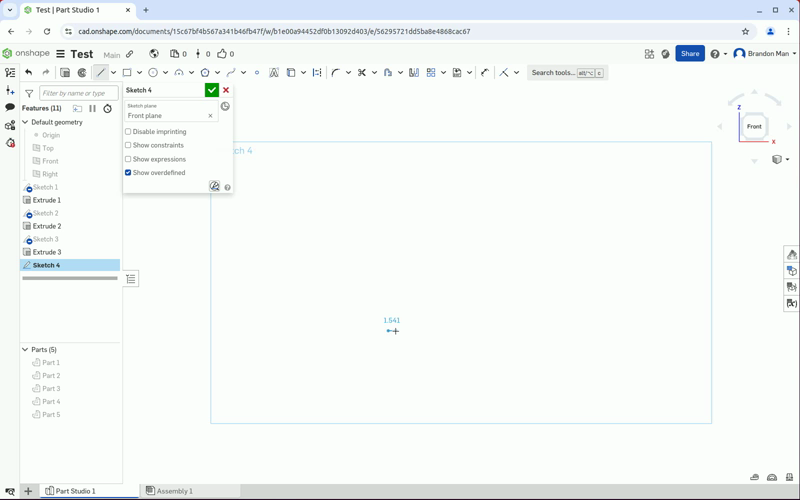
scroll(6)
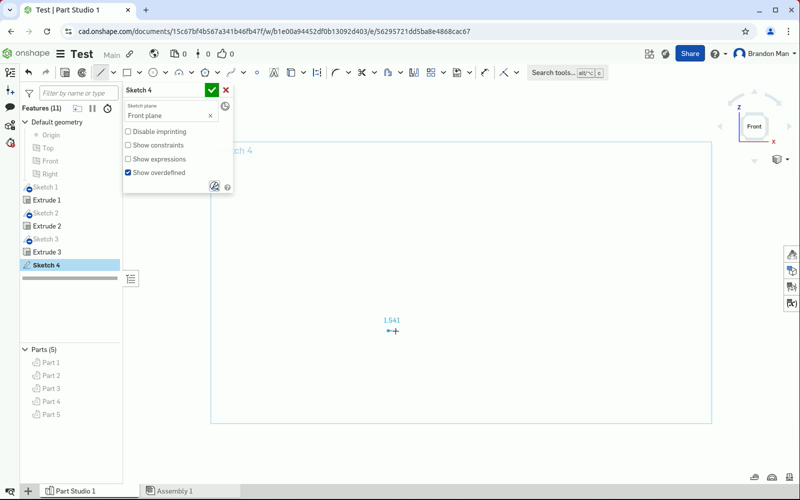
scroll(6)
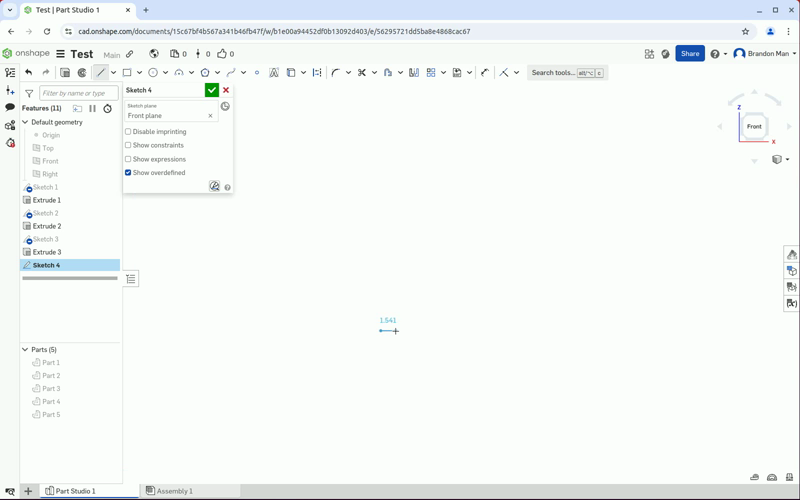
scroll(6)
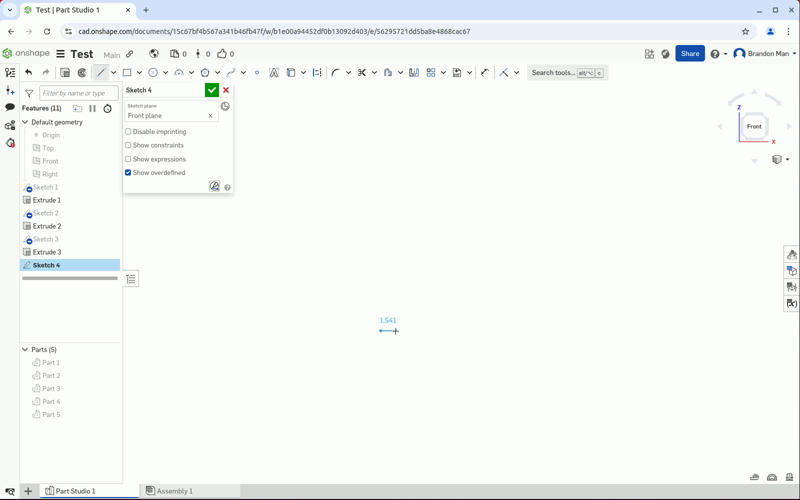
scroll(6)
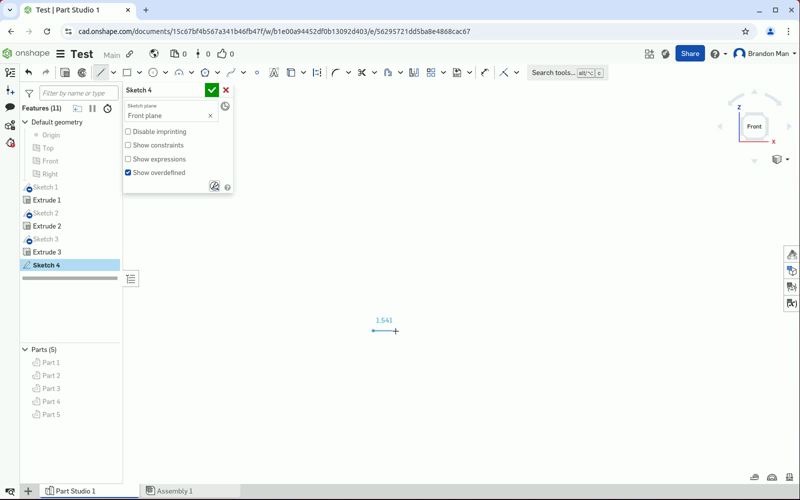
scroll(6)
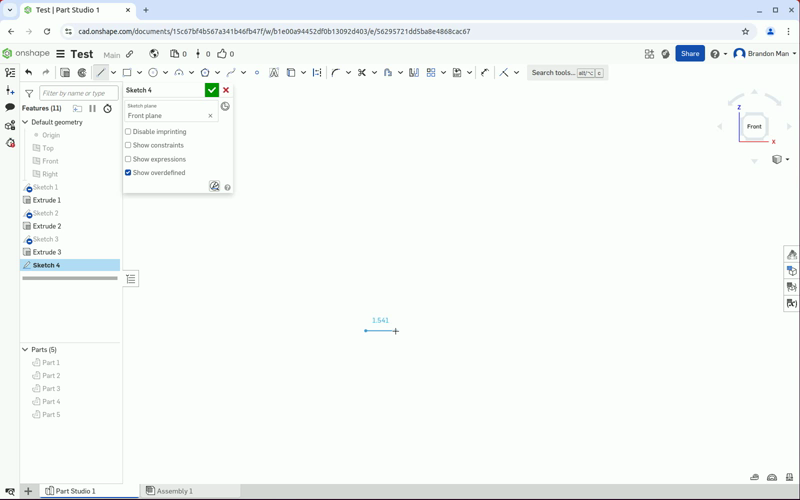
scroll(6)
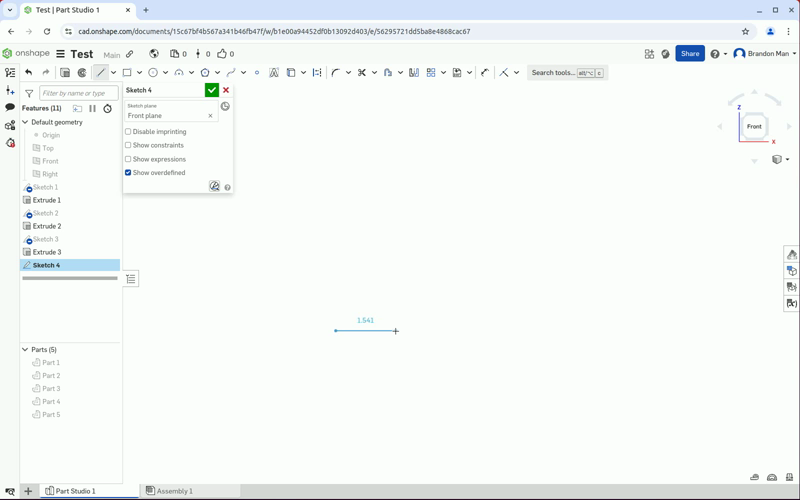
scroll(6)
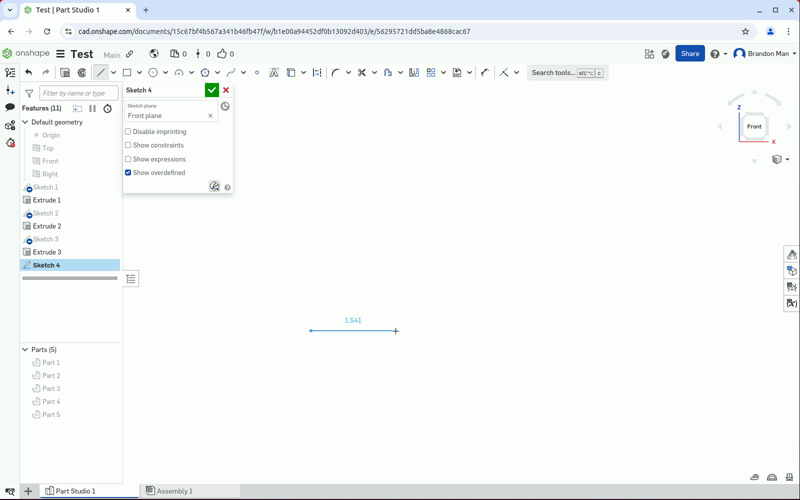
click(395, 330)
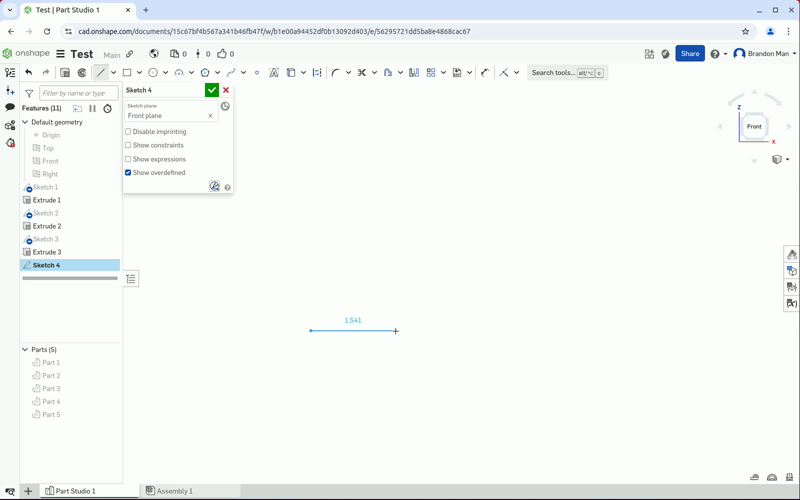
scroll(-6)
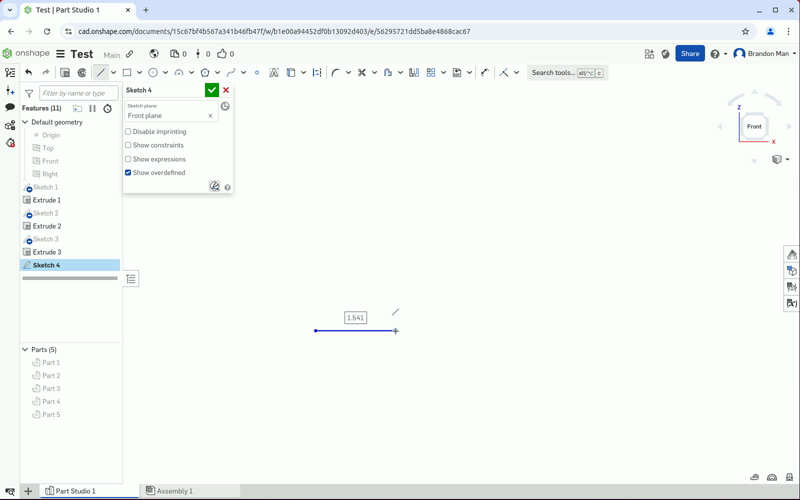
scroll(-6)
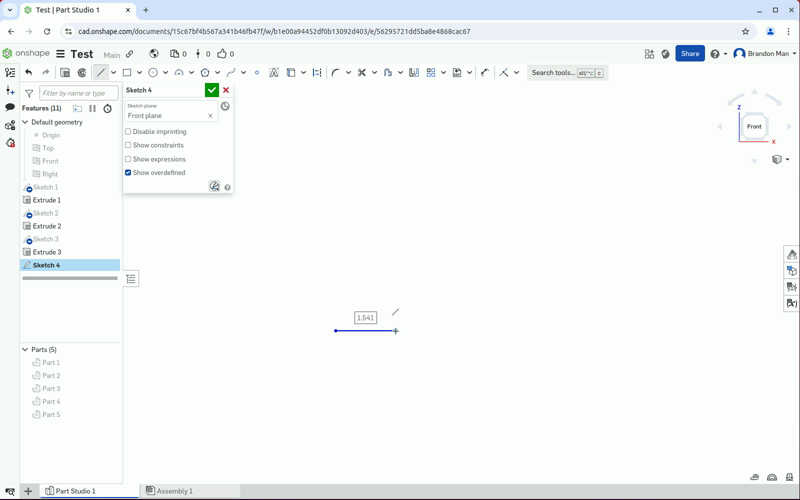
scroll(-6)
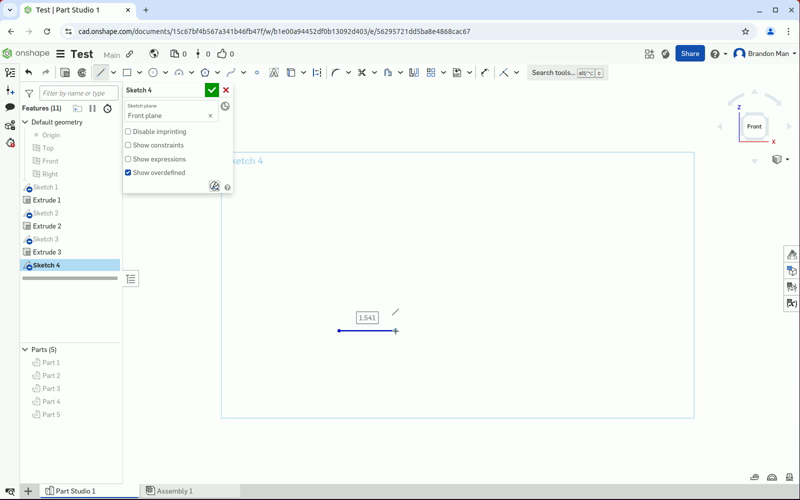
scroll(-6)
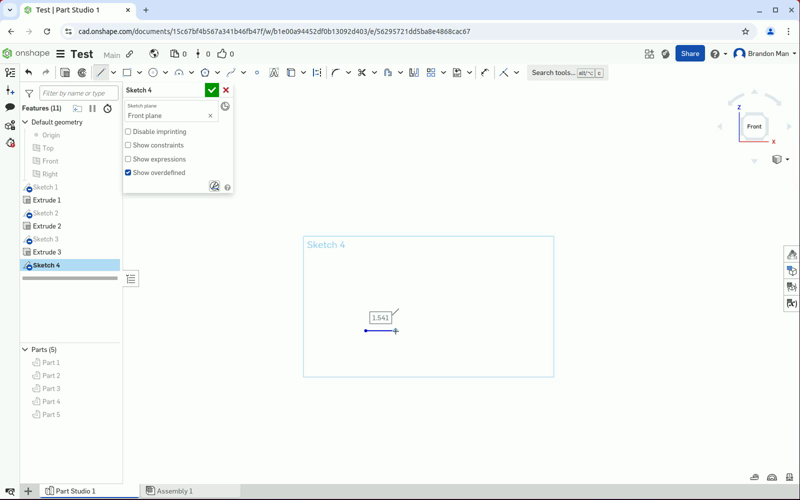
scroll(-6)
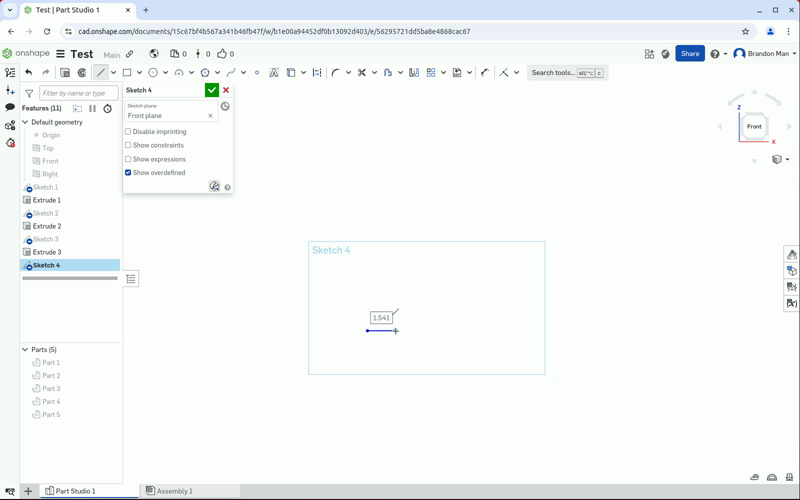
scroll(-6)
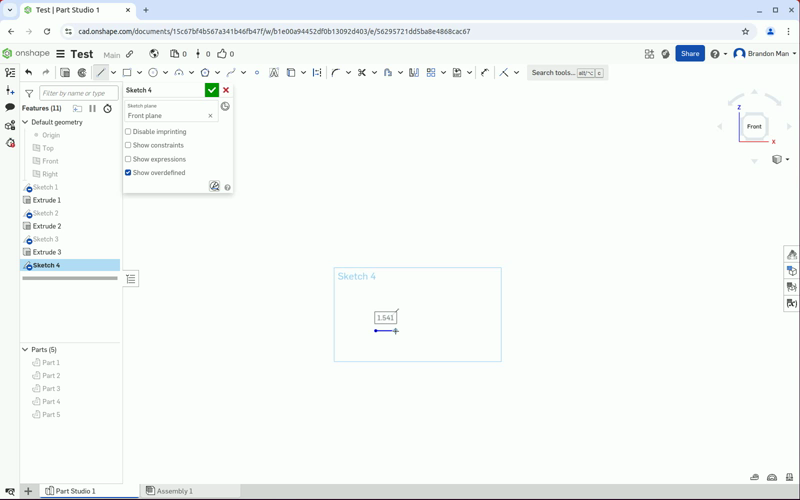
scroll(-6)
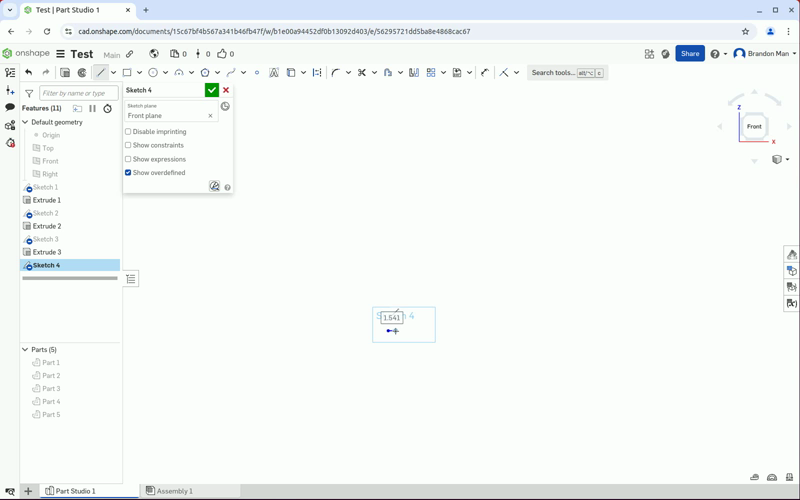
key_up(shift)
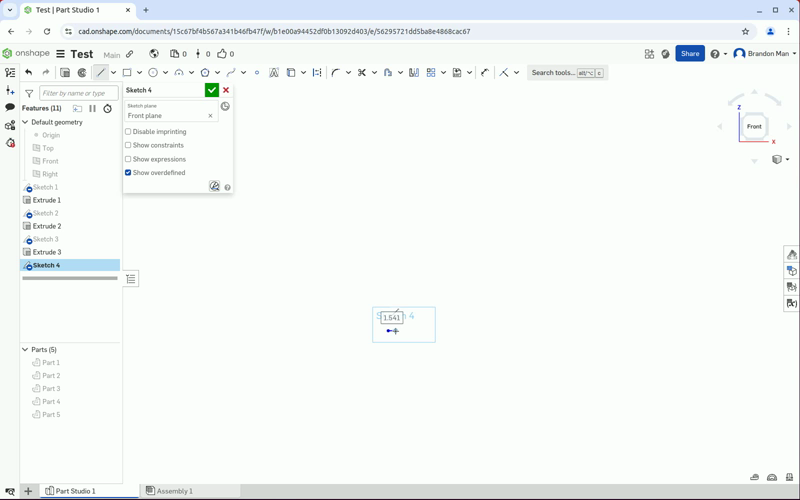
key_down(shift)
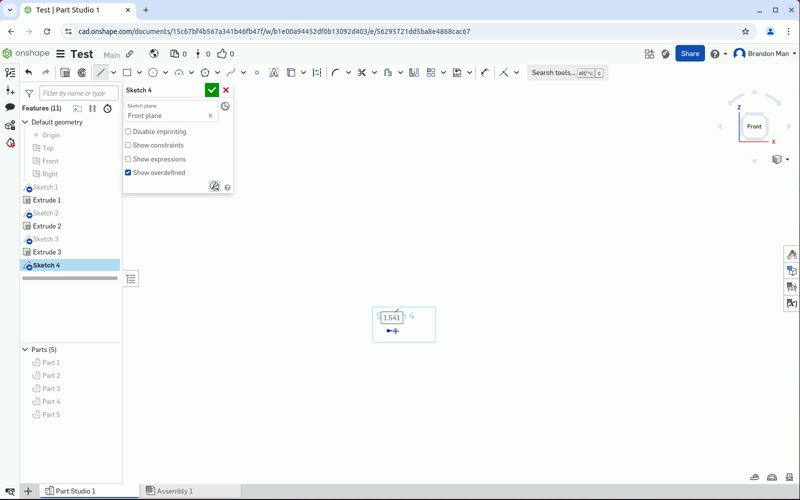
mouse_move(425, 330)
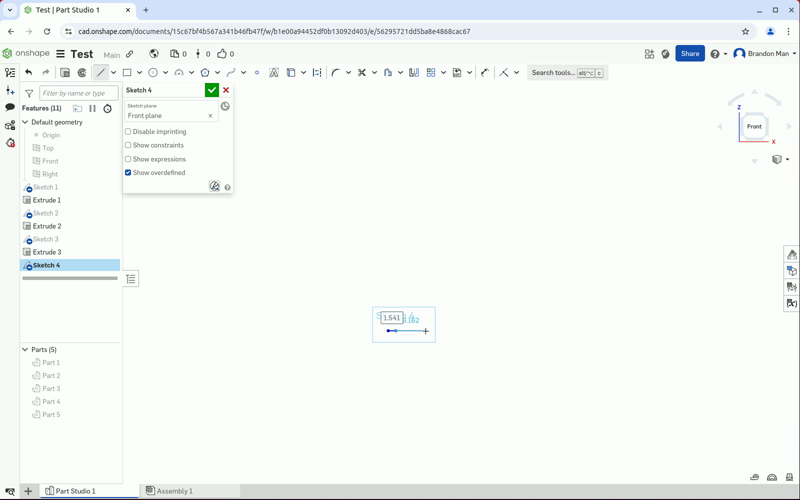
mouse_move(395, 273)
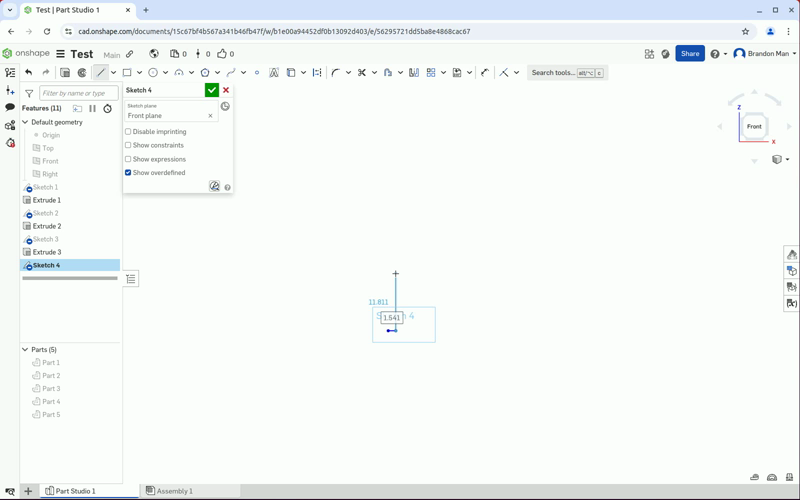
click(395, 273)
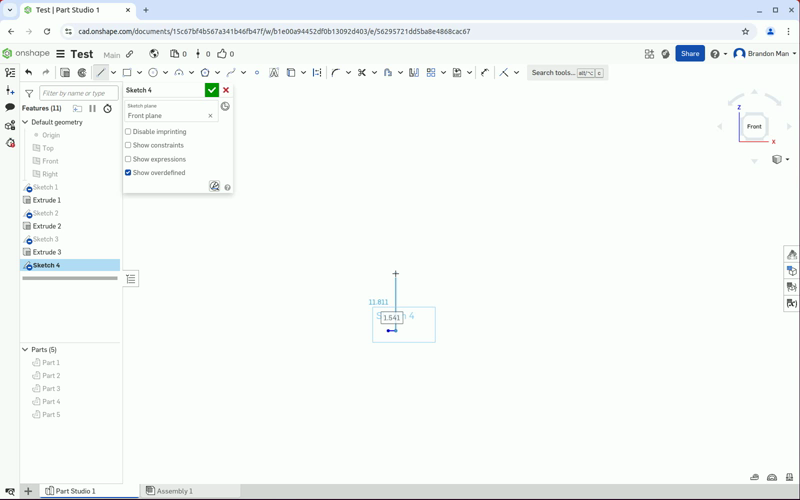
key_up(shift)
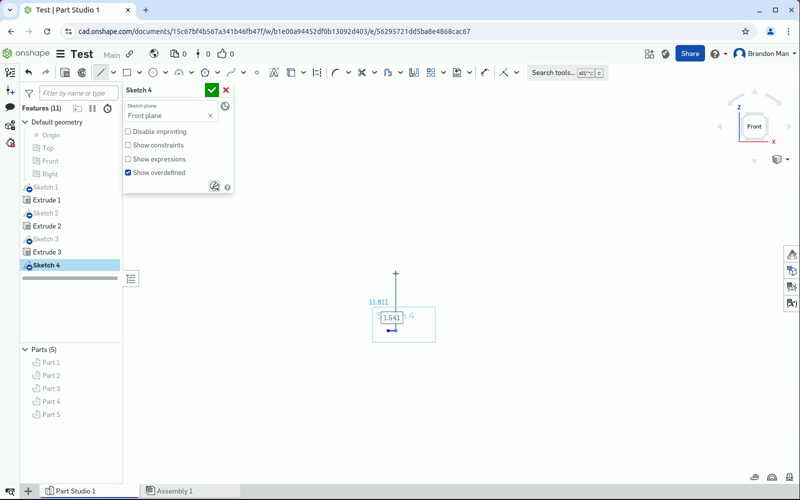
key_down(shift)
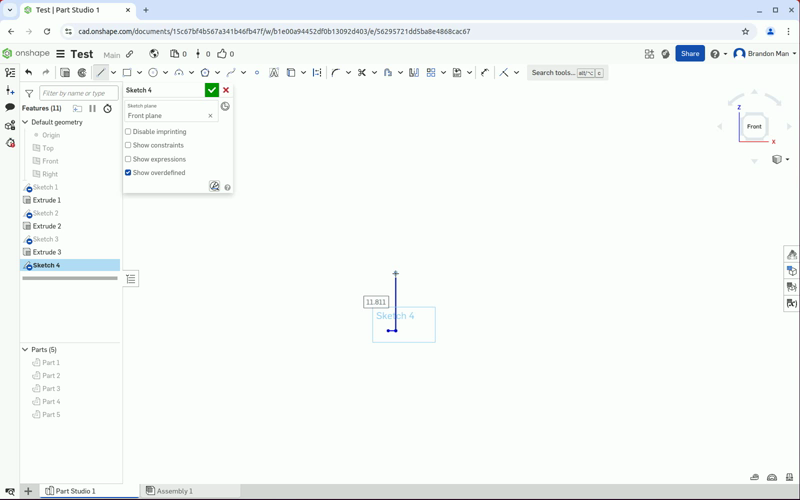
mouse_move(425, 273)
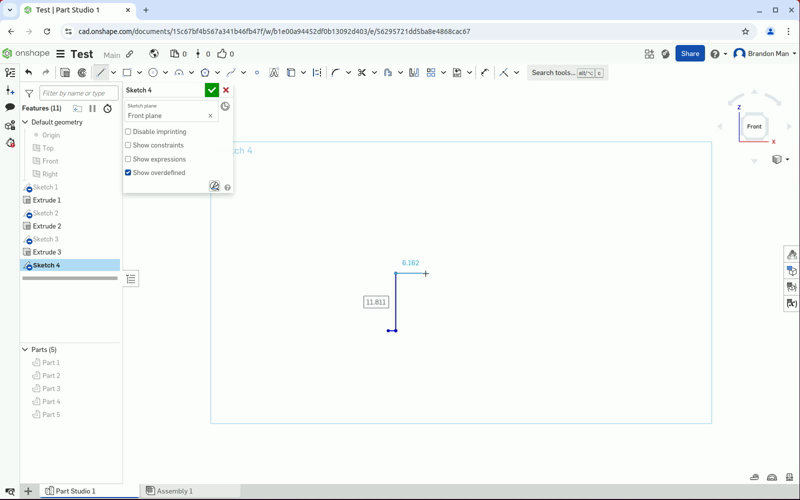
mouse_move(395, 249)
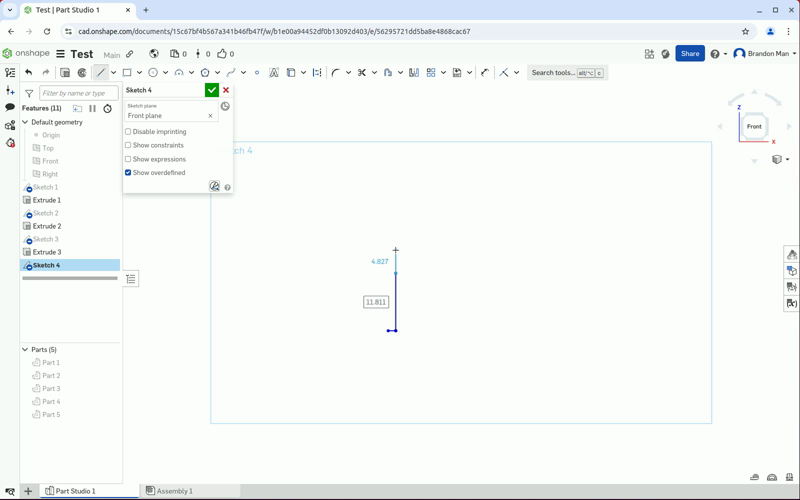
click(395, 249)
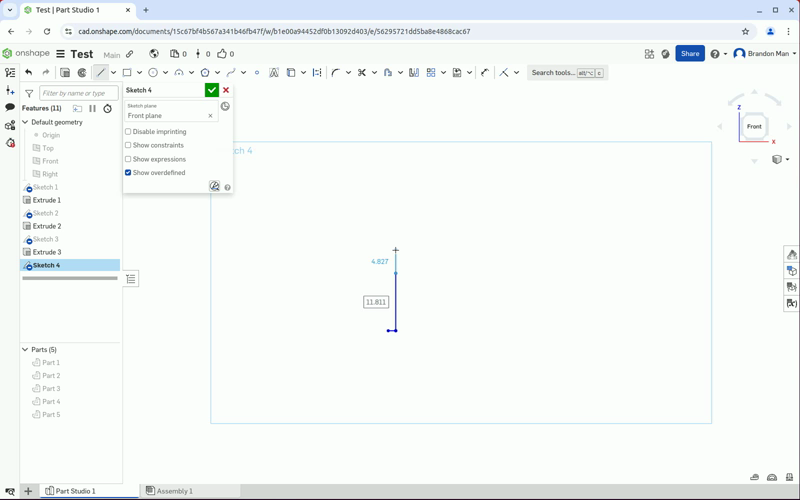
key_up(shift)
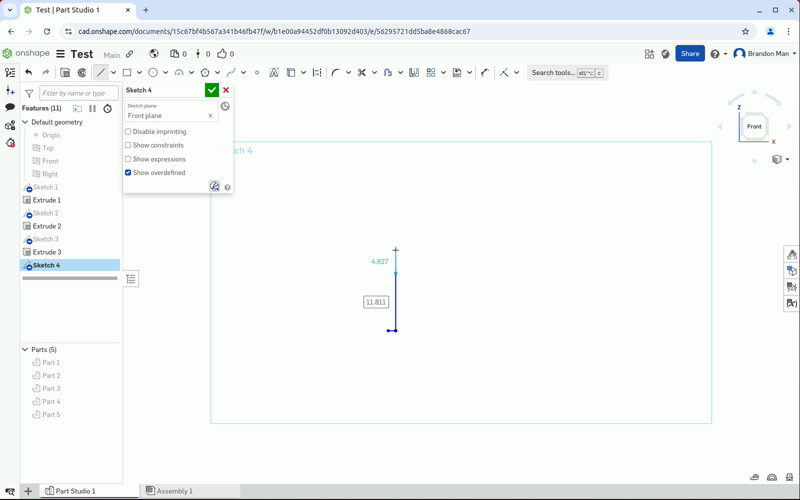
key_down(shift)
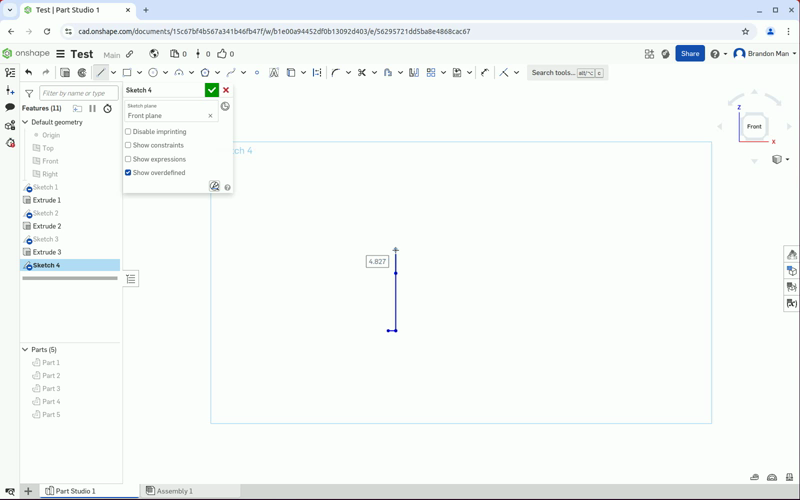
mouse_move(461, 249)
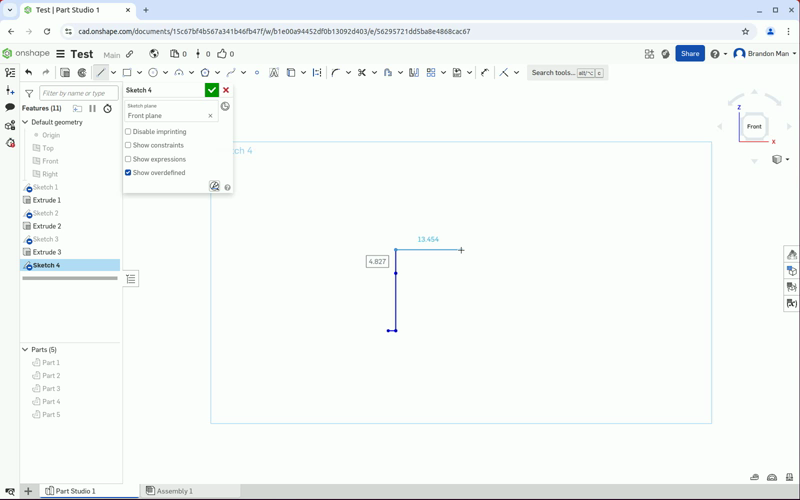
click(461, 249)
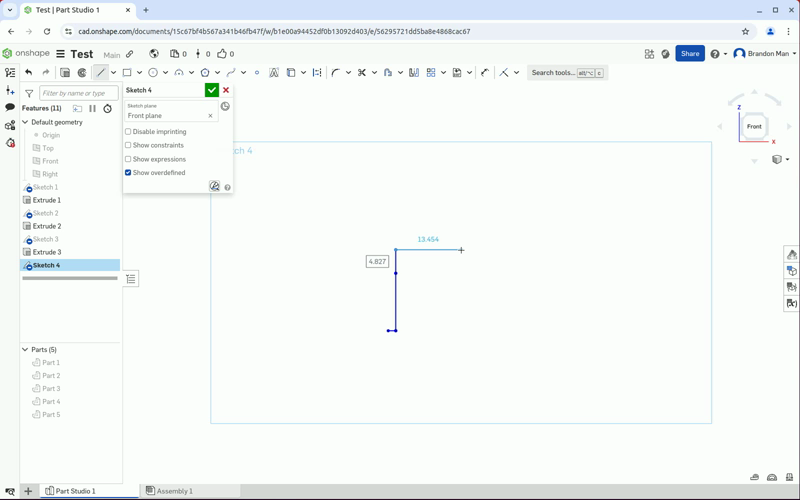
key_up(shift)
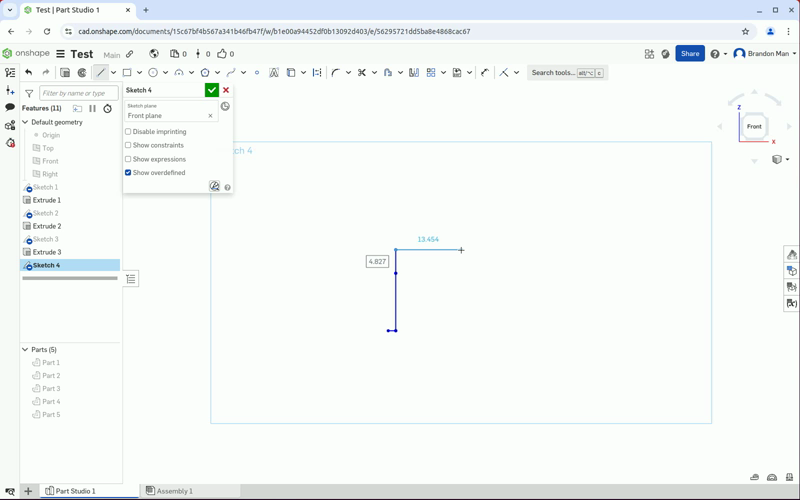
key_down(shift)
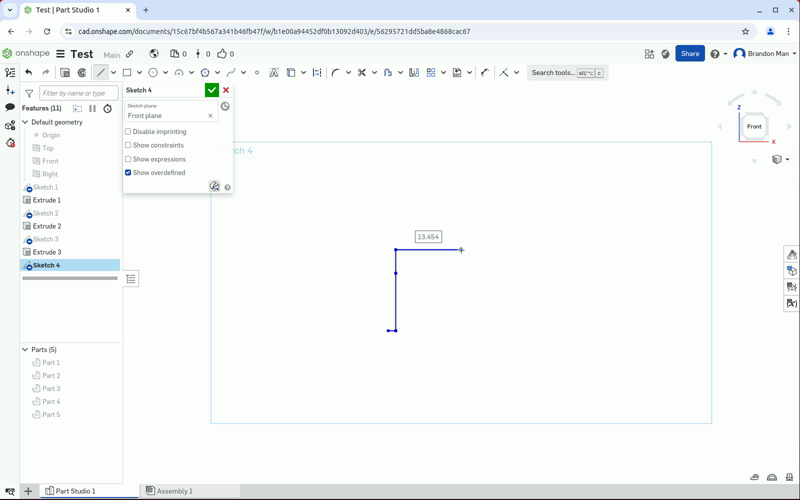
mouse_move(525, 249)
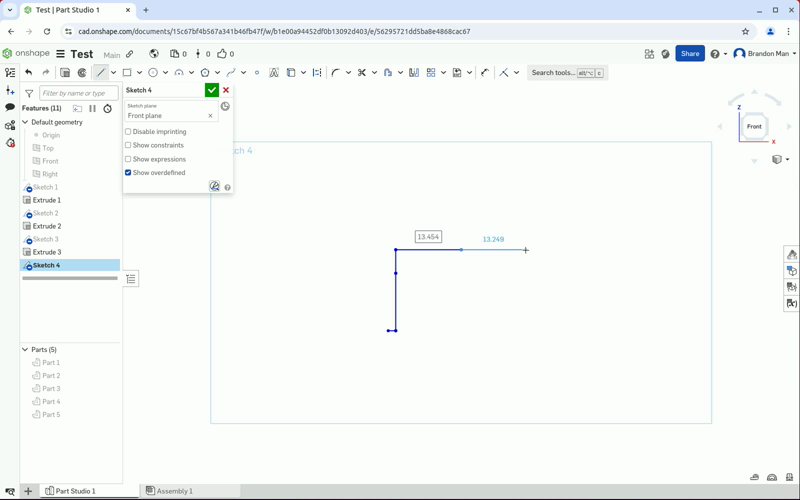
click(525, 249)
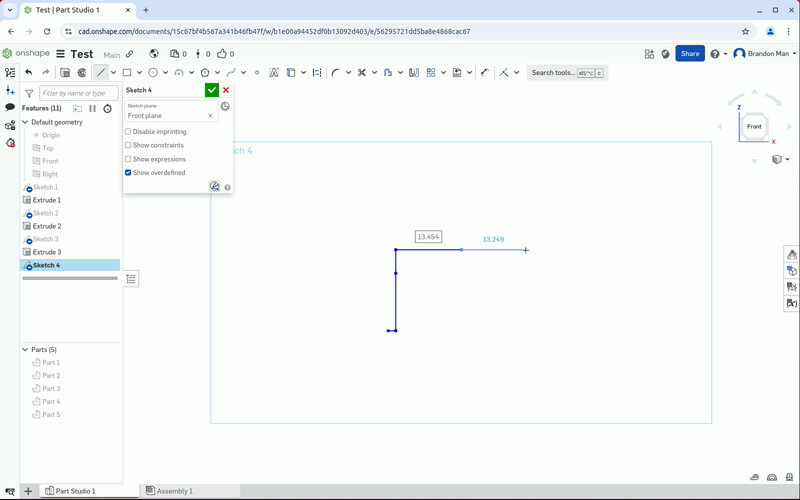
key_up(shift)
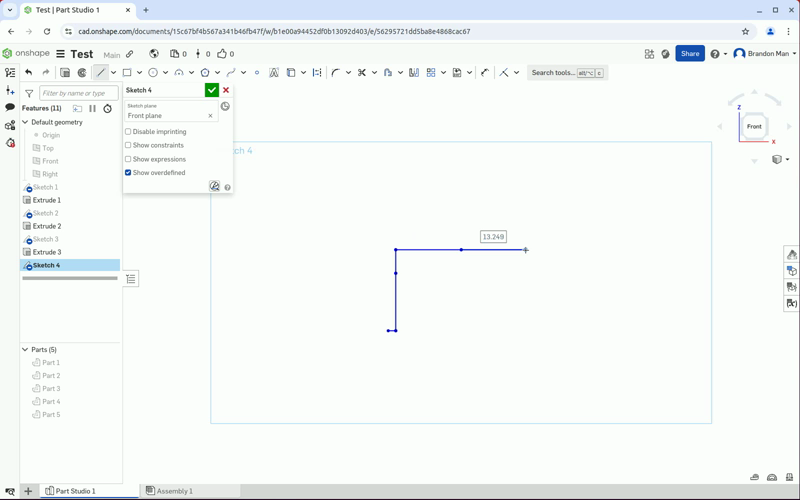
key_down(shift)
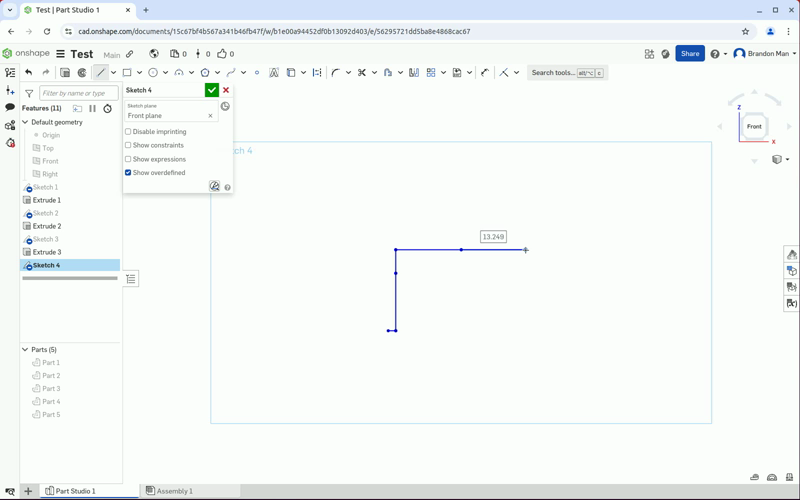
mouse_move(555, 249)
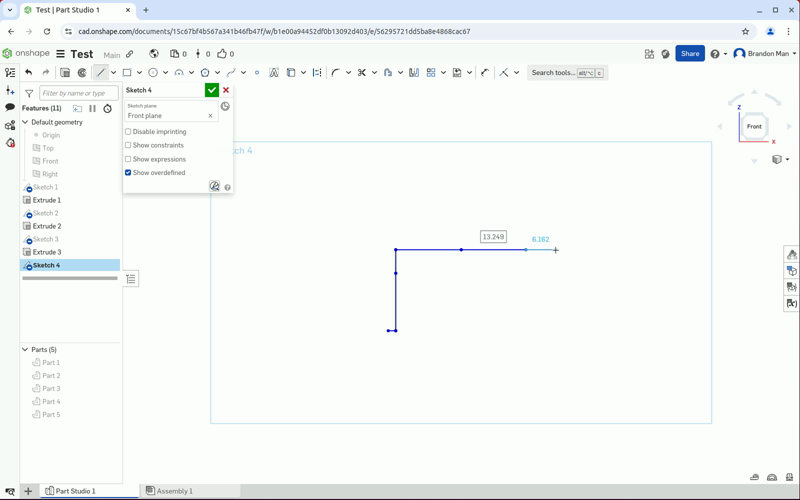
mouse_move(525, 273)
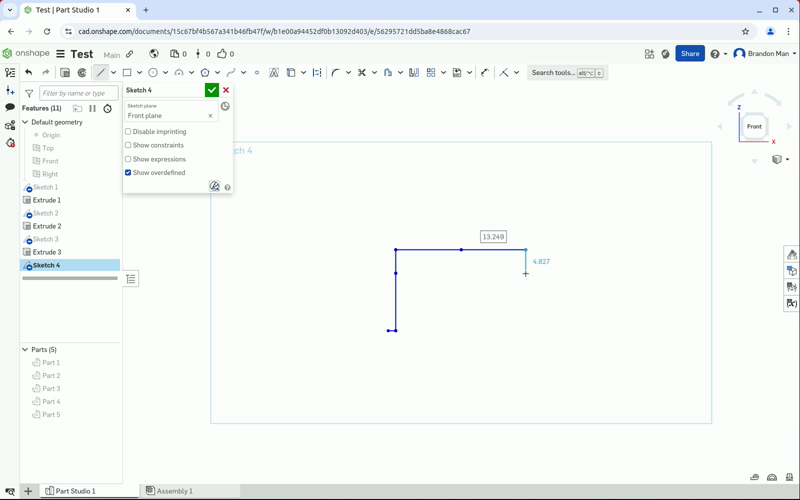
click(525, 273)
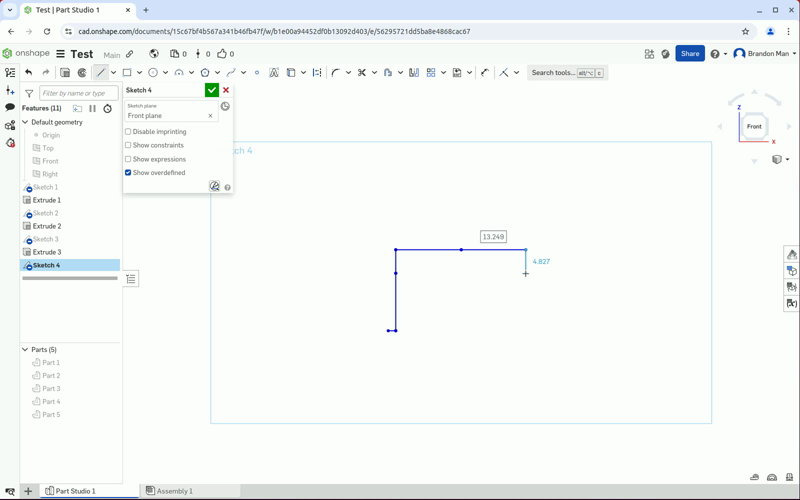
key_up(shift)
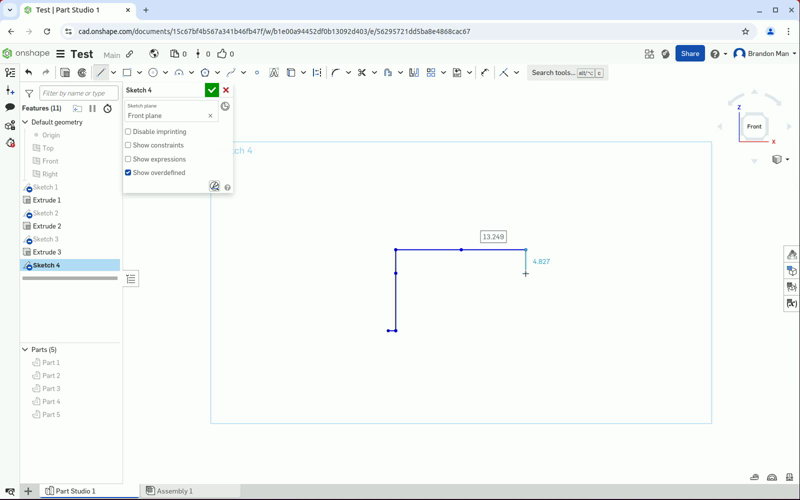
key_down(shift)
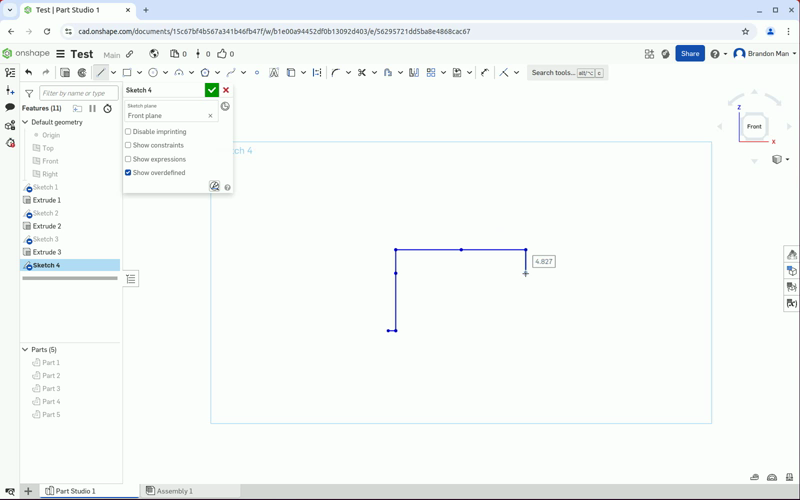
mouse_move(555, 273)
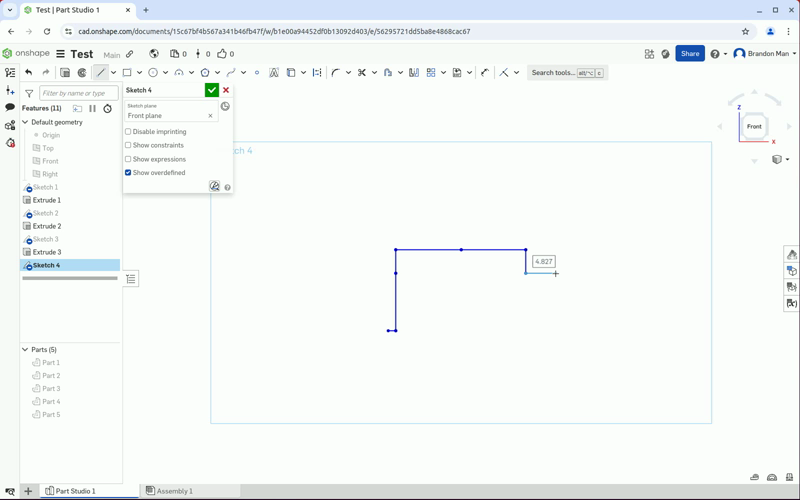
mouse_move(525, 330)
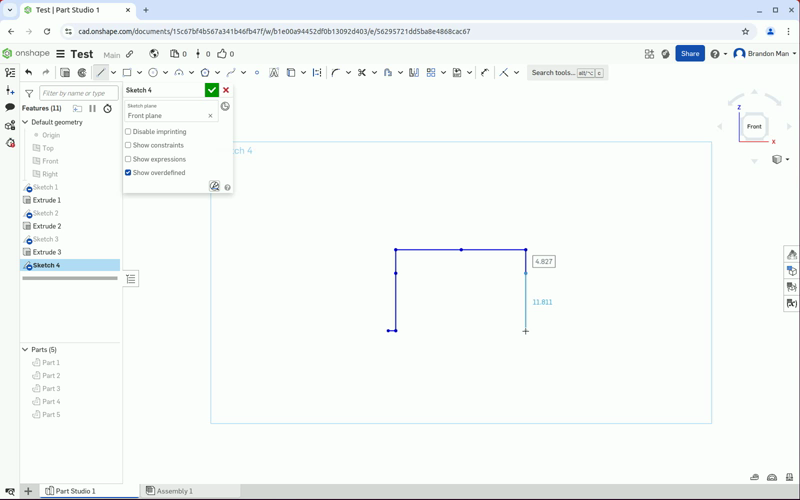
click(525, 330)
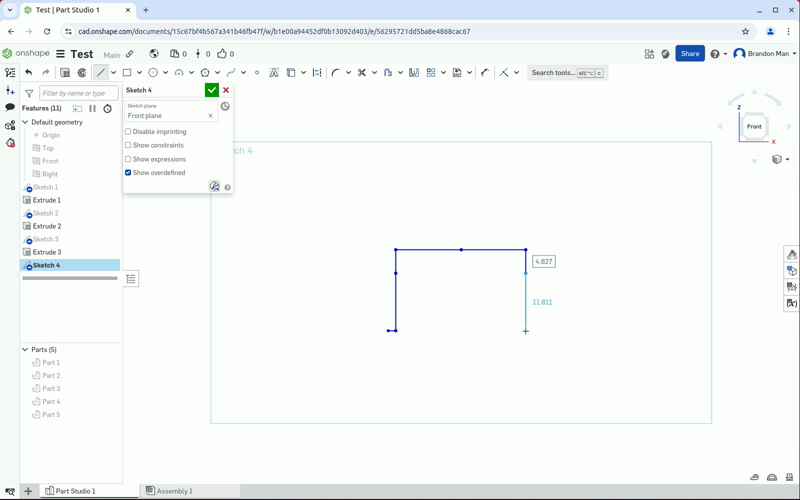
key_up(shift)
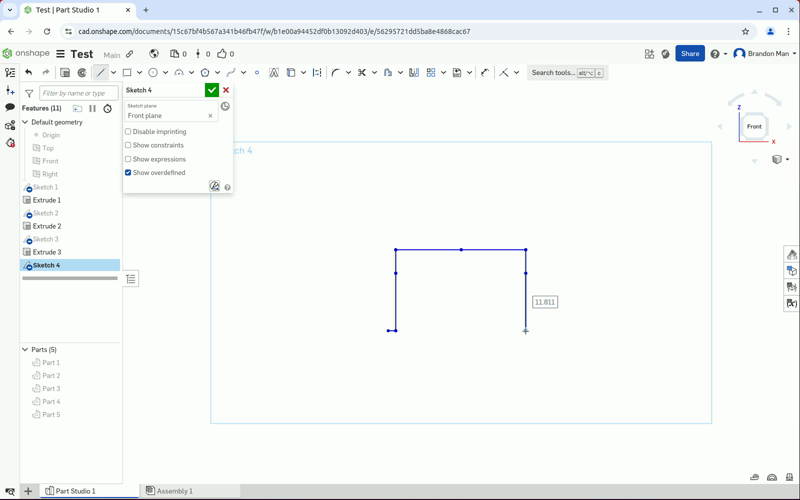
key_down(shift)
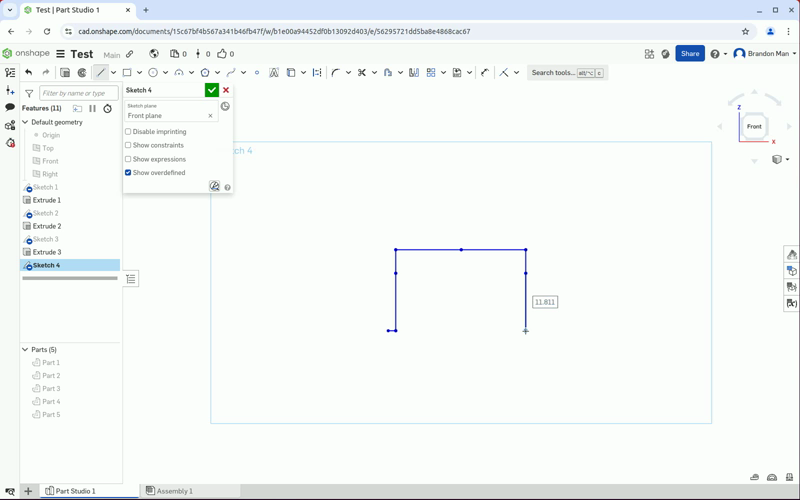
mouse_move(555, 330)
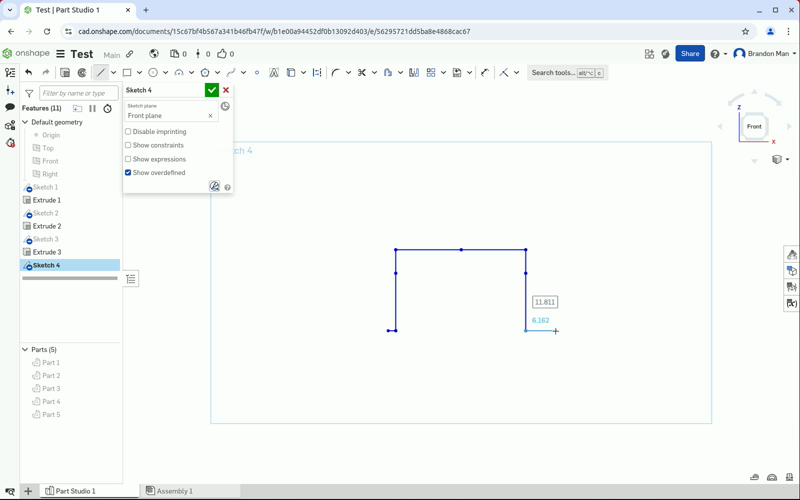
mouse_move(533, 330)
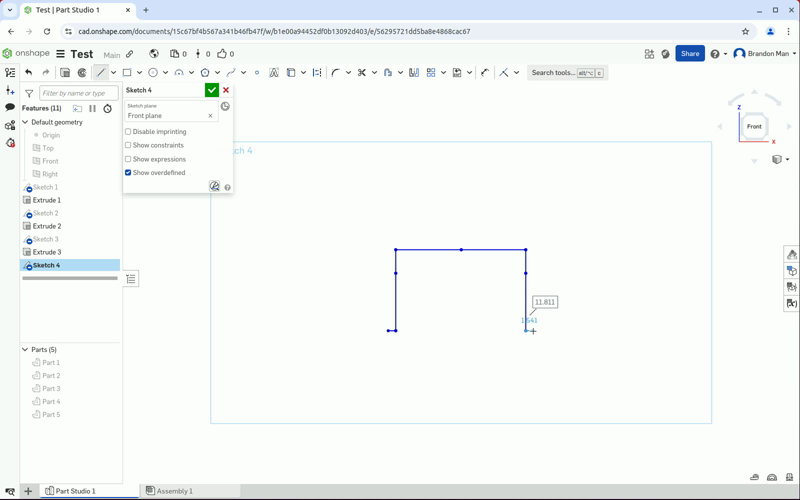
click(533, 330)
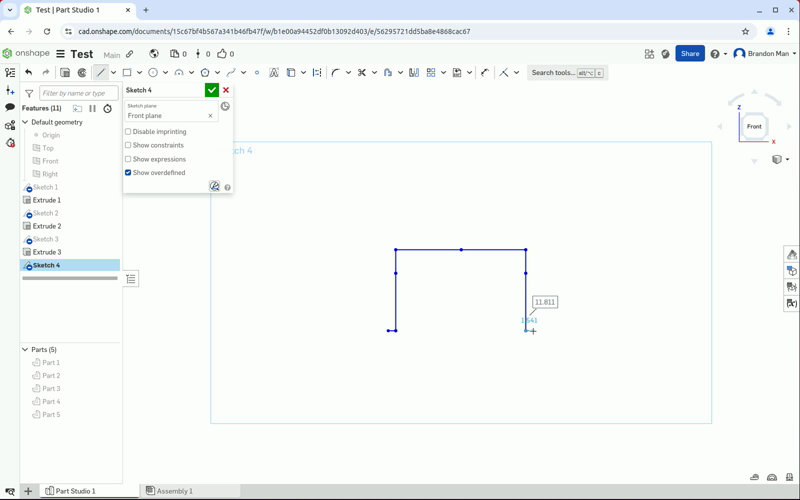
key_up(shift)
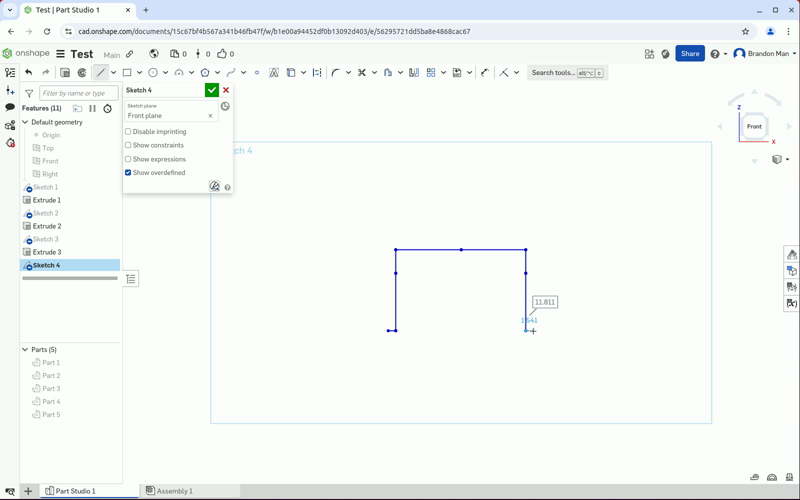
key_down(shift)
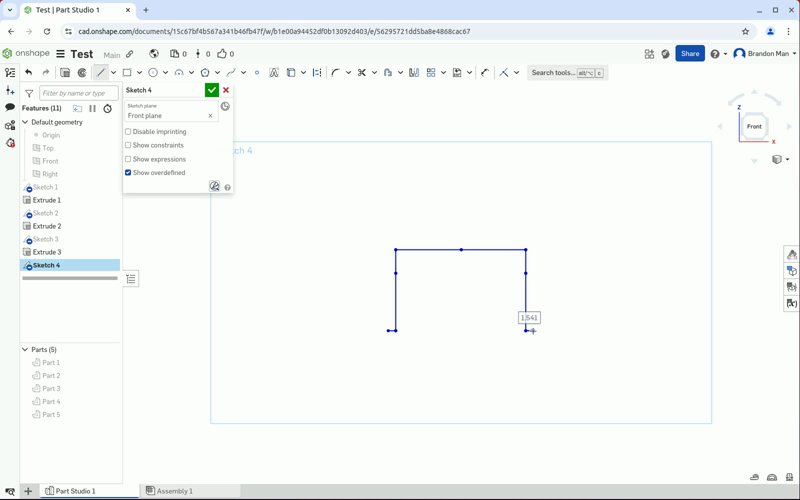
mouse_move(533, 234)
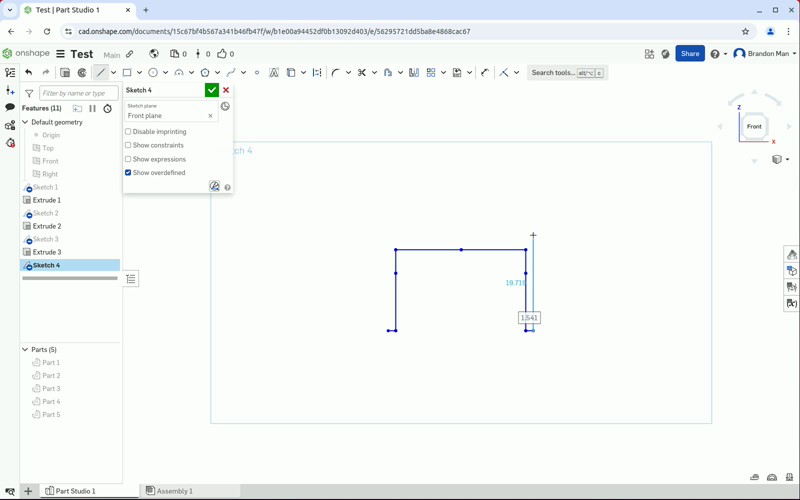
click(533, 234)
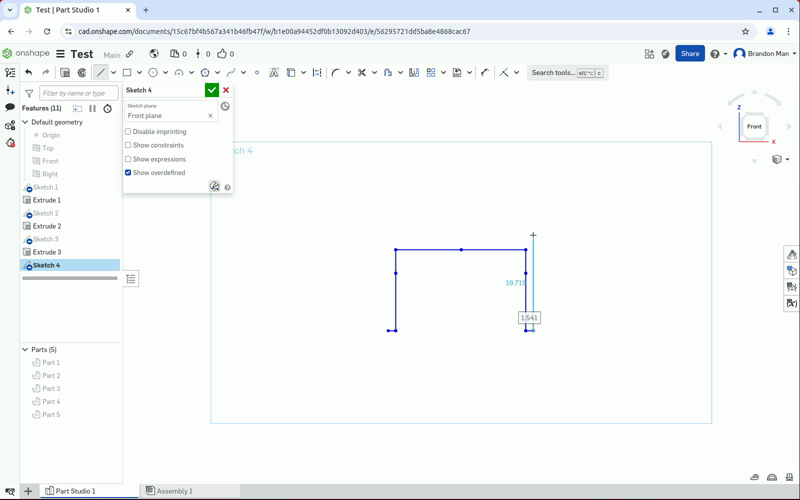
key_up(shift)
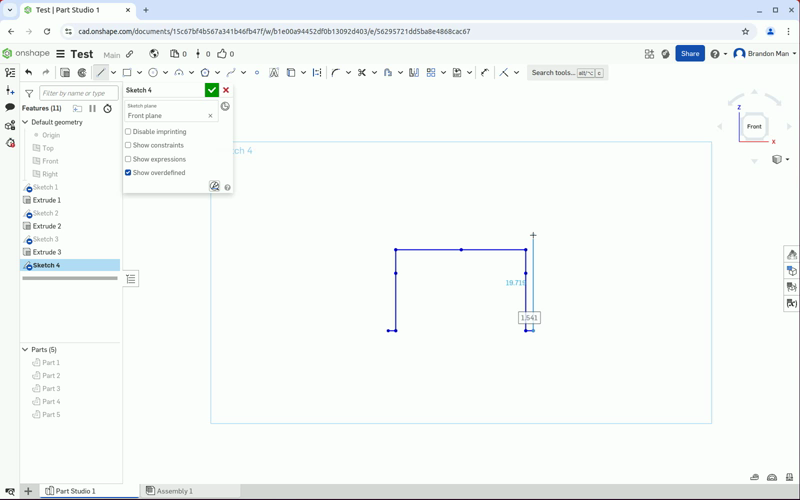
key_down(shift)
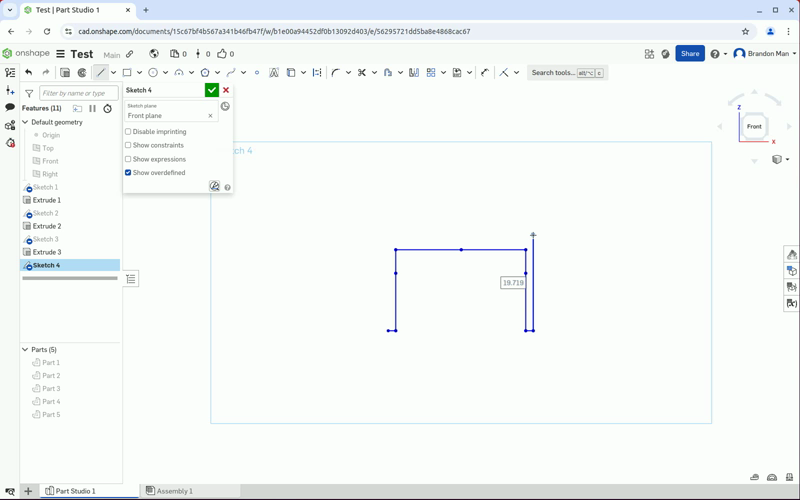
mouse_move(388, 234)
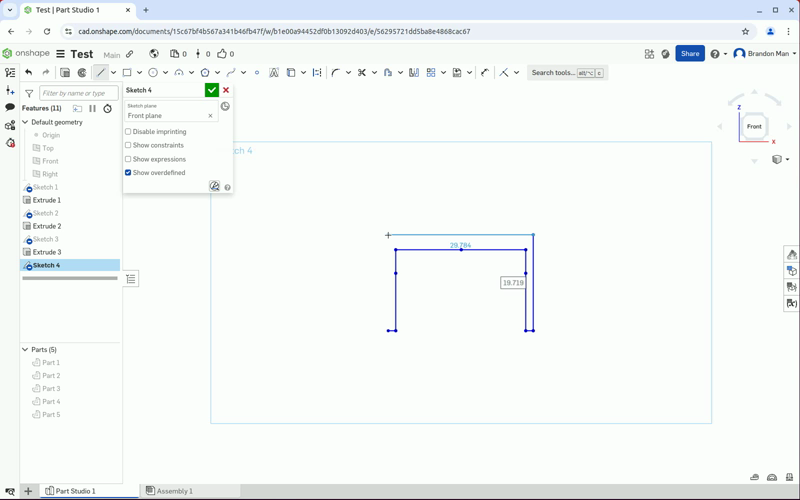
click(388, 234)
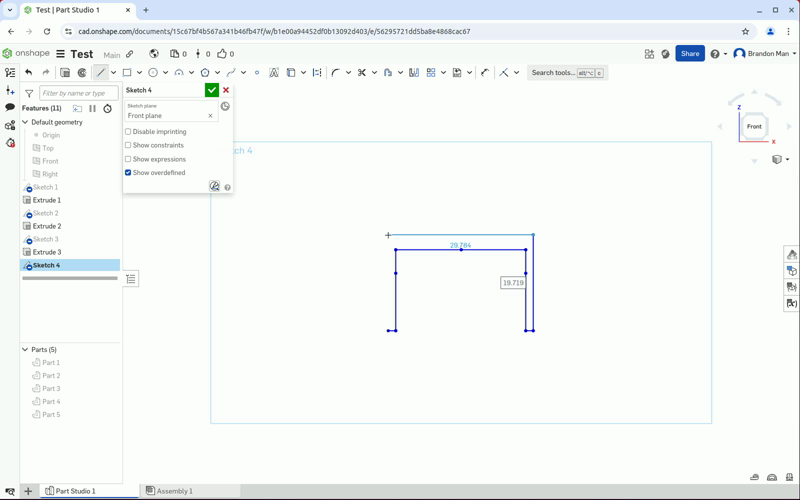
key_up(shift)
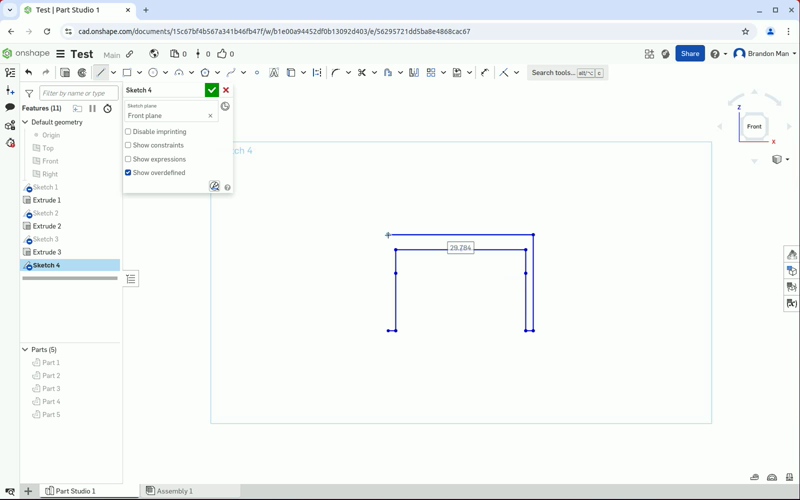
key_down(shift)
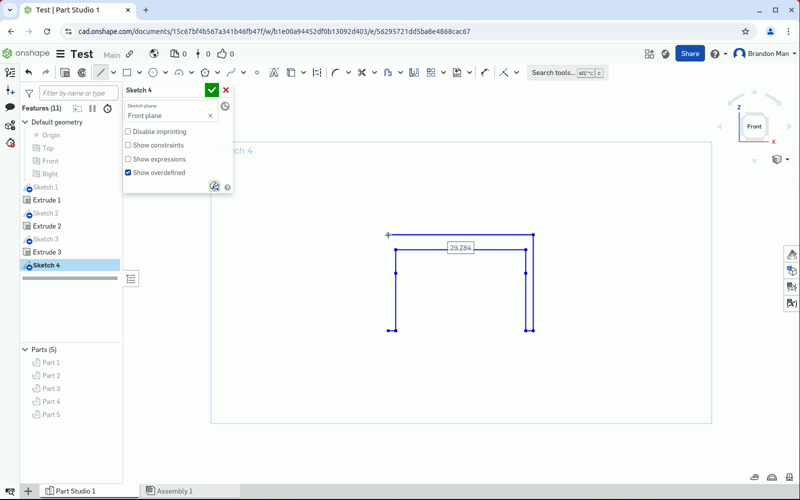
mouse_move(388, 330)
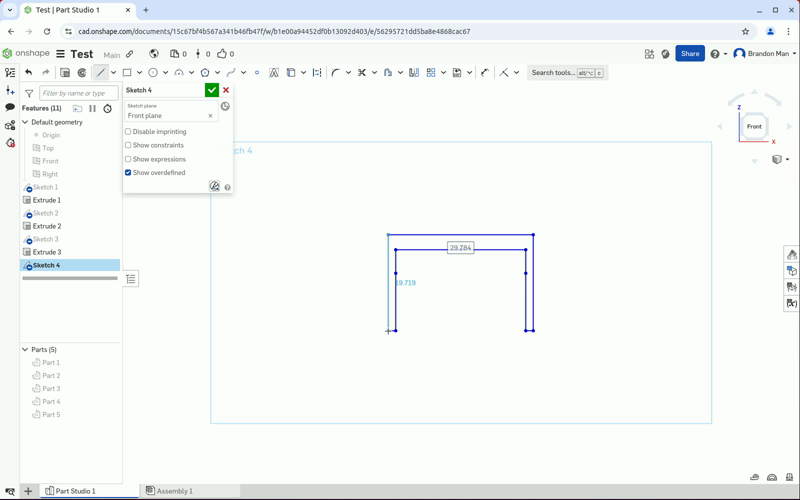
key_up(shift)
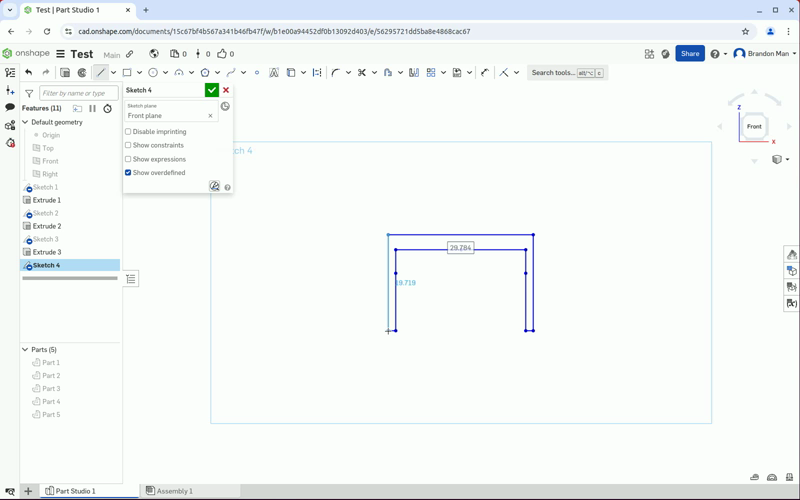
click(388, 330)
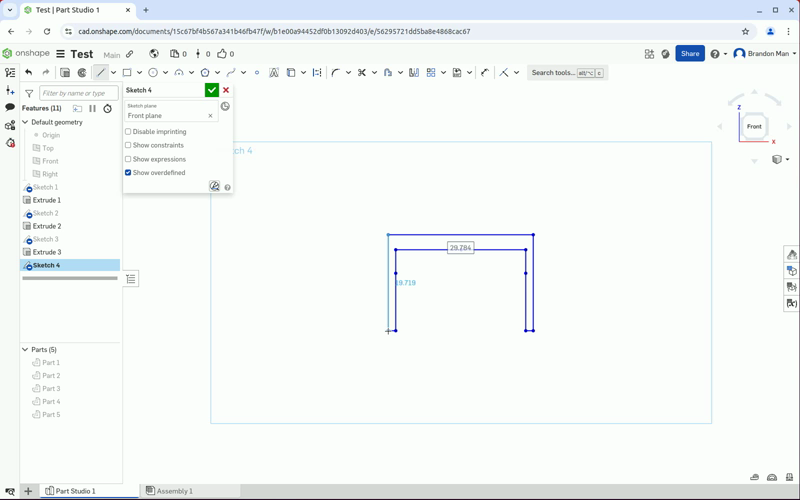
key(esc)
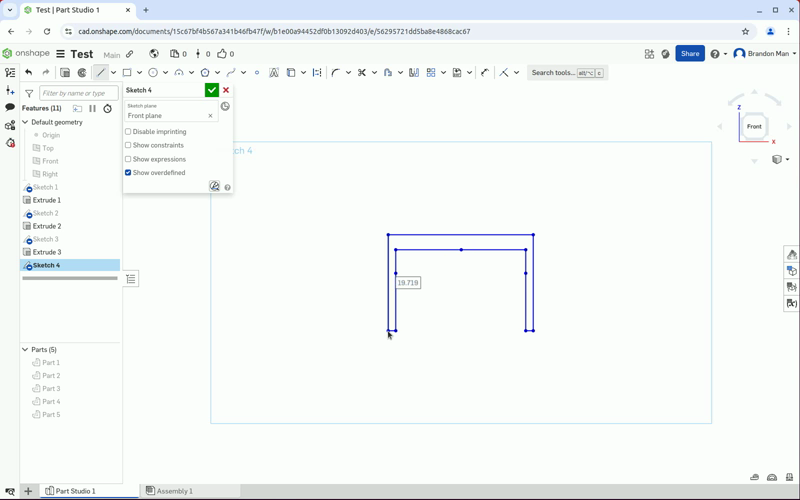
mouse_move(391, 253)
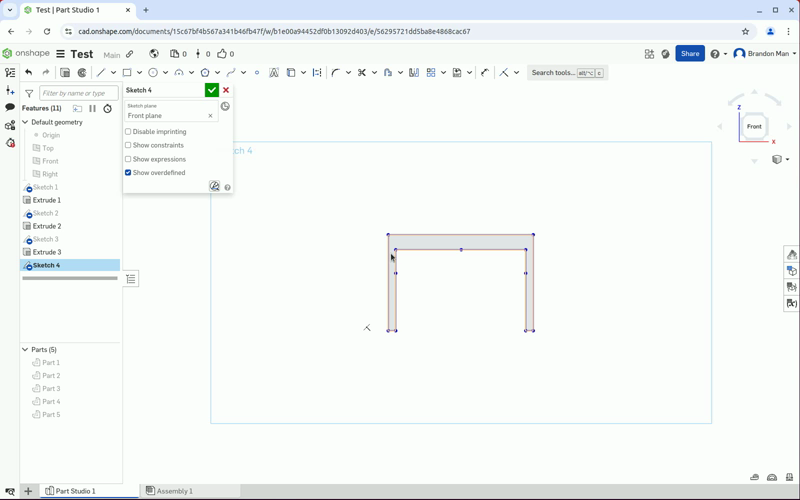
click(391, 253)
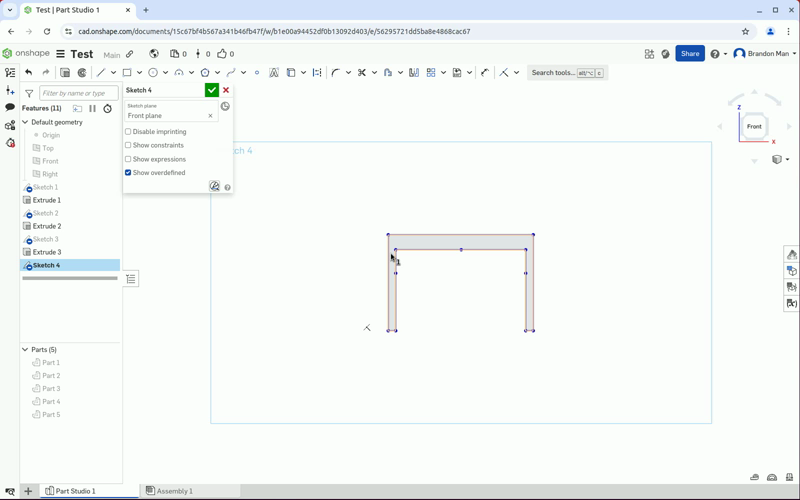
mouse_move(73, 352)
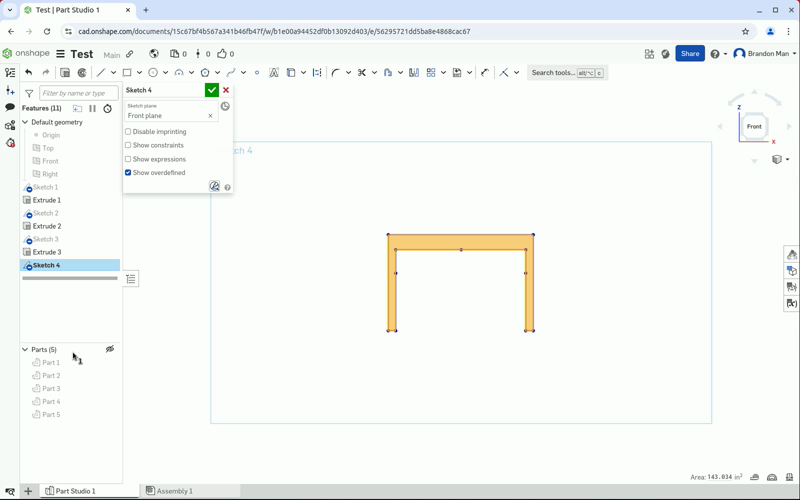
key(shift+y)
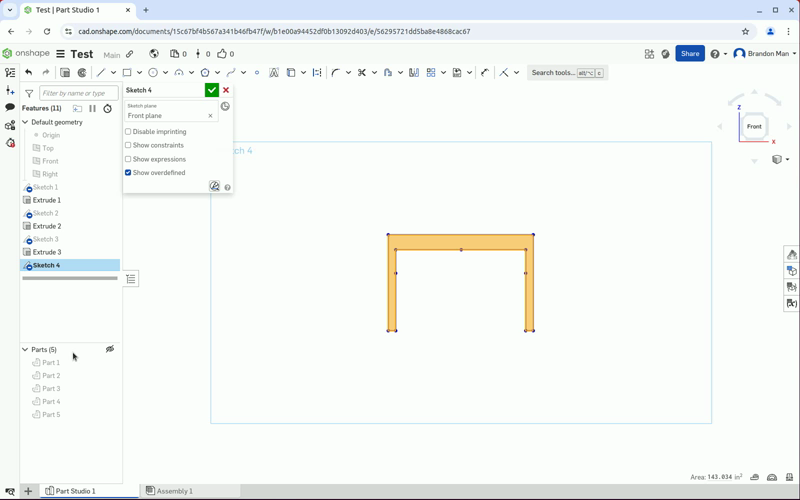
key(shift+e)
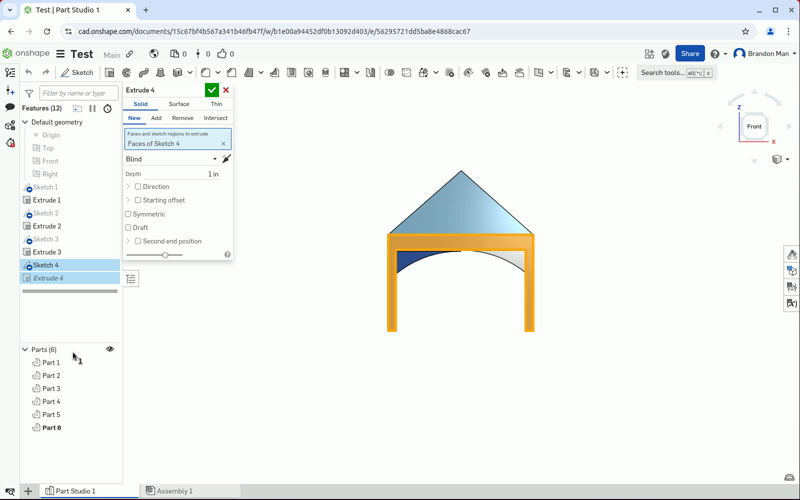
mouse_move(143, 106)
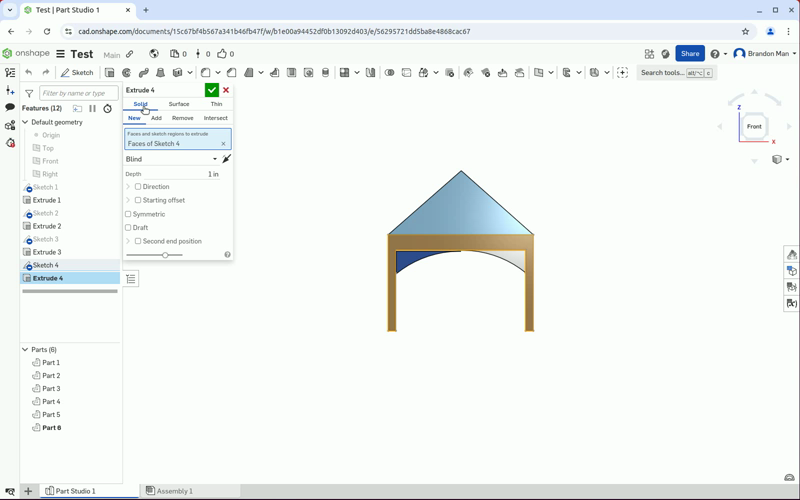
click(143, 106)
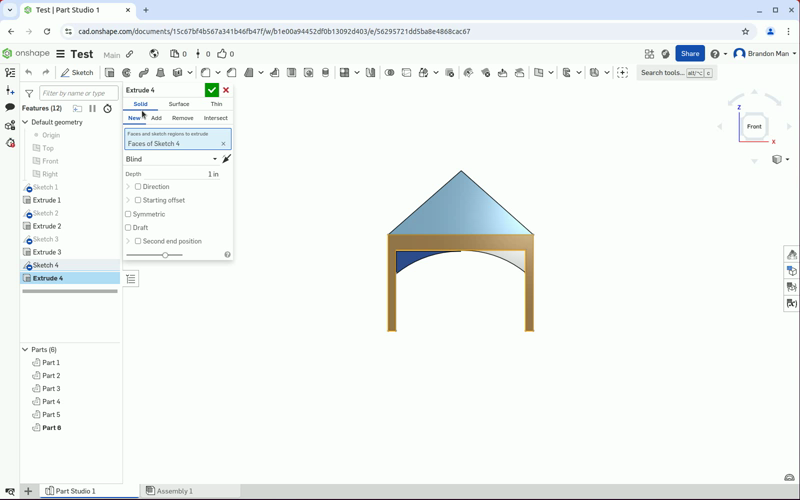
mouse_move(137, 120)
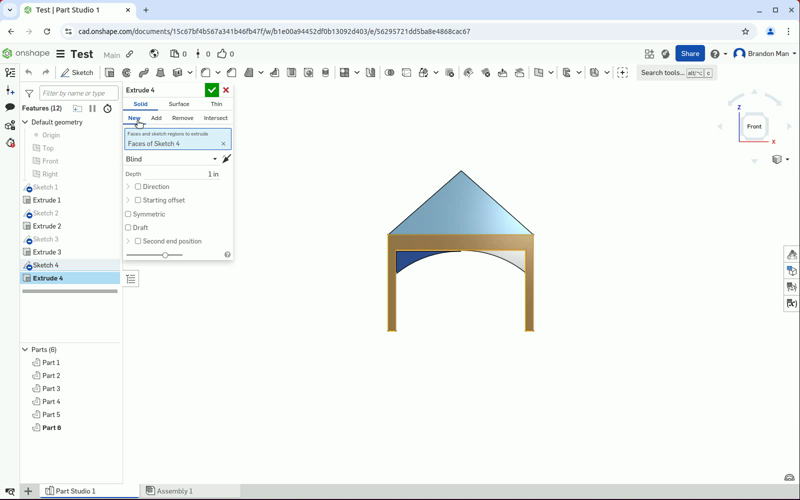
click(137, 120)
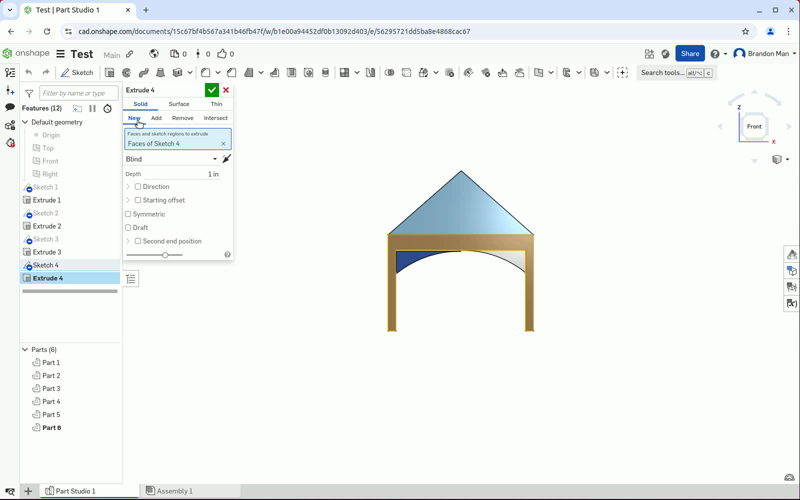
key(tab, 4)
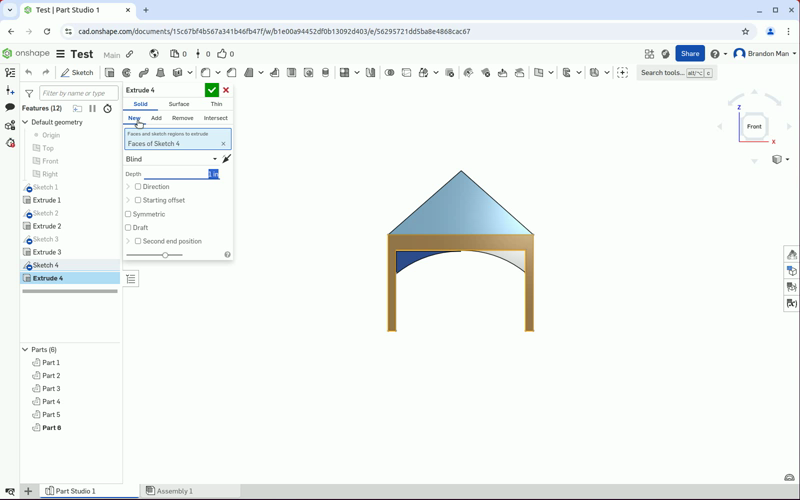
text(1.204)
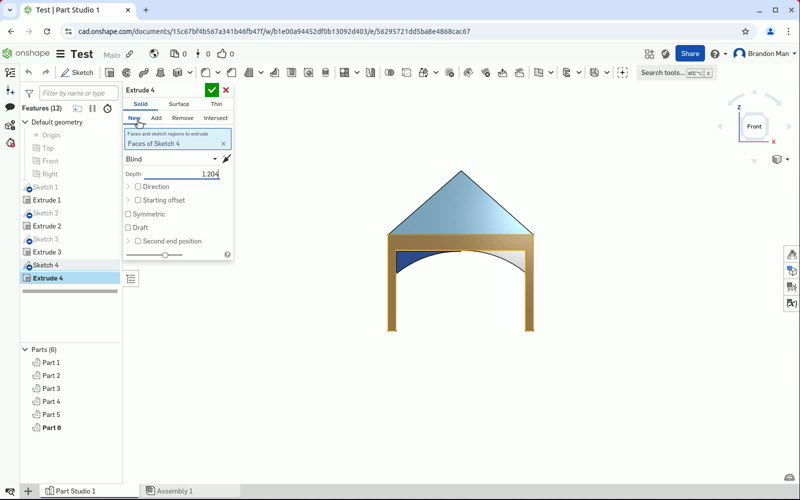
key(enter)
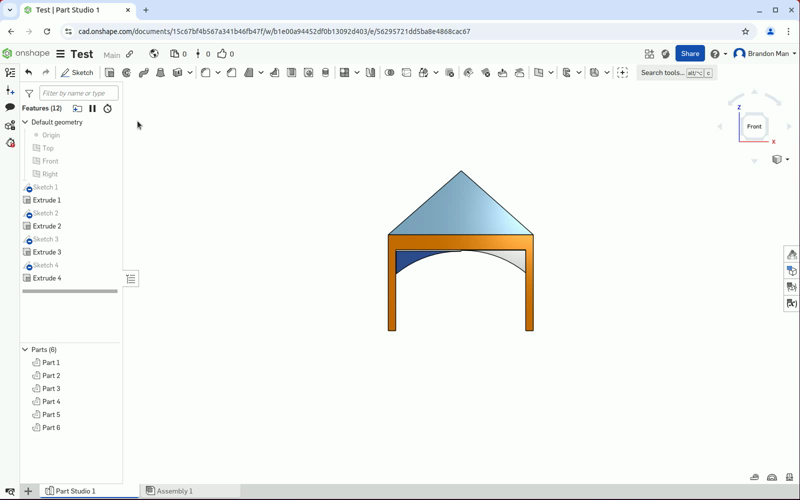
key(shift+h)
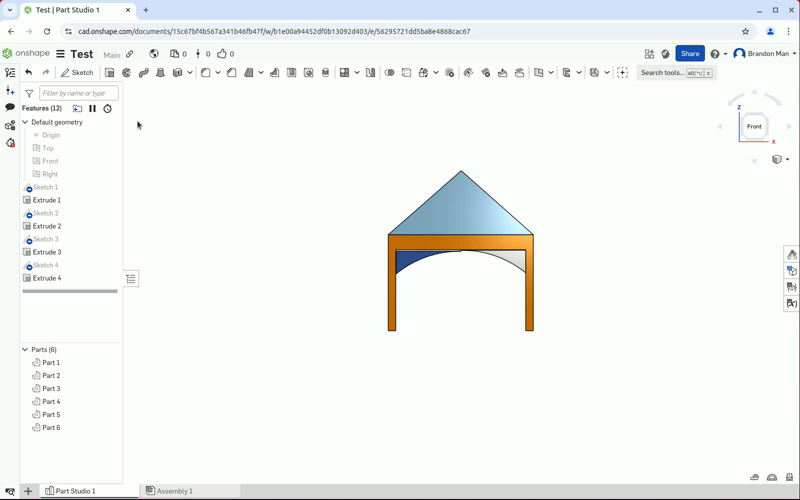
key(shift+h)
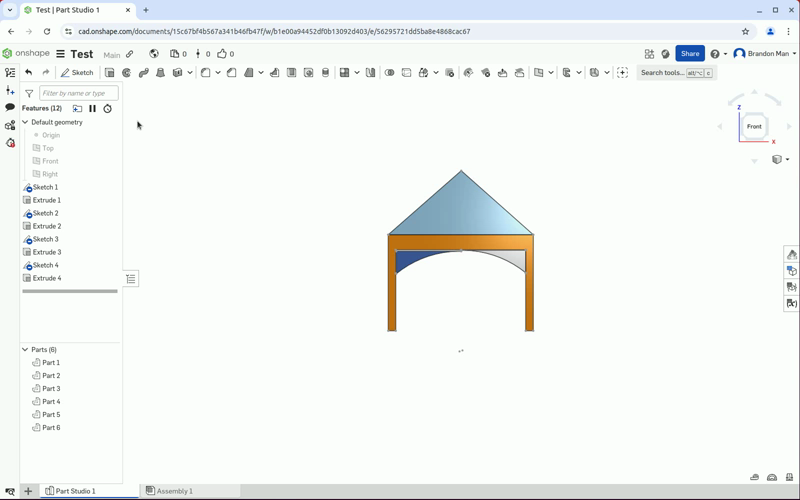
key(shift+7)
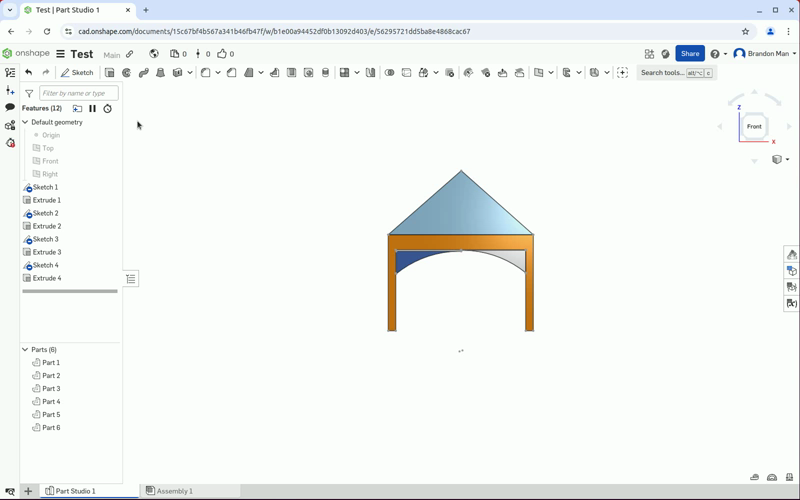
key(left, 2)
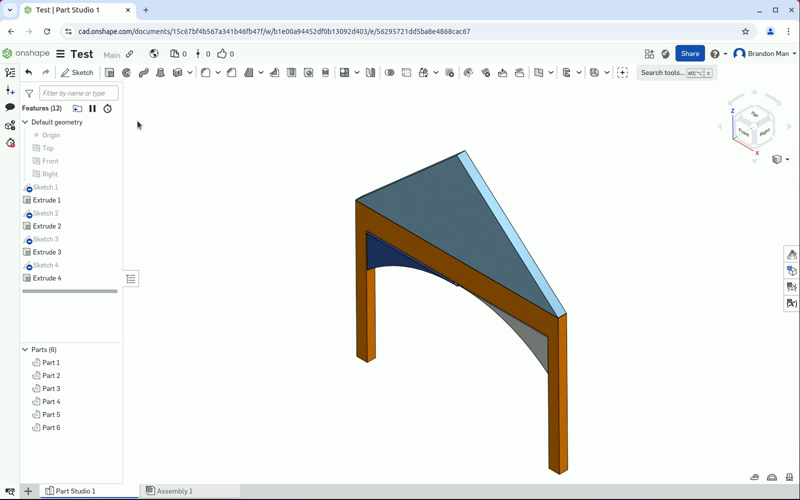
key(down, 2)
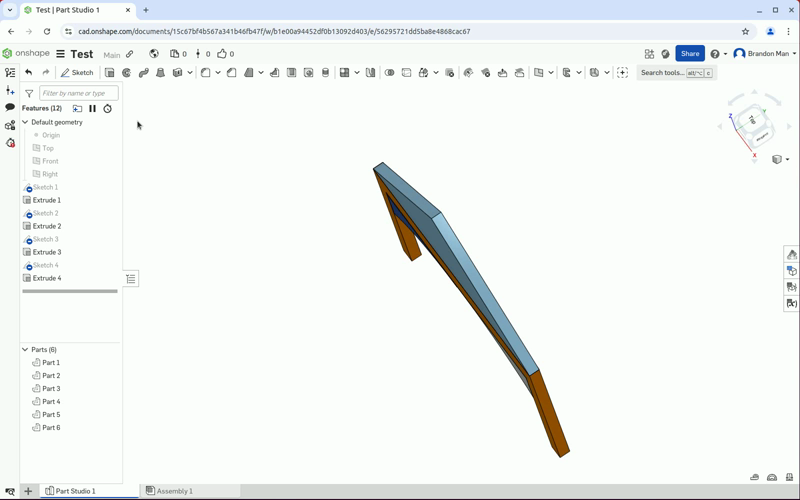
key(up, 2)
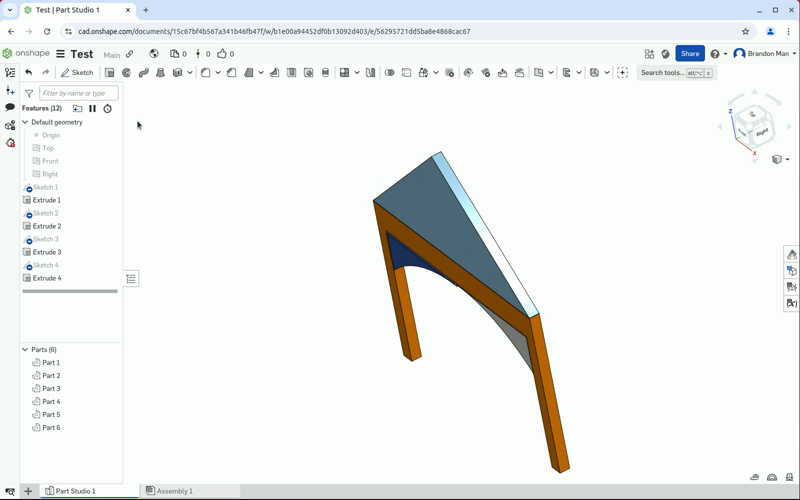
key(right, 2)
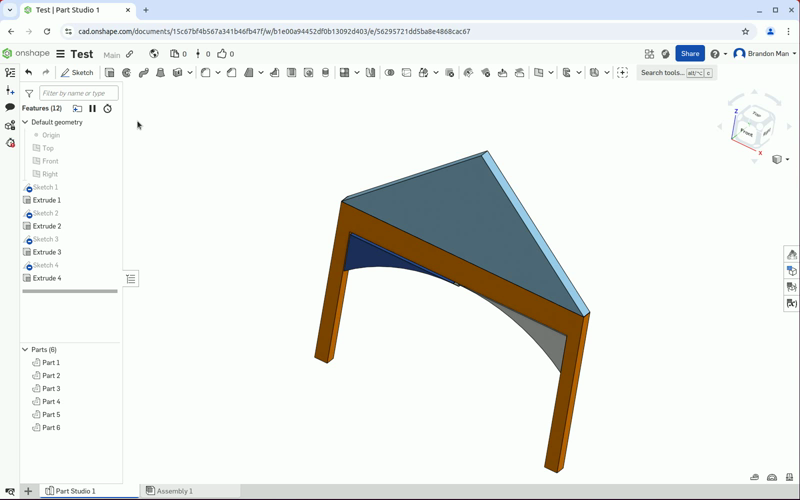
mouse_move(73, 189)
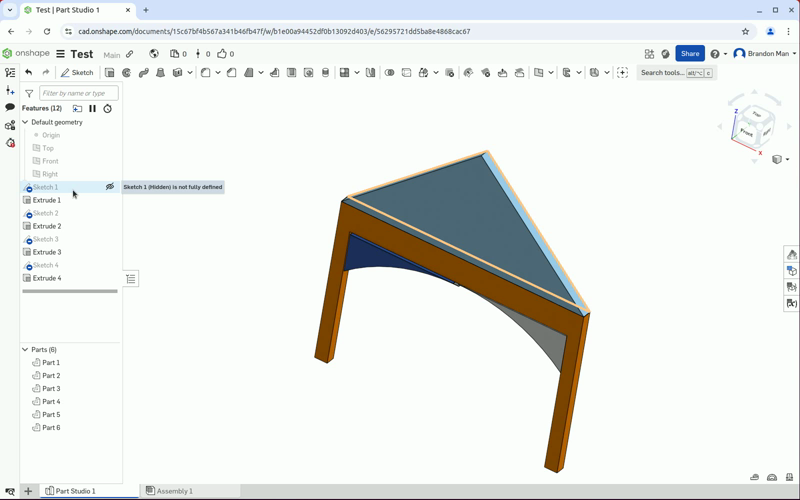
click(73, 189)